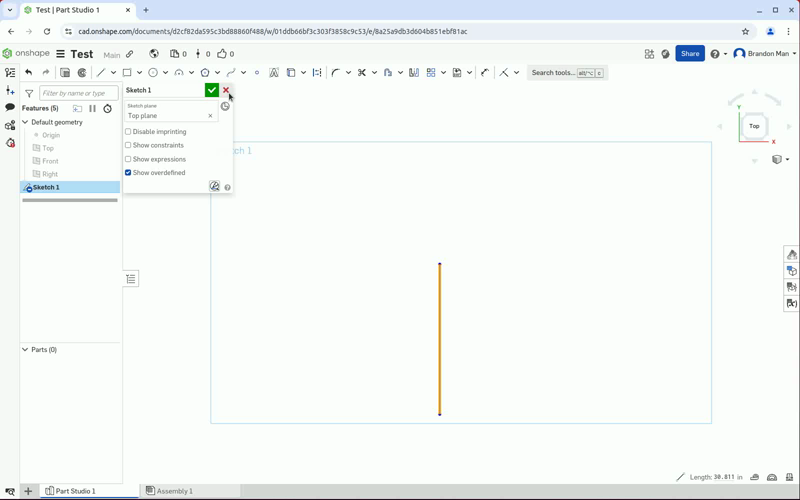
key(shift+h)
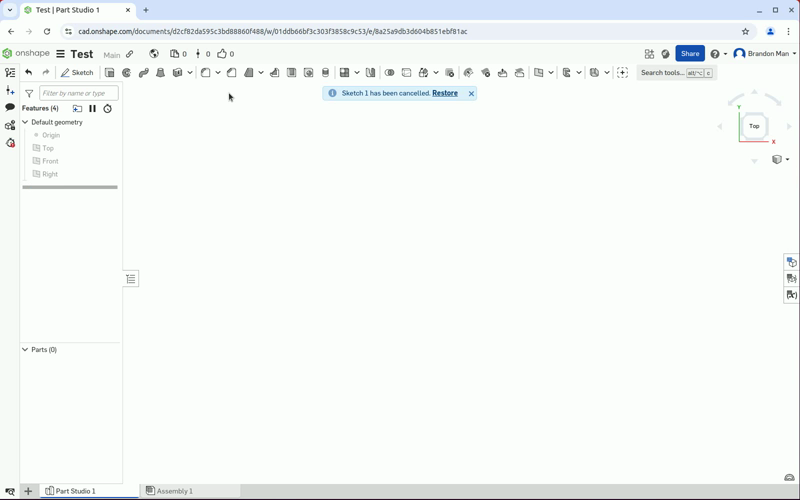
mouse_move(73, 352)
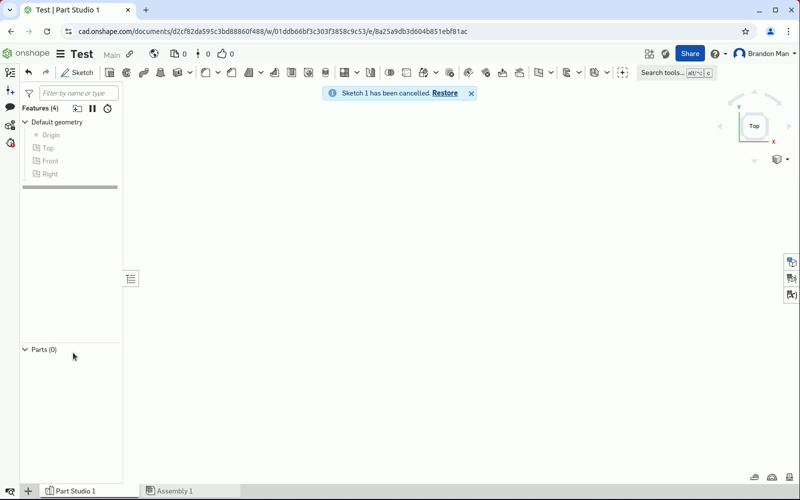
key(y)
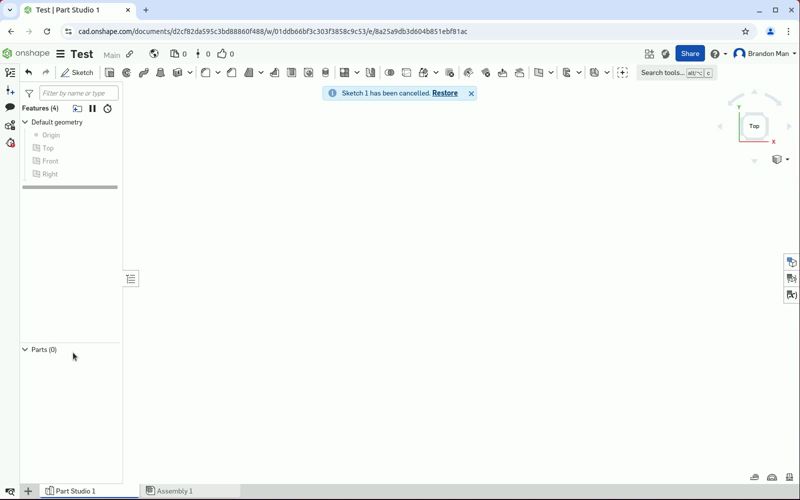
key(shift+p)
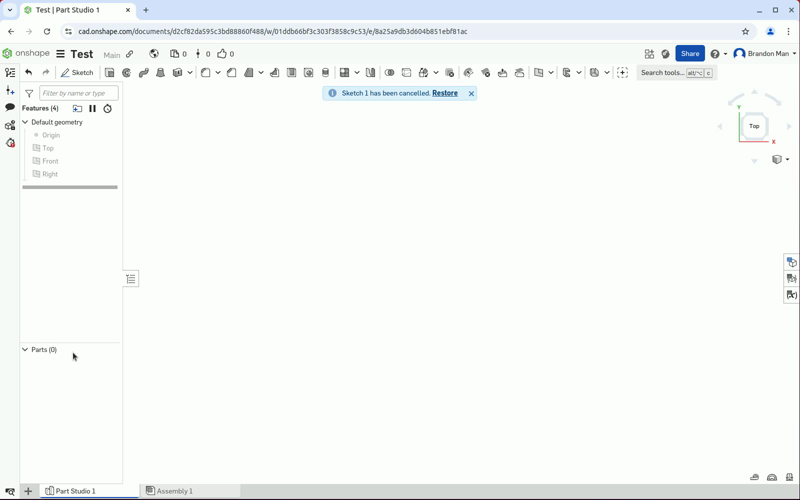
key(space)
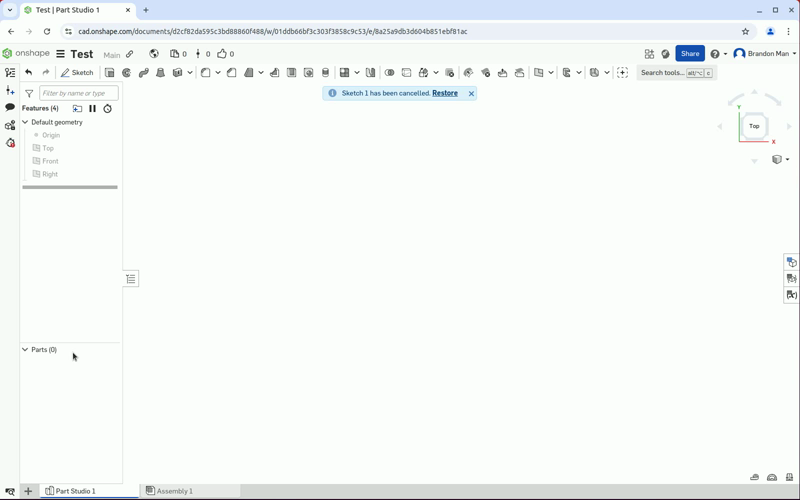
key_down(shift)
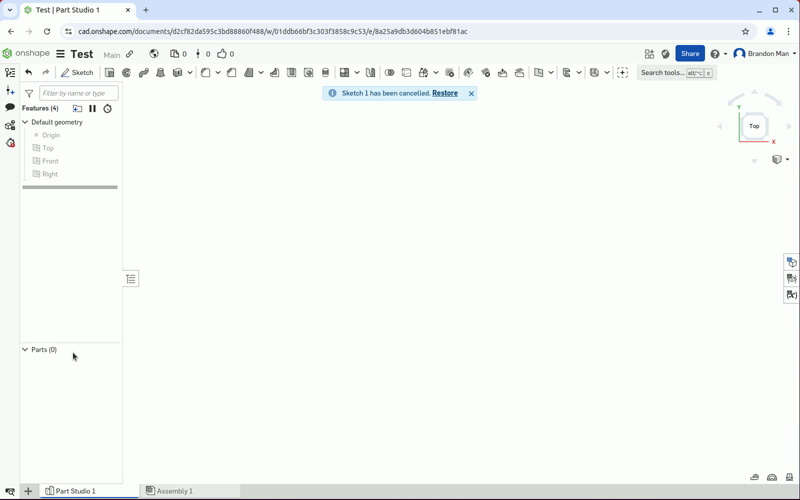
key(up)
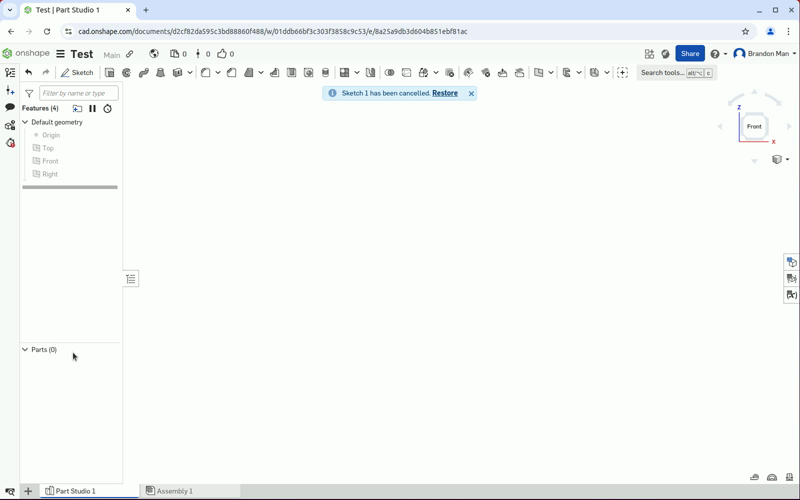
key_up(shift)
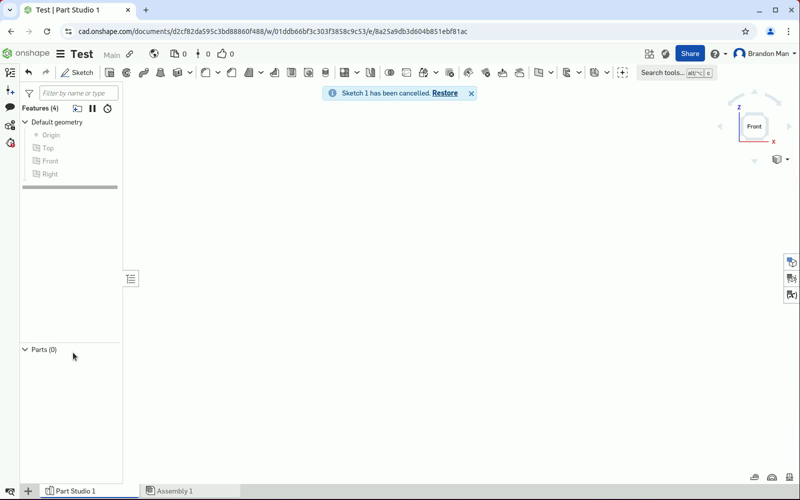
mouse_move(73, 352)
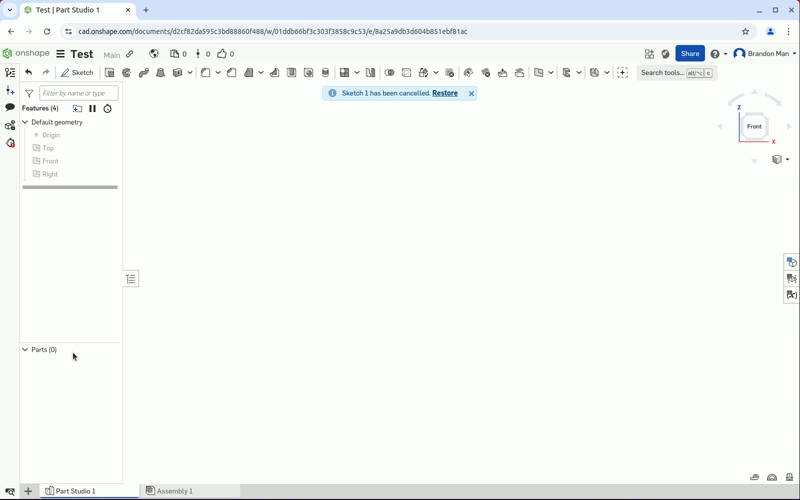
key(shift+y)
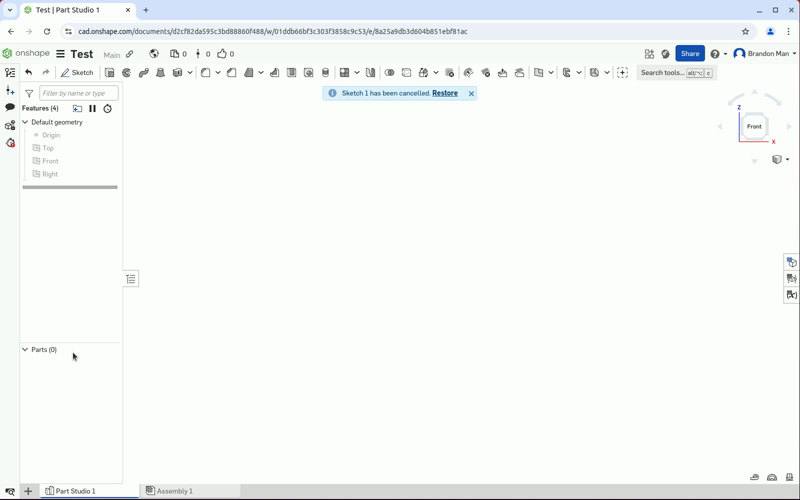
key(shift+s)
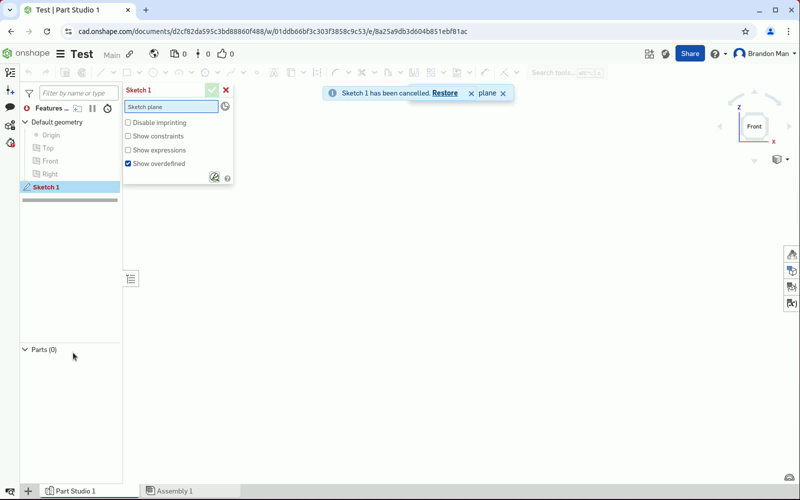
mouse_move(73, 163)
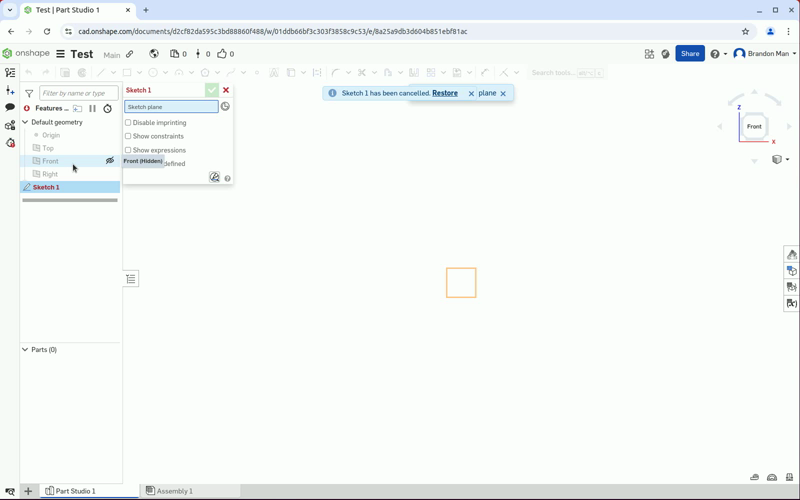
click(73, 163)
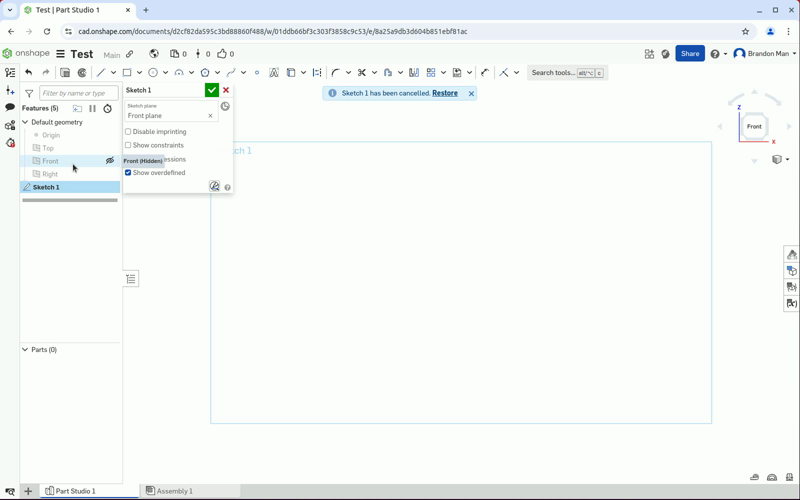
mouse_move(73, 352)
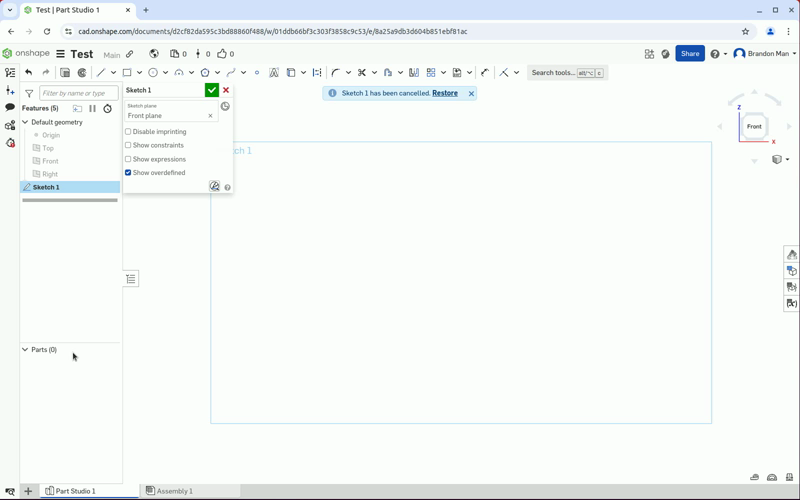
key(y)
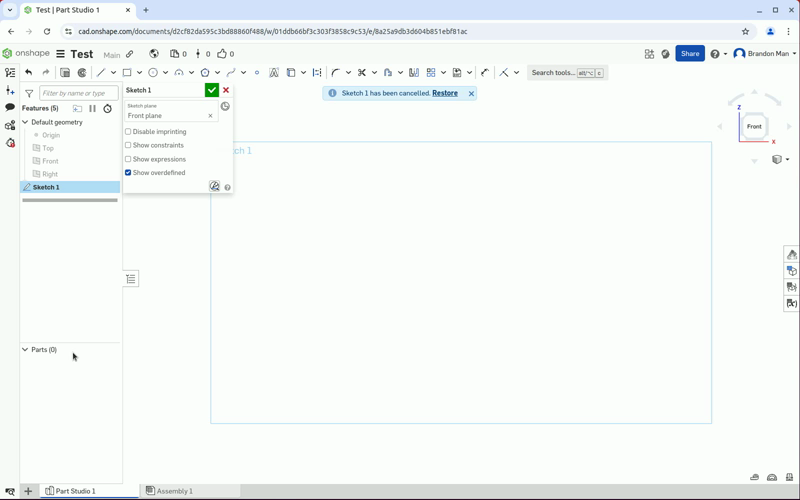
key(c)
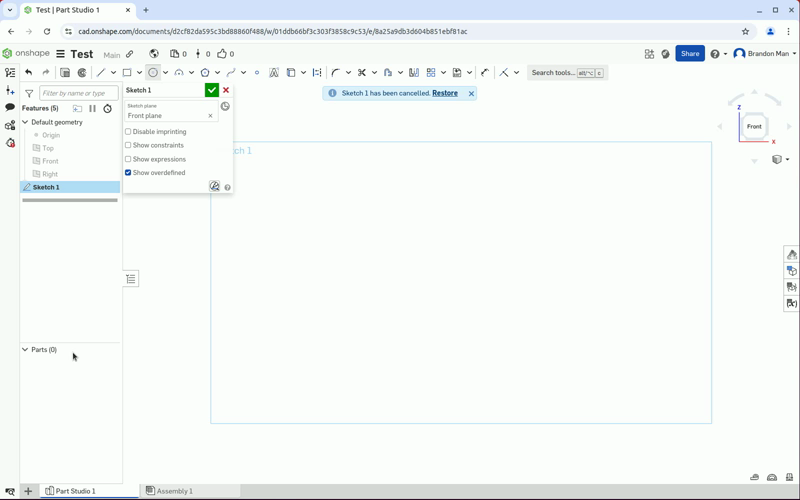
key_down(shift)
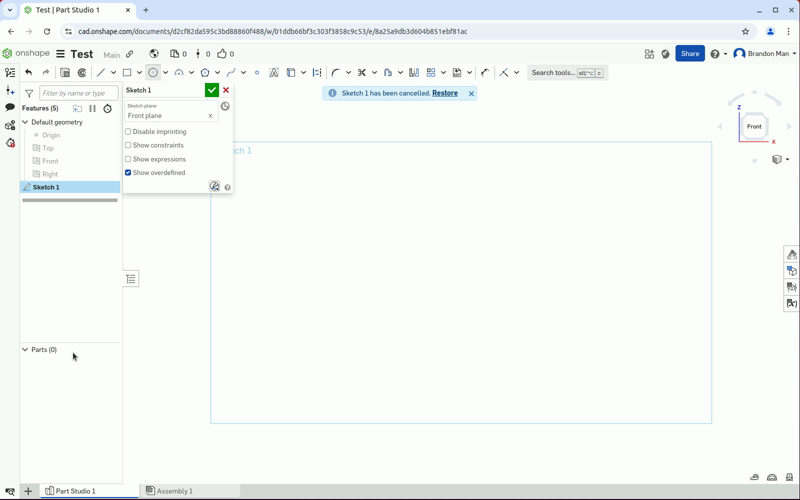
mouse_move(460, 244)
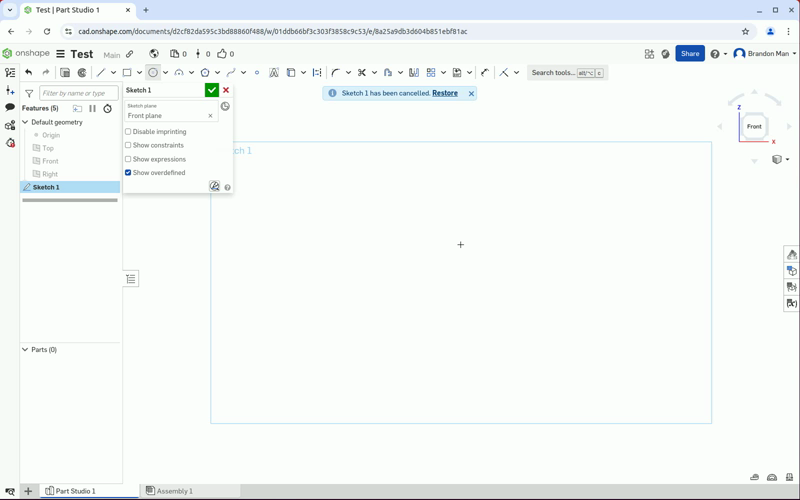
click(460, 244)
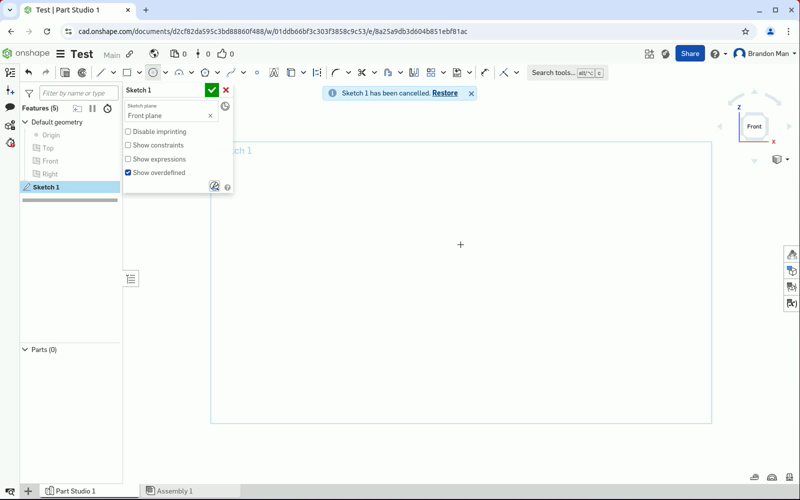
key_up(shift)
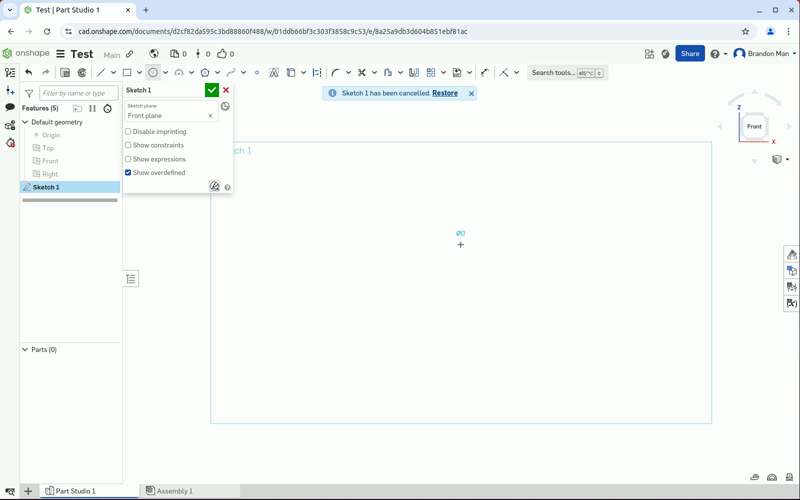
mouse_move(480, 244)
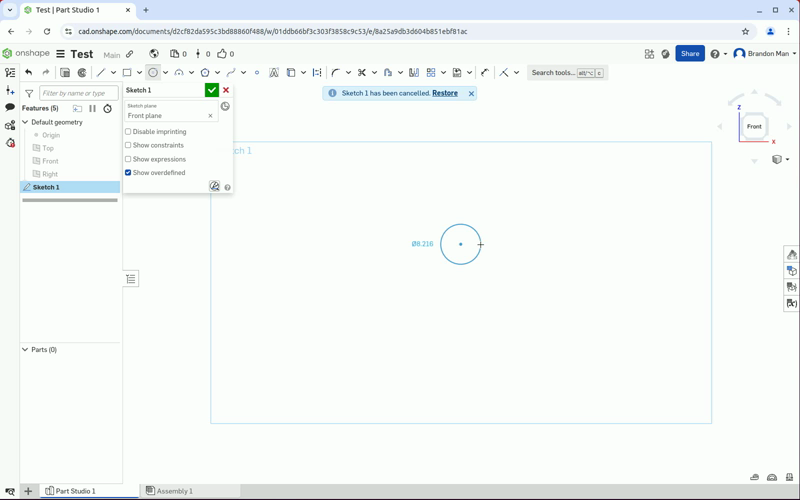
click(480, 244)
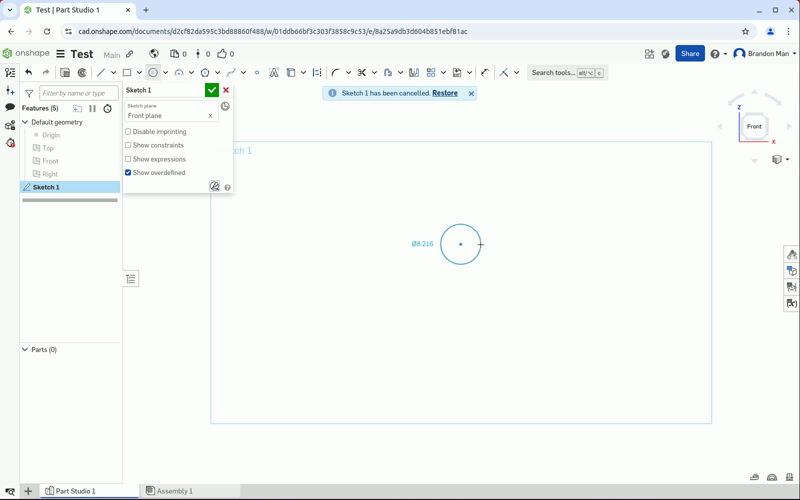
key(esc)
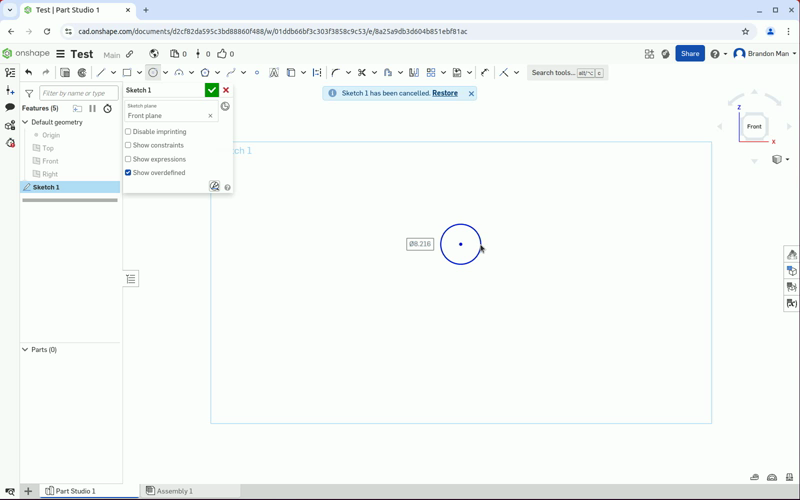
key(c)
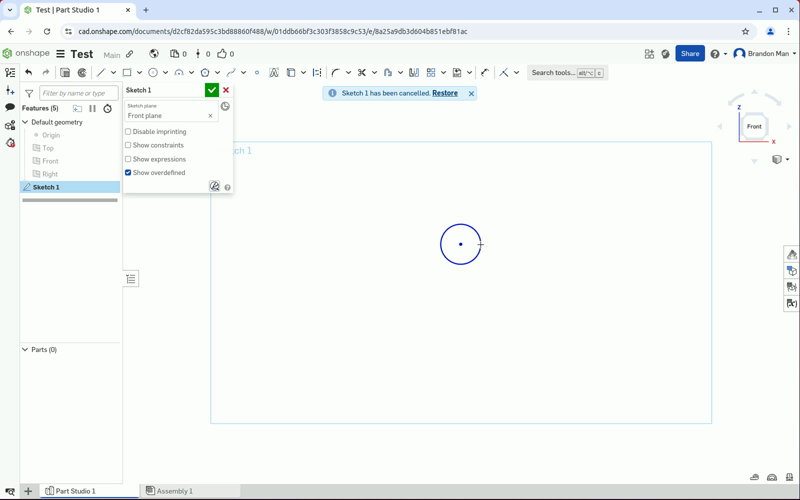
key_down(shift)
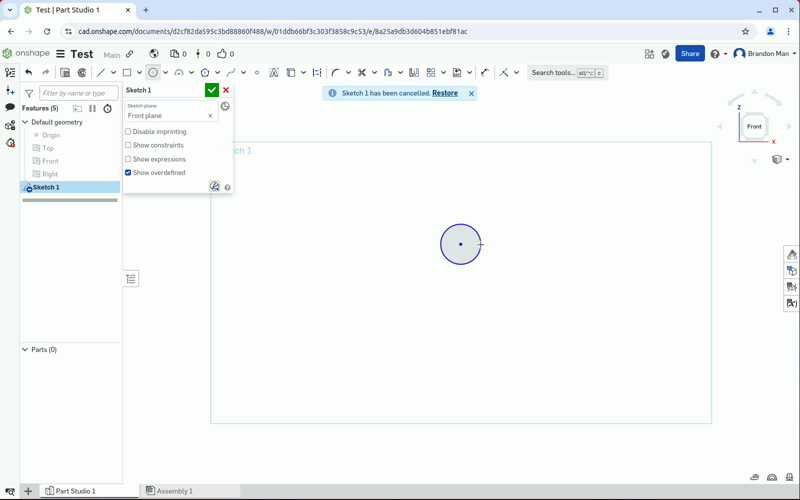
mouse_move(460, 244)
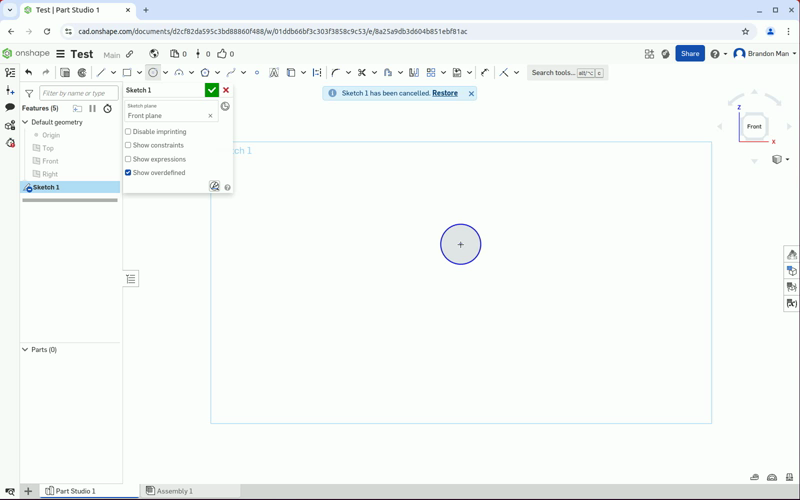
click(460, 244)
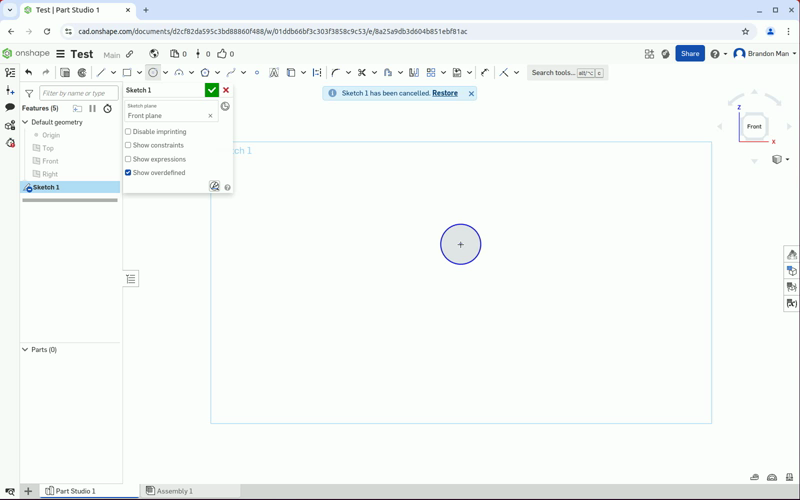
key_up(shift)
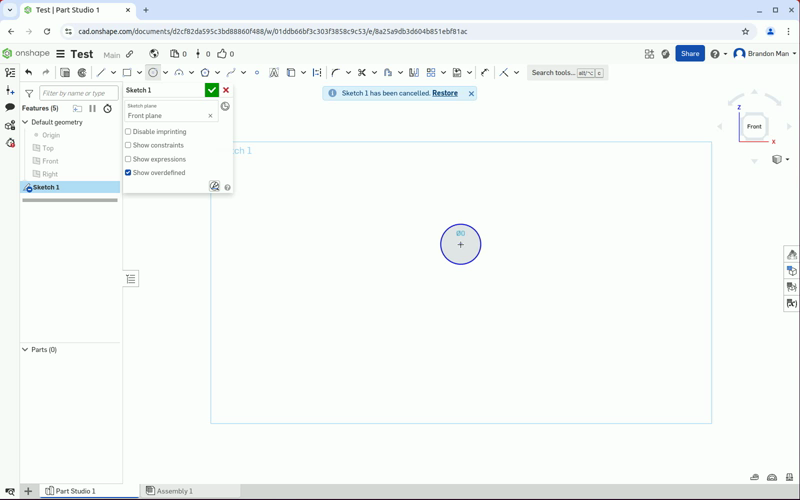
mouse_move(474, 244)
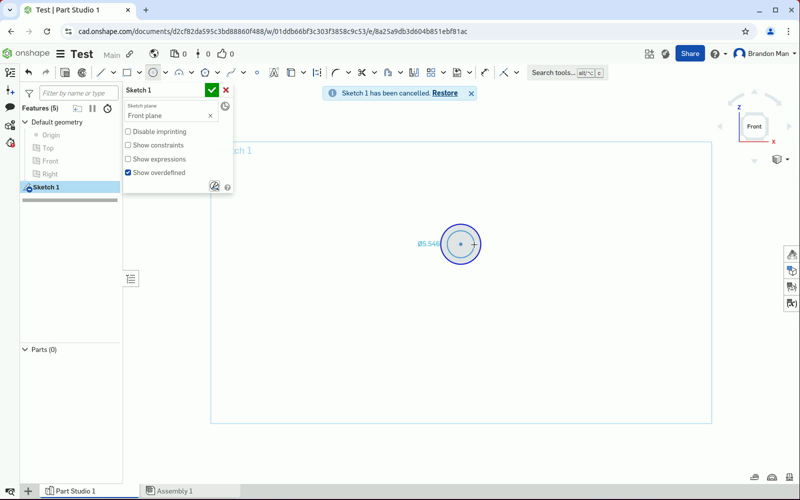
click(474, 244)
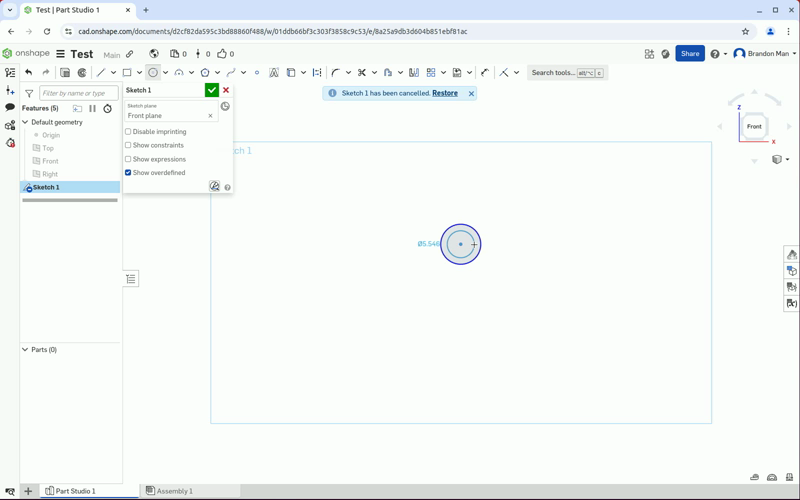
key(esc)
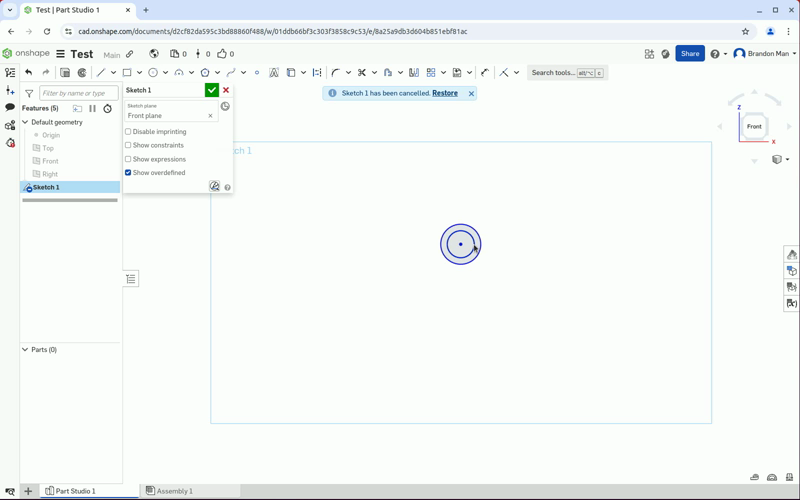
mouse_move(461, 263)
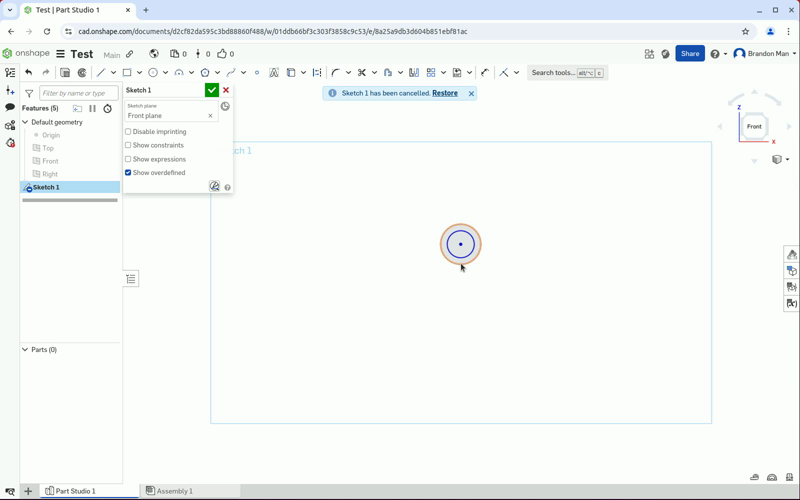
scroll(6)
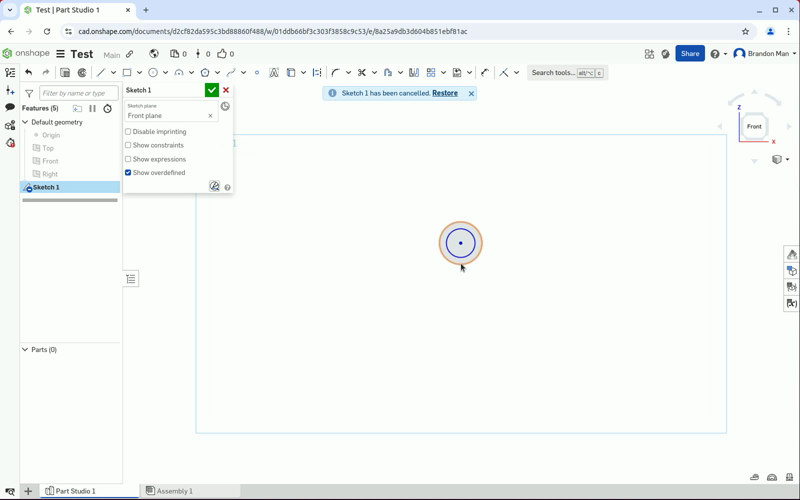
scroll(6)
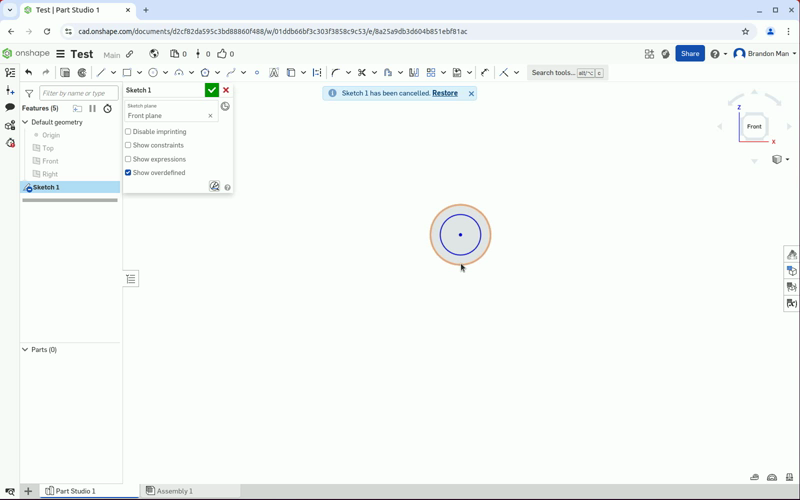
scroll(6)
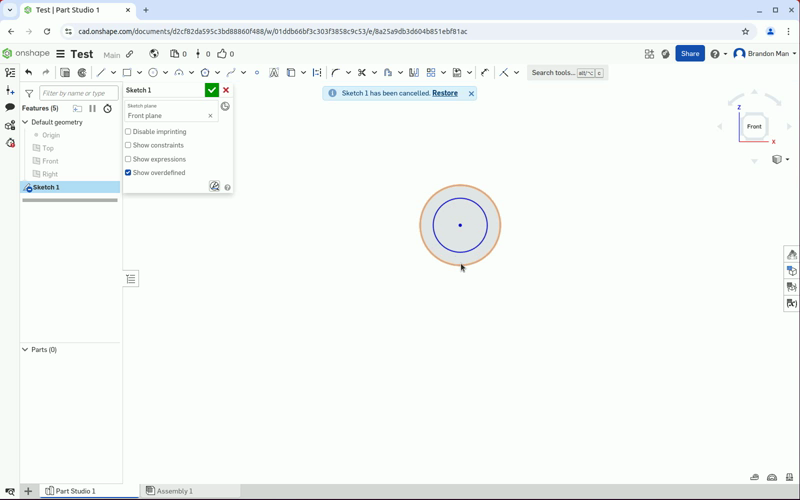
scroll(6)
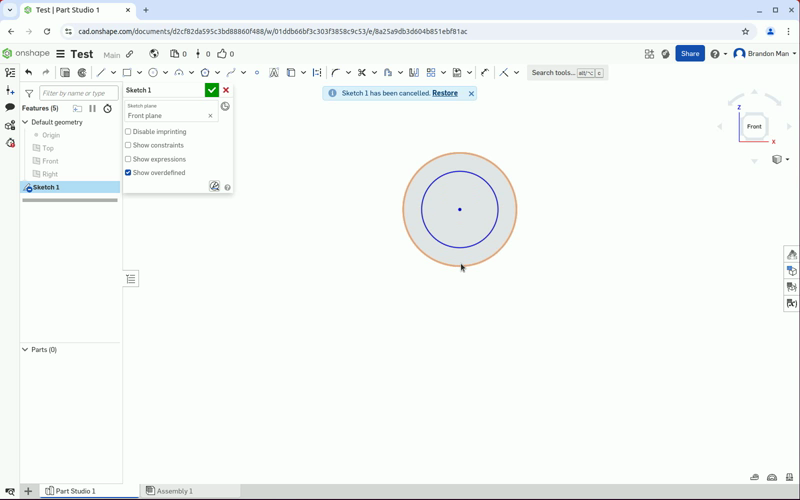
scroll(6)
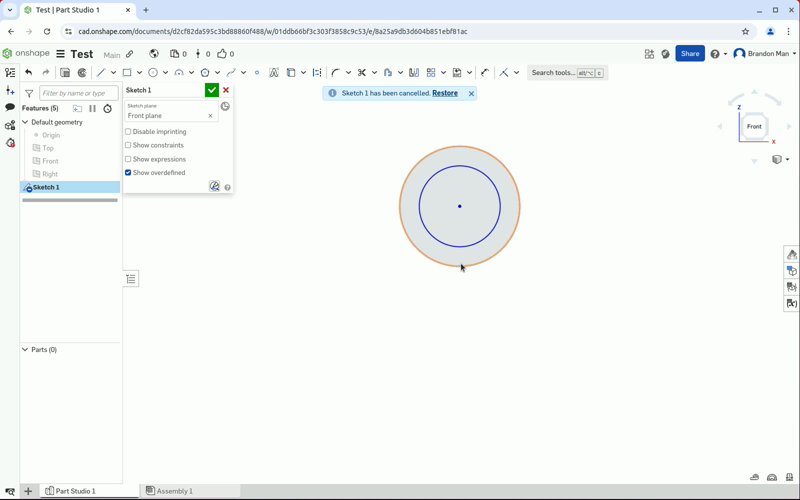
scroll(6)
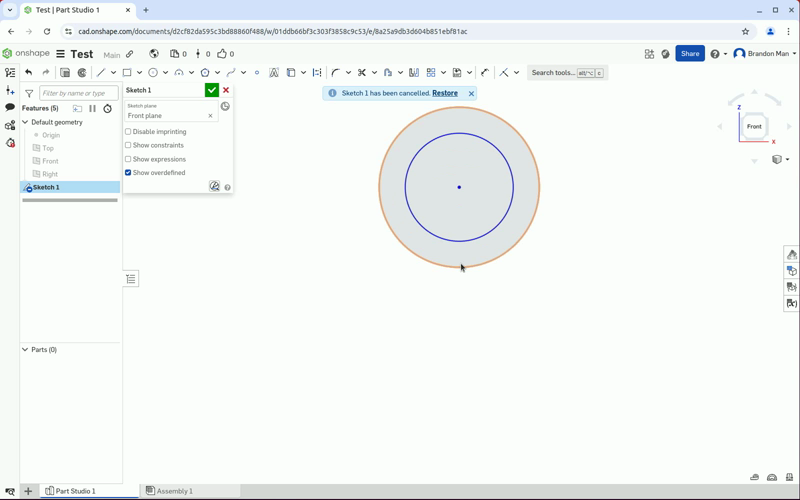
scroll(6)
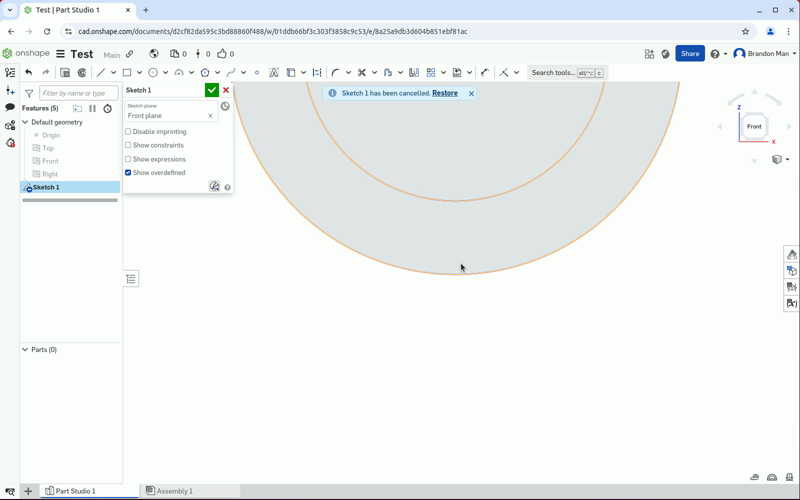
click(461, 263)
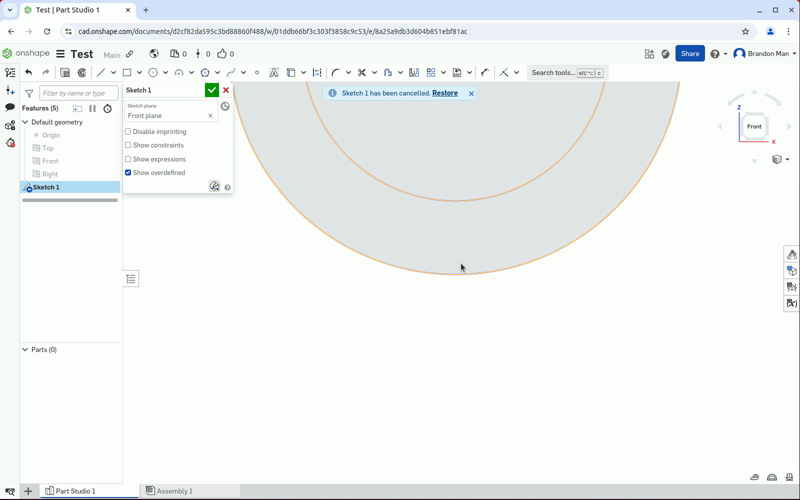
scroll(-6)
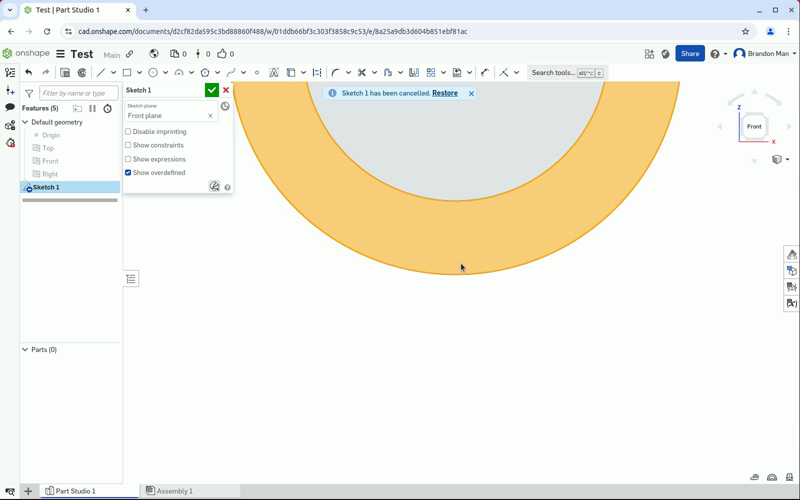
scroll(-6)
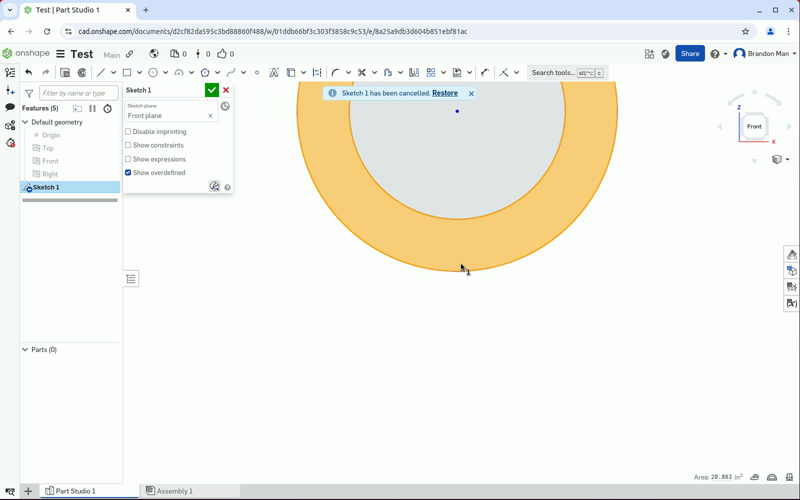
scroll(-6)
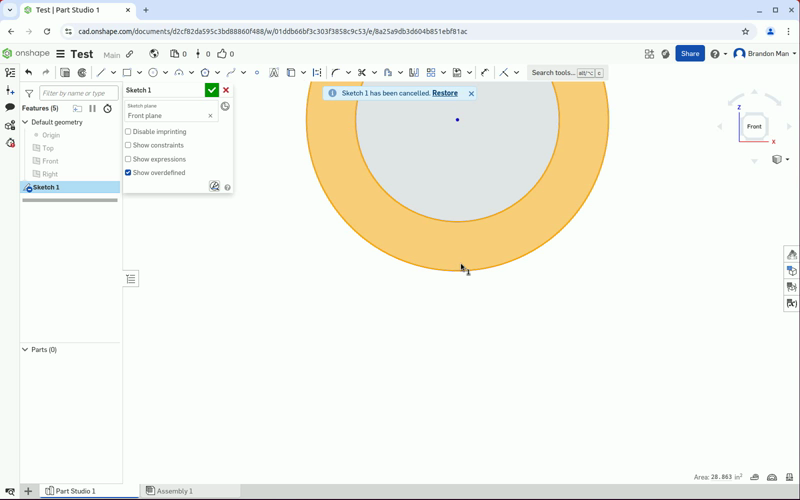
scroll(-6)
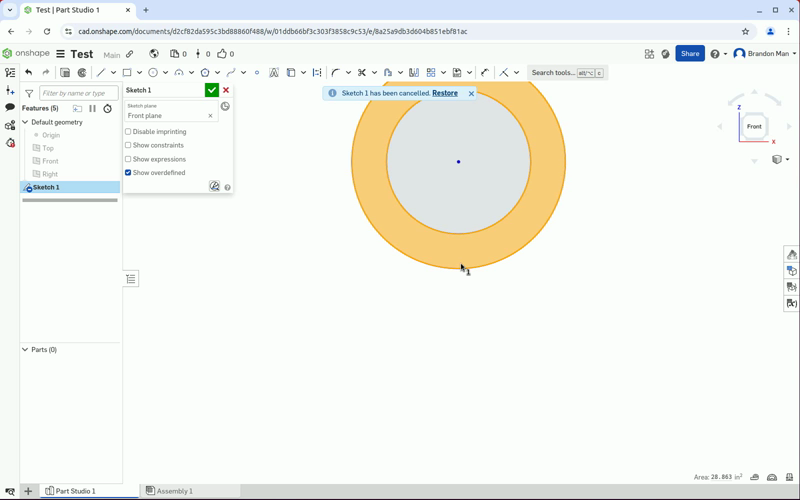
scroll(-6)
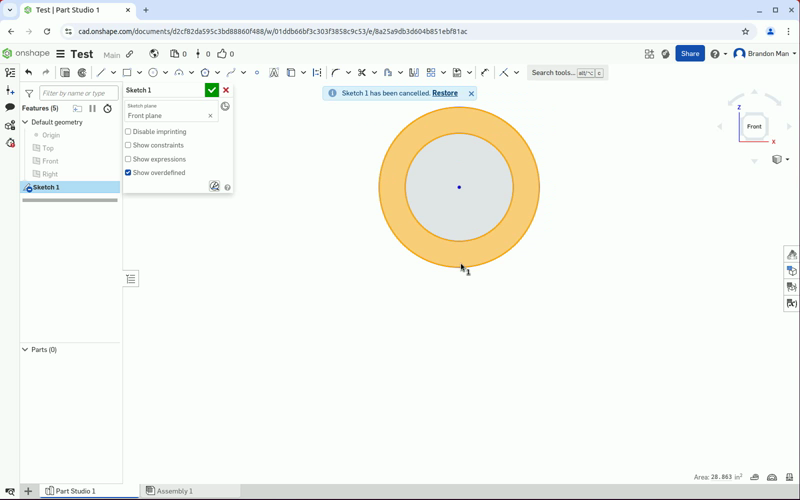
scroll(-6)
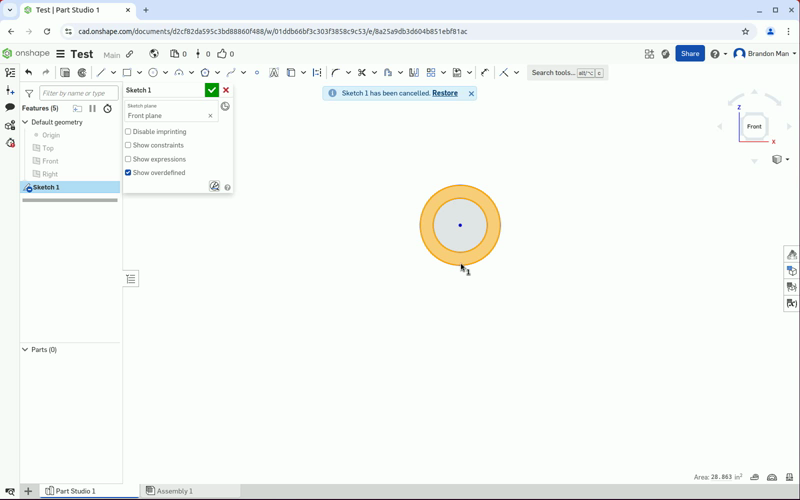
scroll(-6)
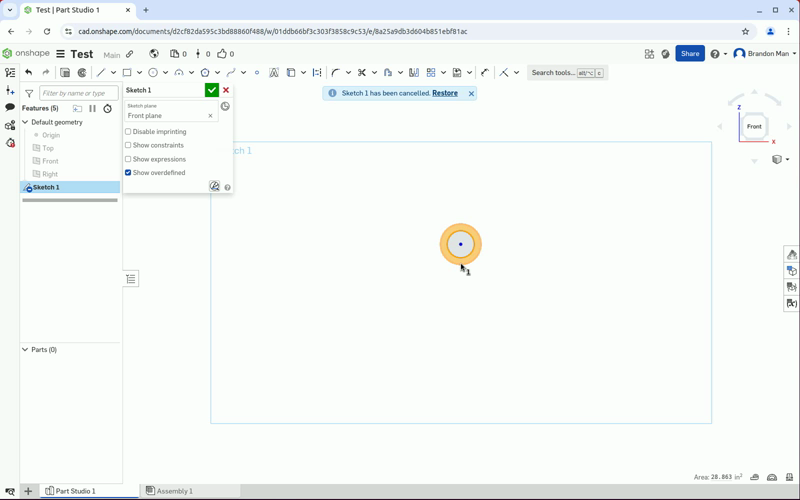
mouse_move(73, 352)
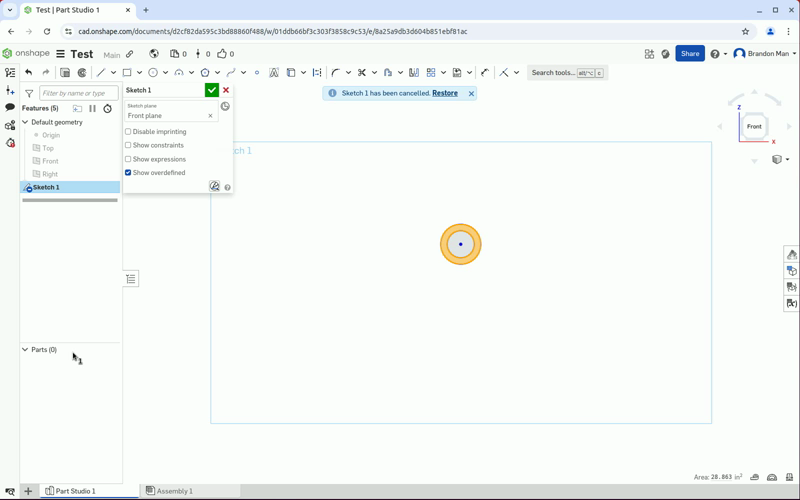
key(shift+y)
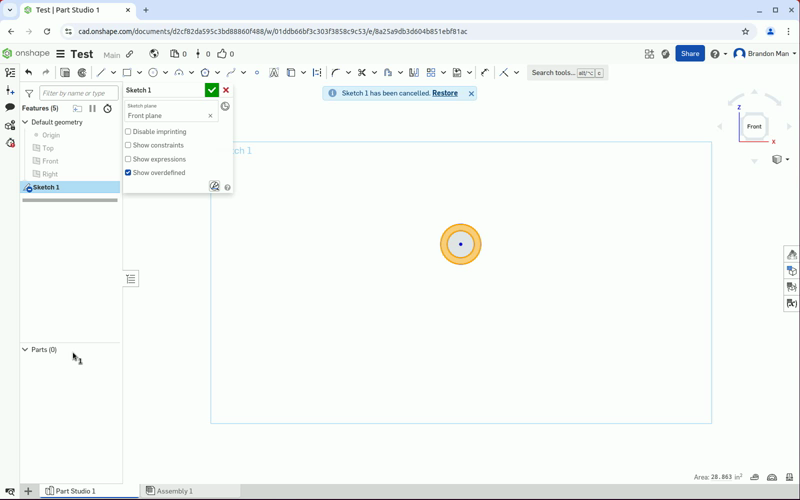
key(shift+e)
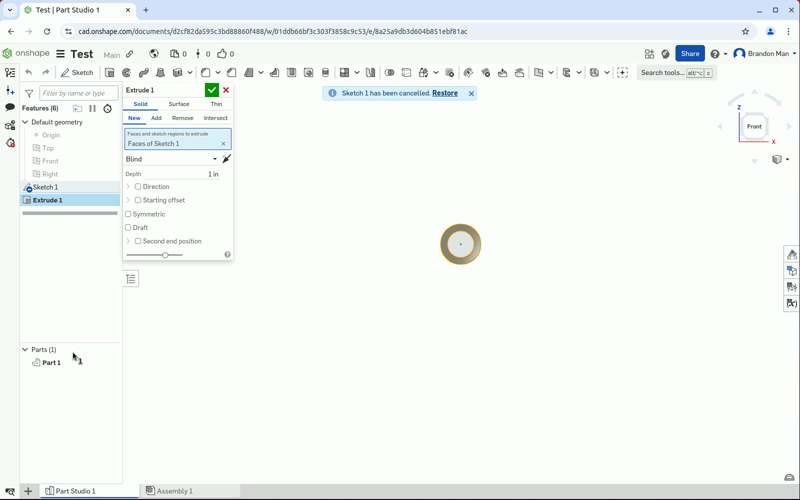
mouse_move(143, 106)
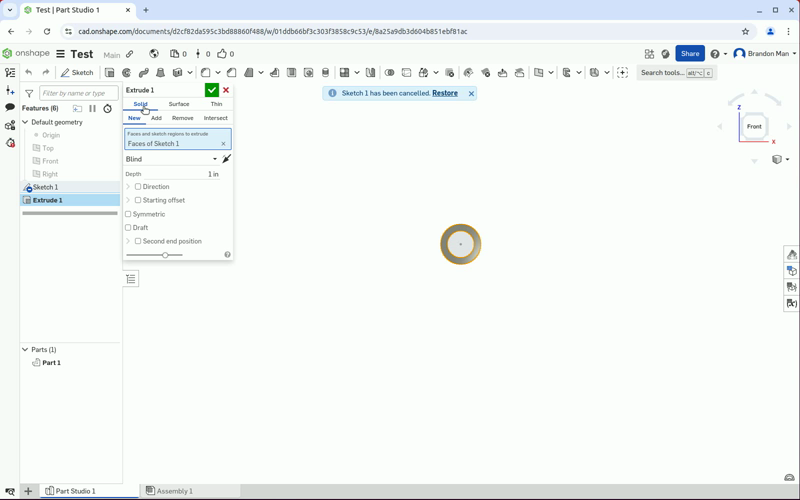
click(143, 106)
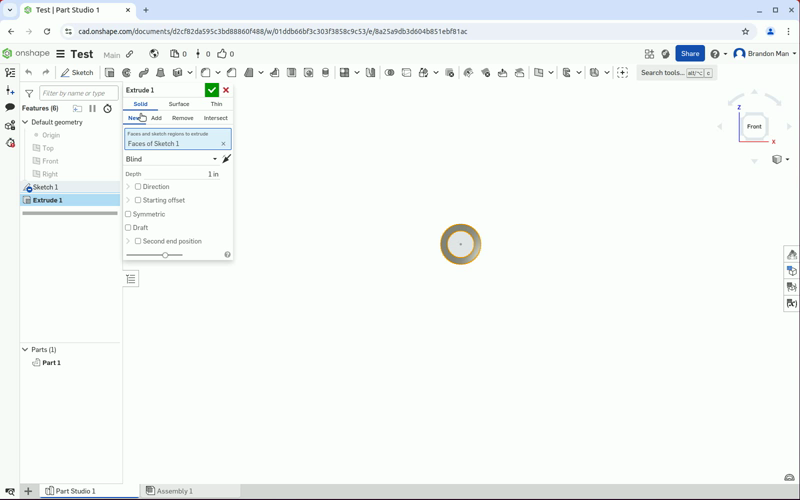
mouse_move(137, 120)
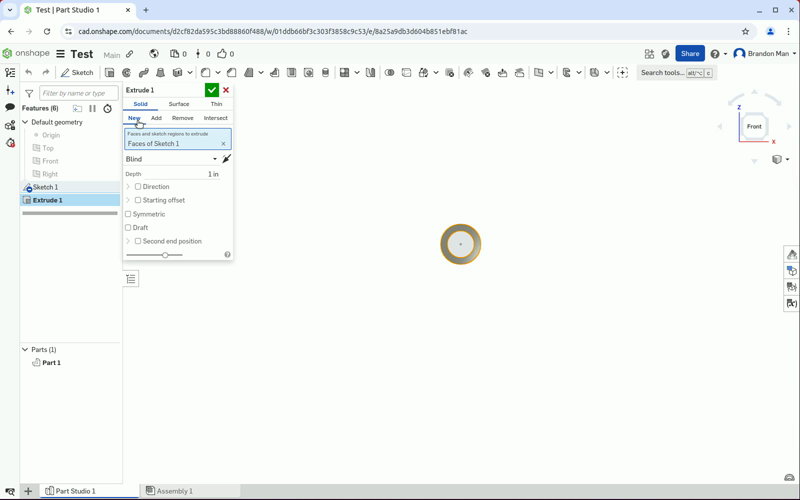
click(137, 120)
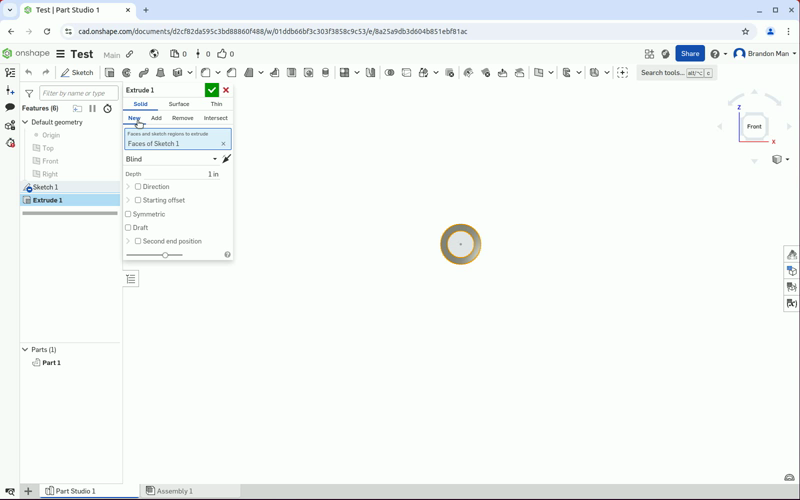
key(tab, 4)
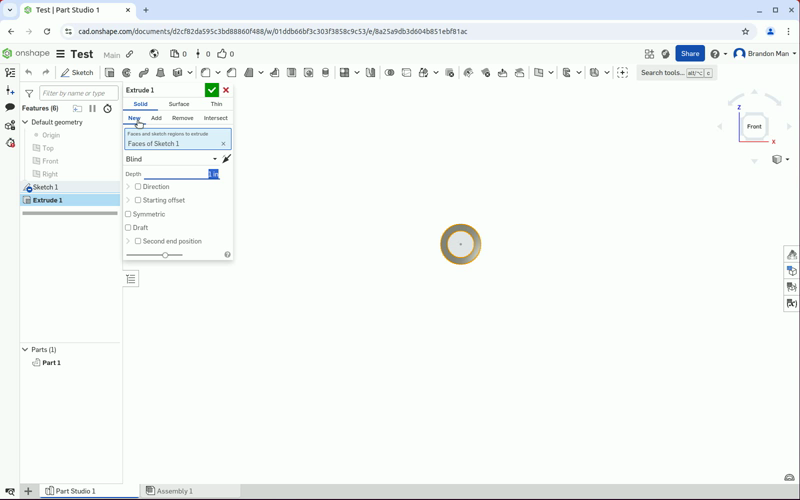
text(5.296)
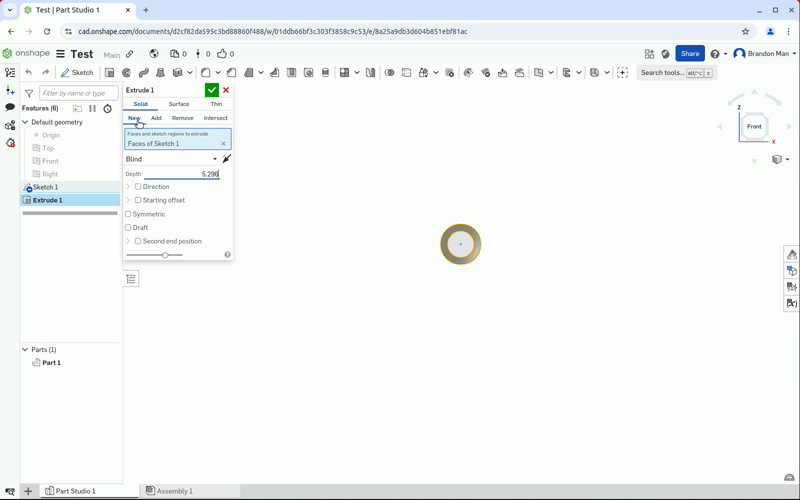
key(enter)
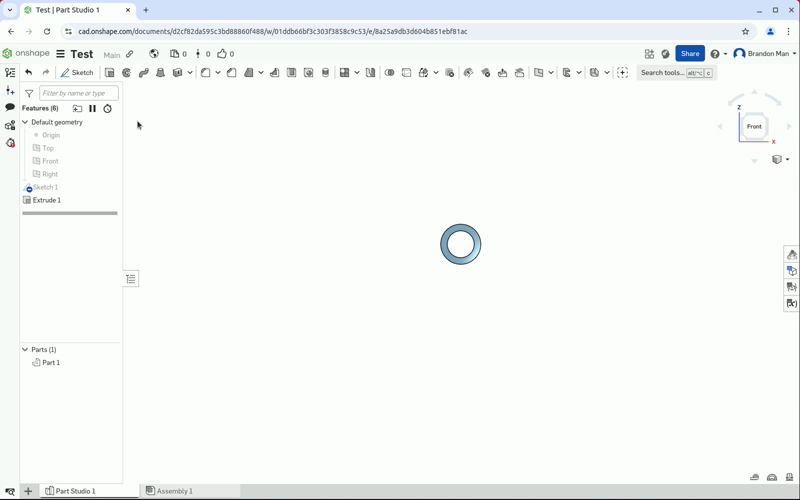
key(shift+h)
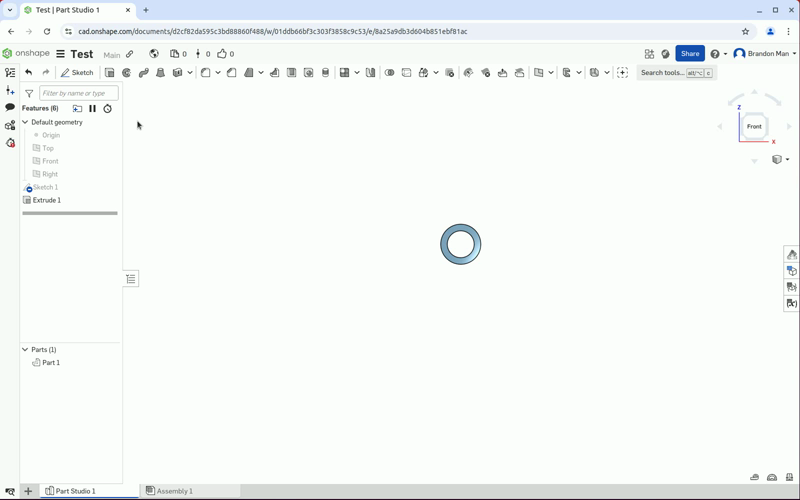
key(shift+h)
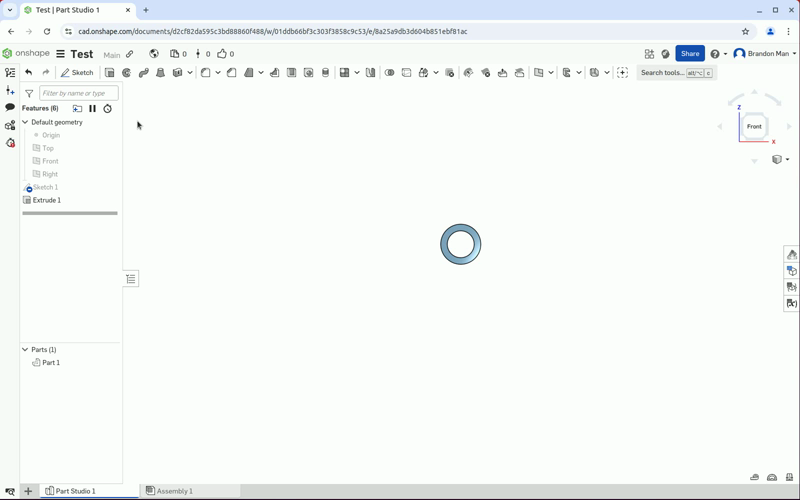
mouse_move(73, 189)
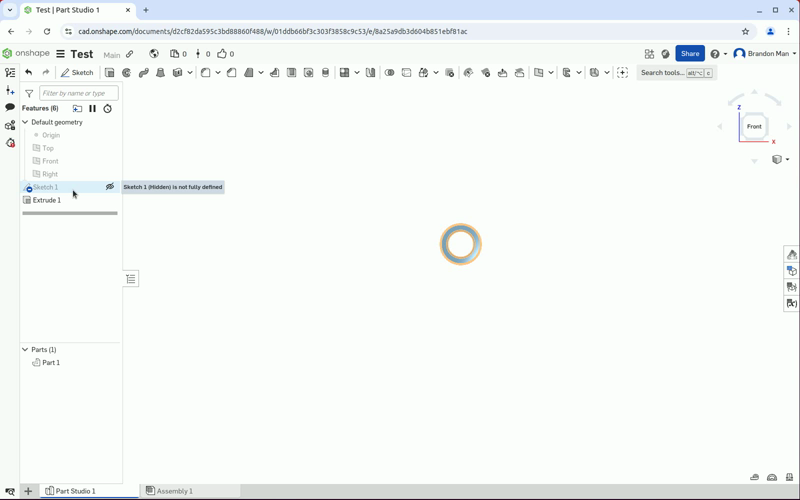
click(73, 189)
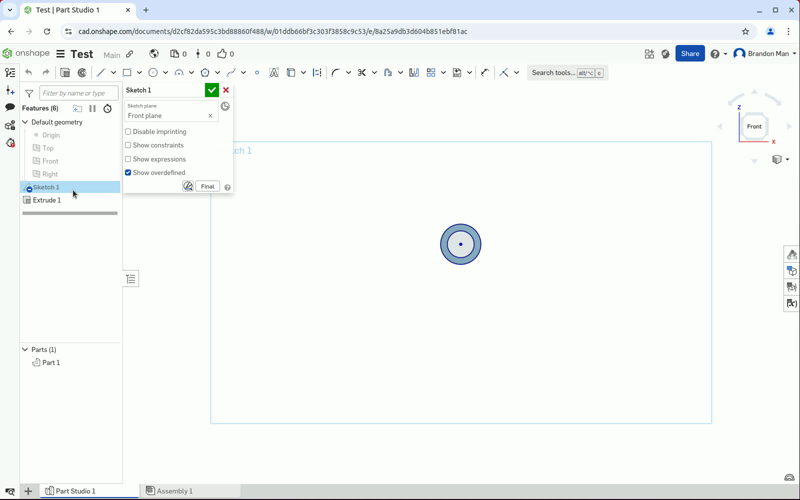
mouse_move(229, 92)
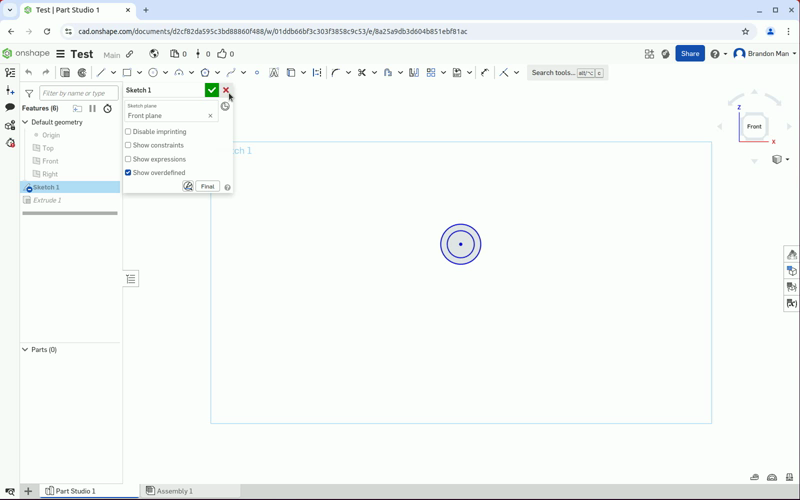
click(229, 92)
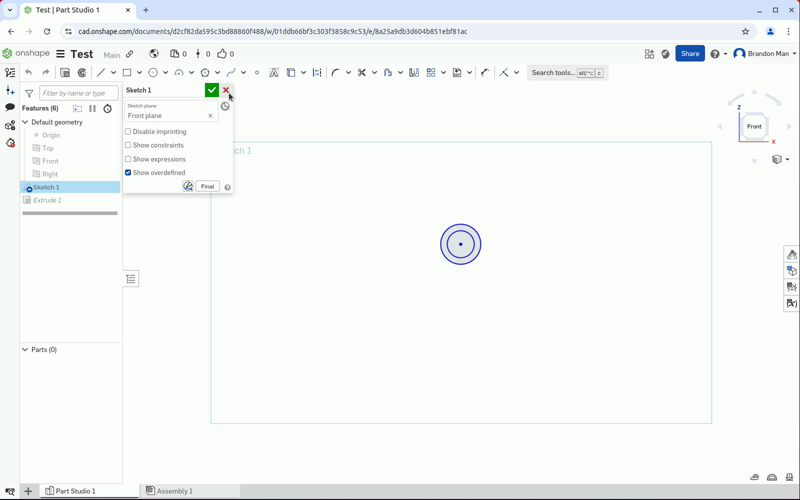
key(shift+s)
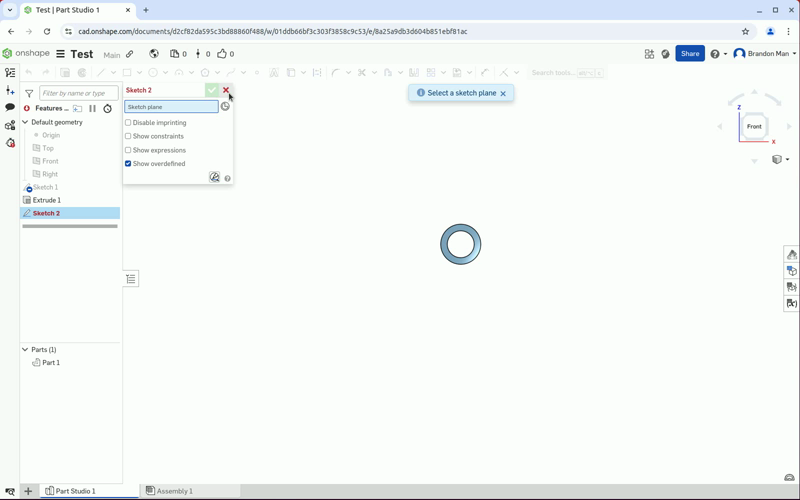
mouse_move(73, 163)
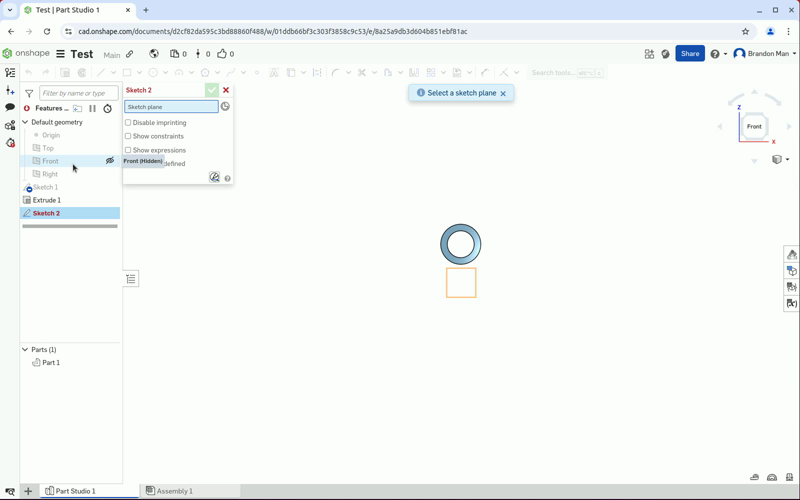
click(73, 163)
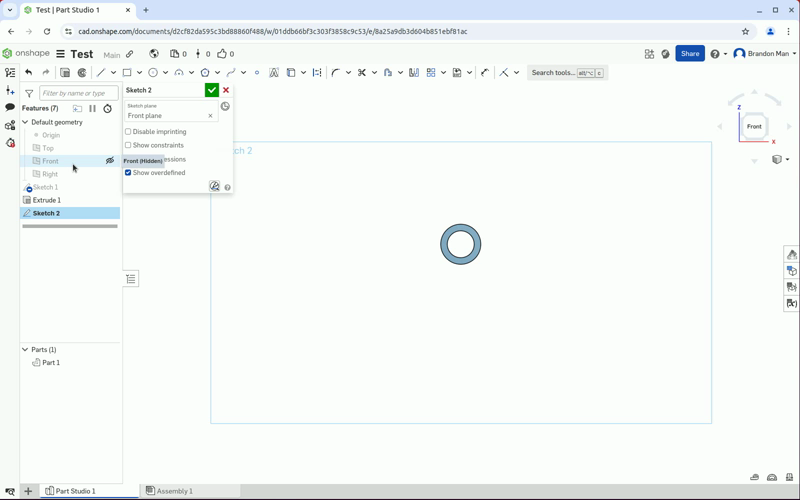
mouse_move(73, 352)
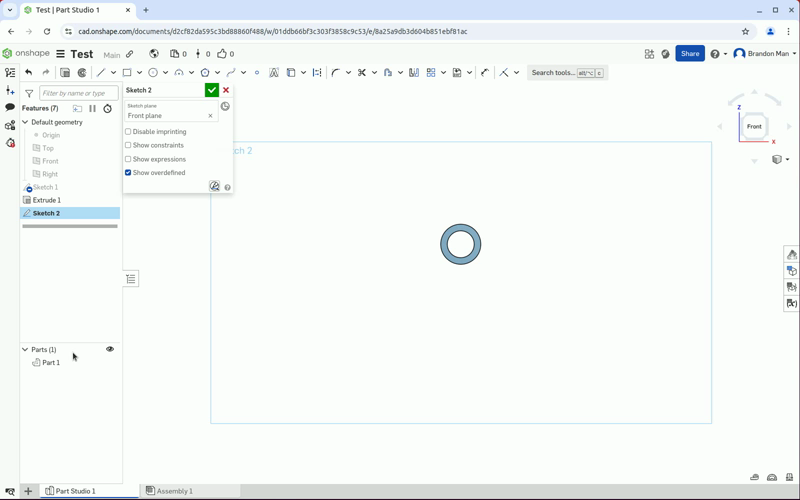
key(y)
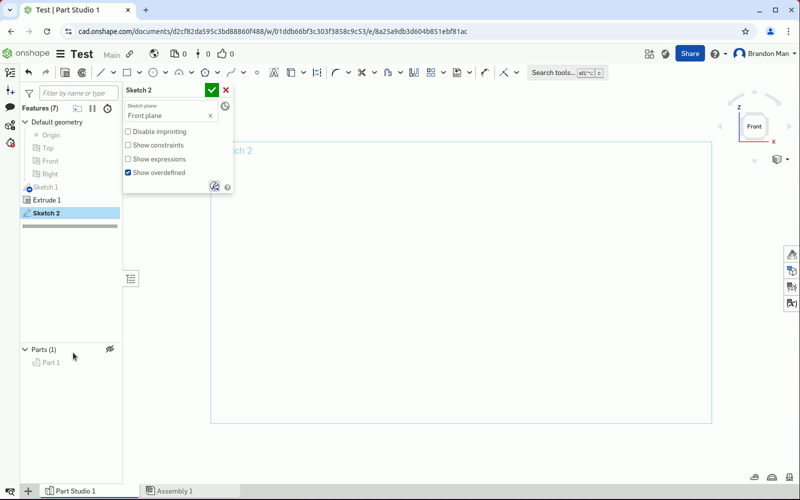
key(a)
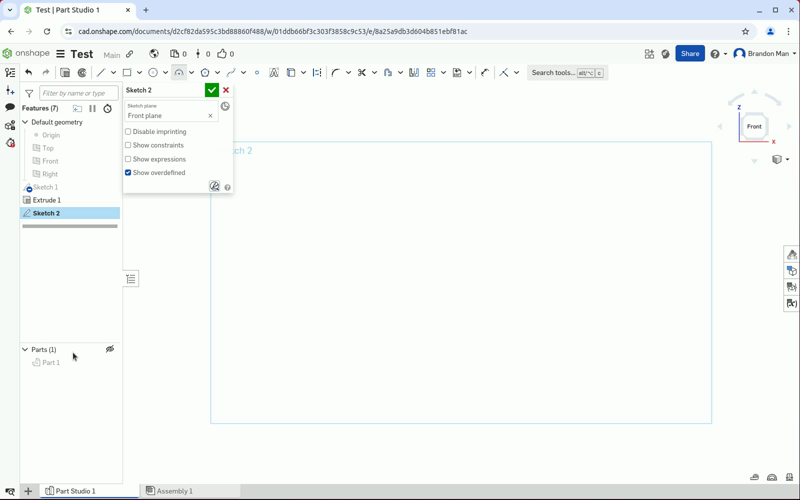
key_down(shift)
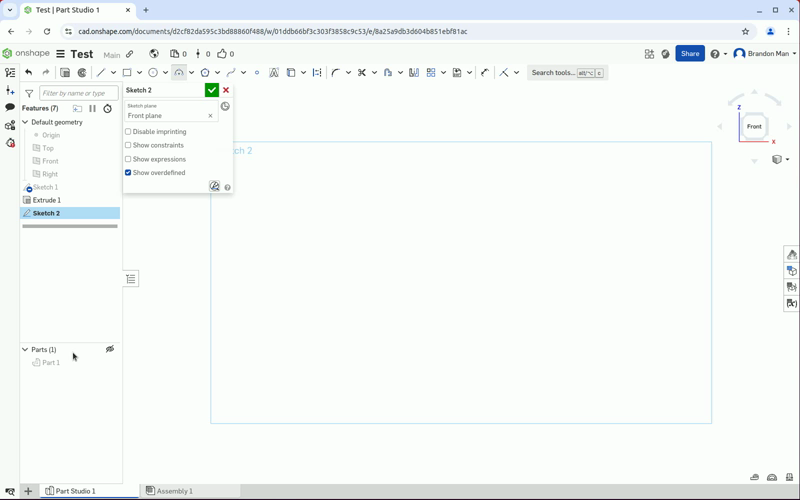
mouse_move(514, 176)
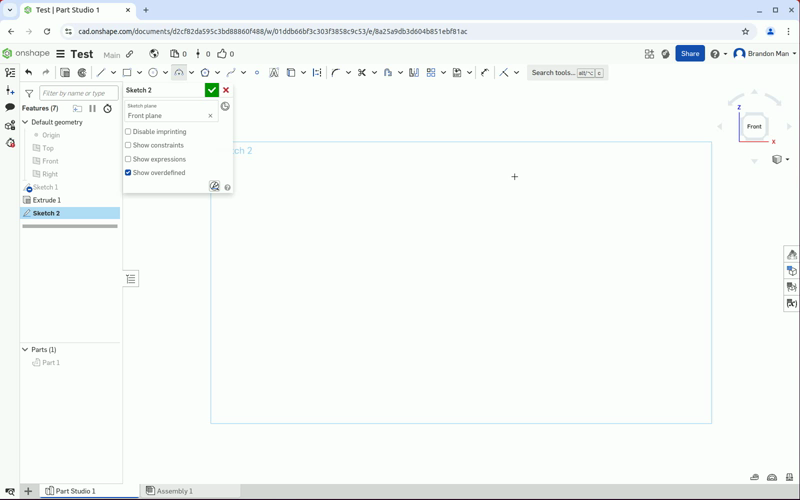
click(514, 176)
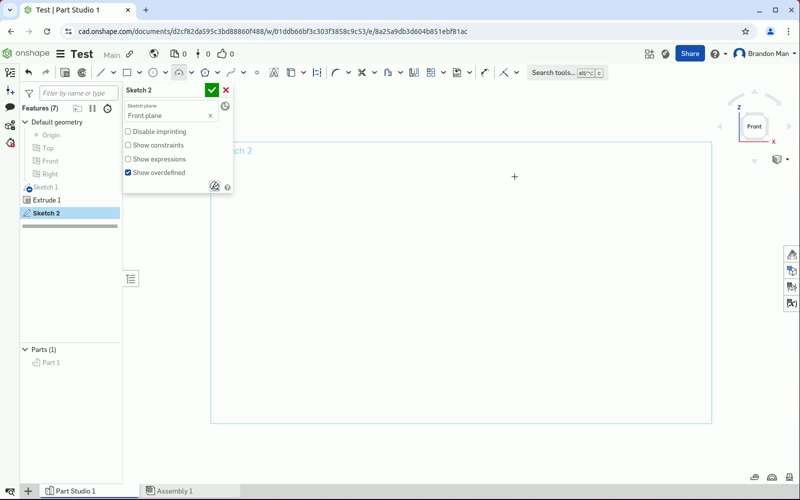
key_up(shift)
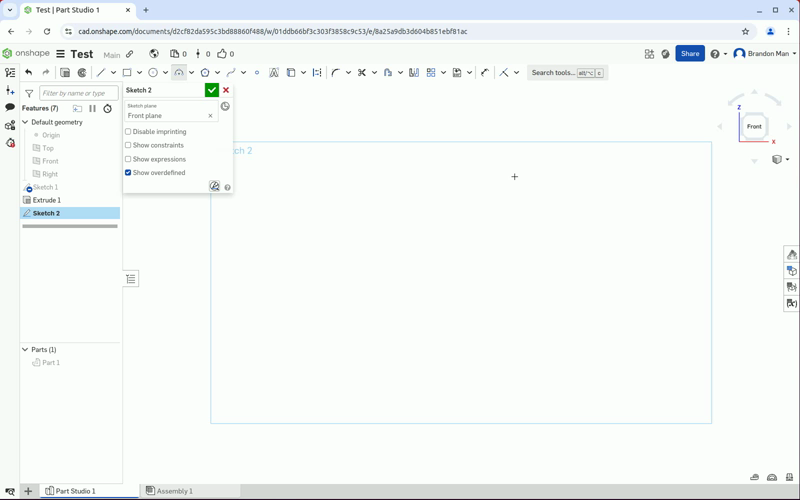
key_down(shift)
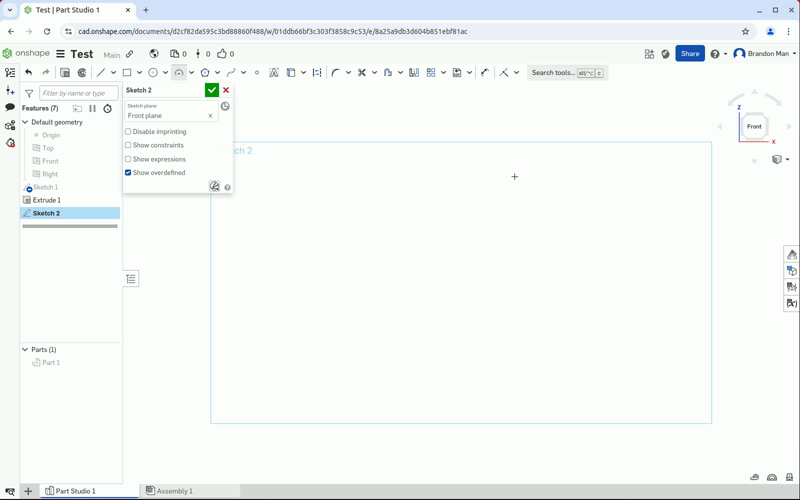
mouse_move(527, 174)
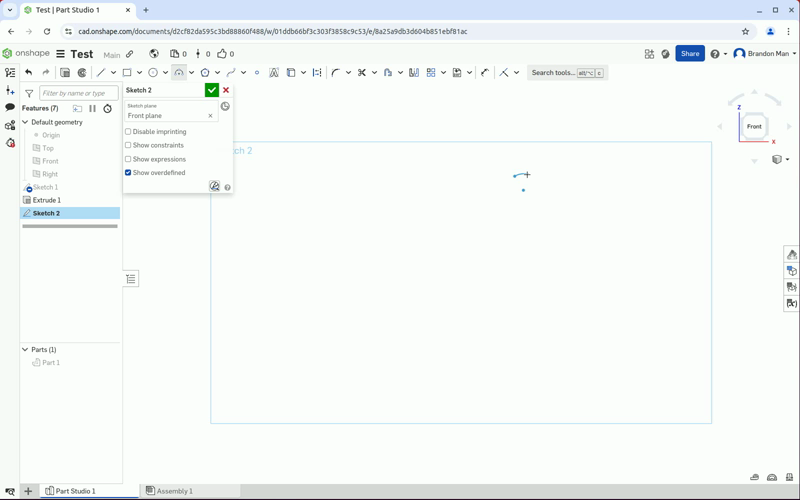
click(527, 174)
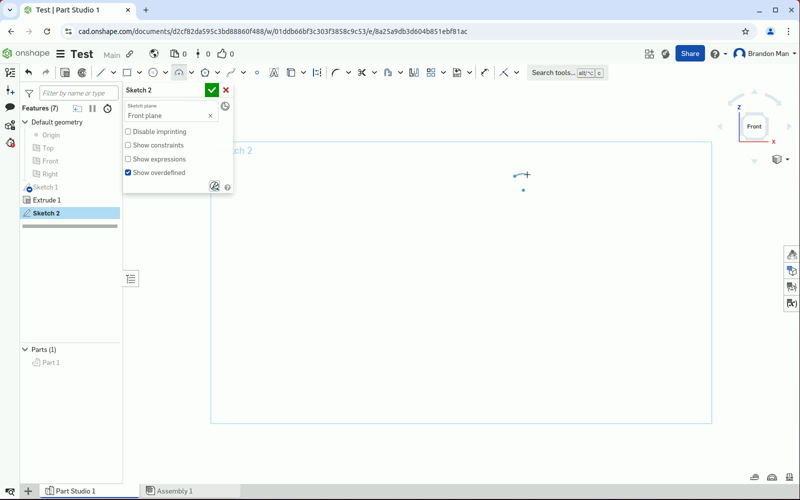
mouse_move(521, 174)
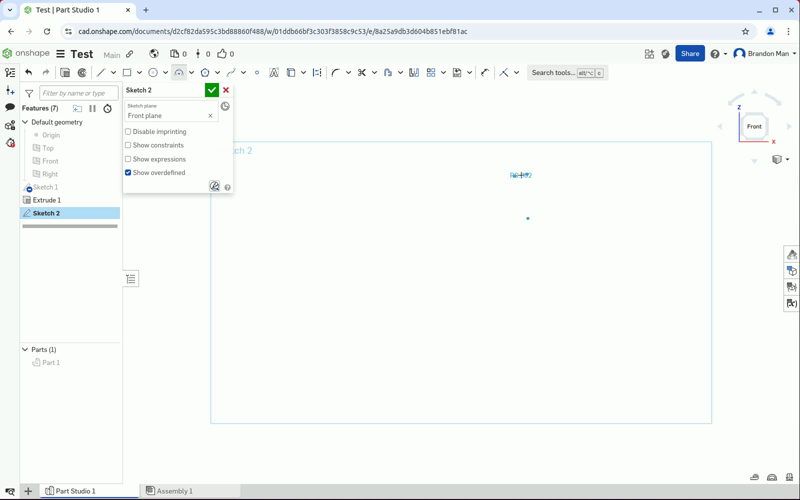
click(521, 174)
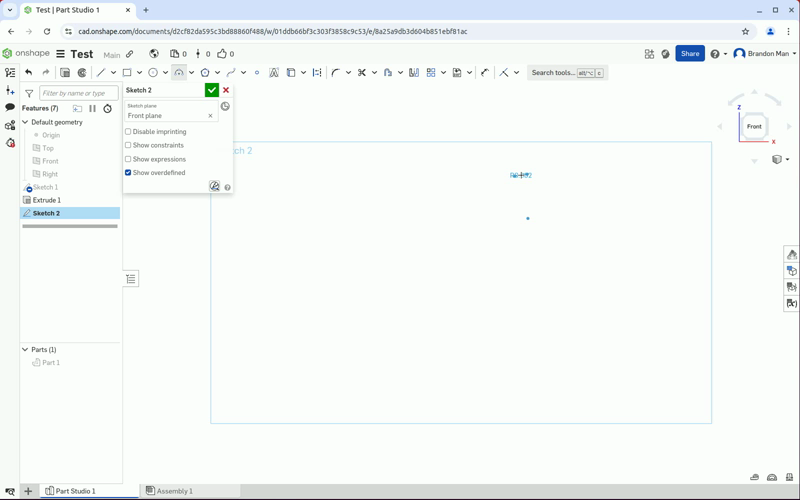
key_up(shift)
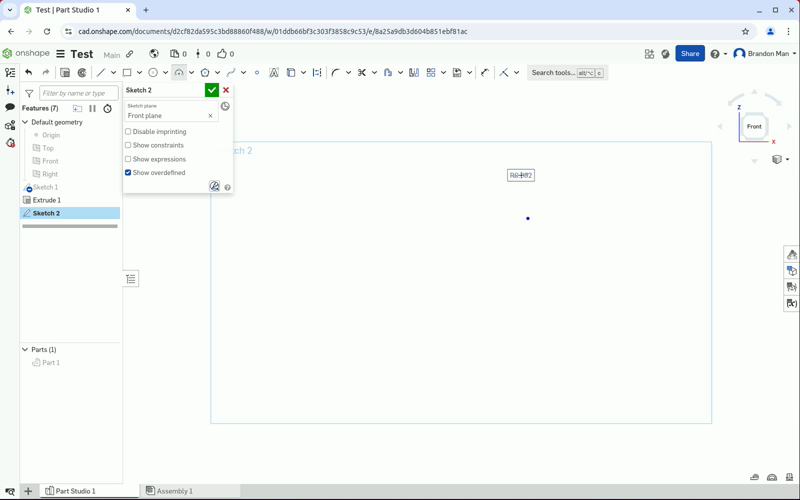
key(esc)
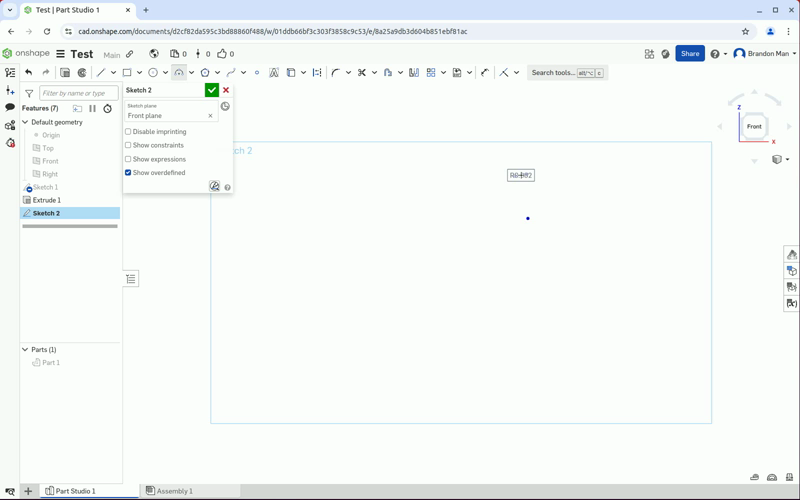
key(l)
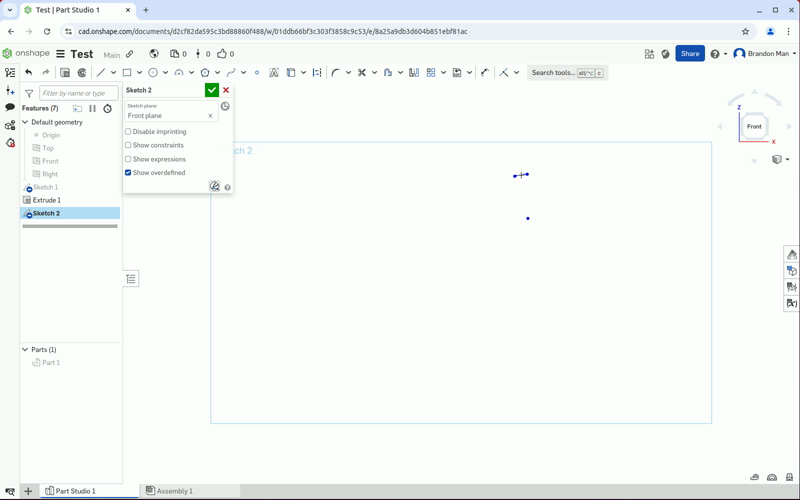
mouse_move(527, 174)
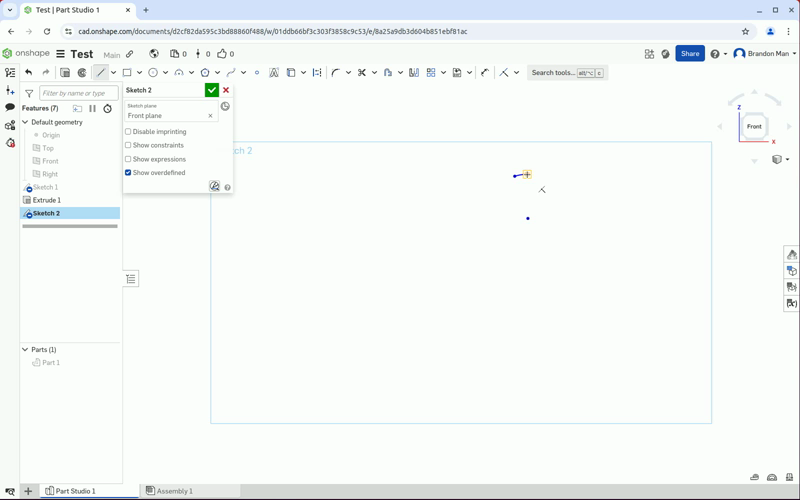
click(527, 174)
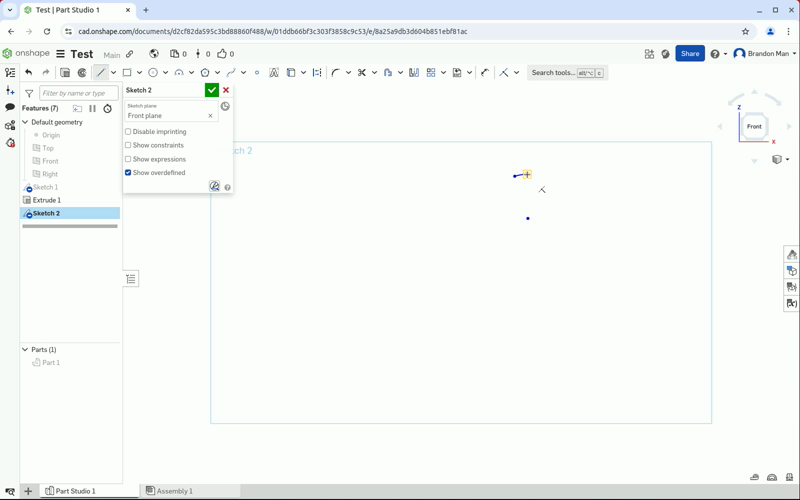
key_down(shift)
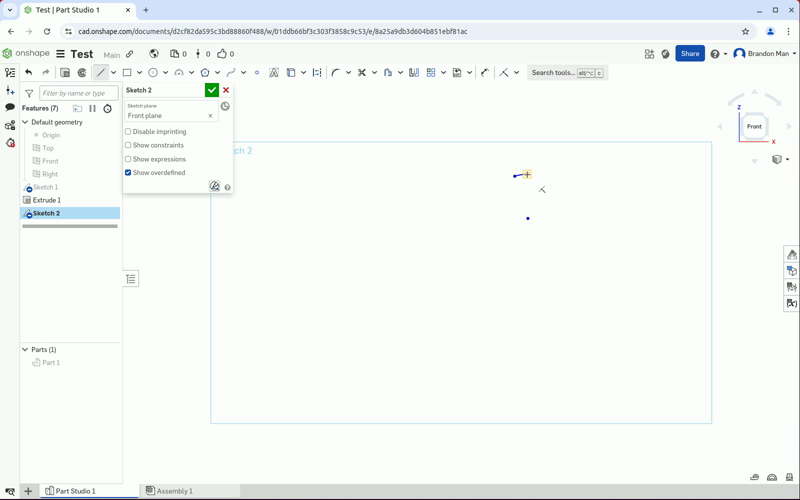
mouse_move(557, 174)
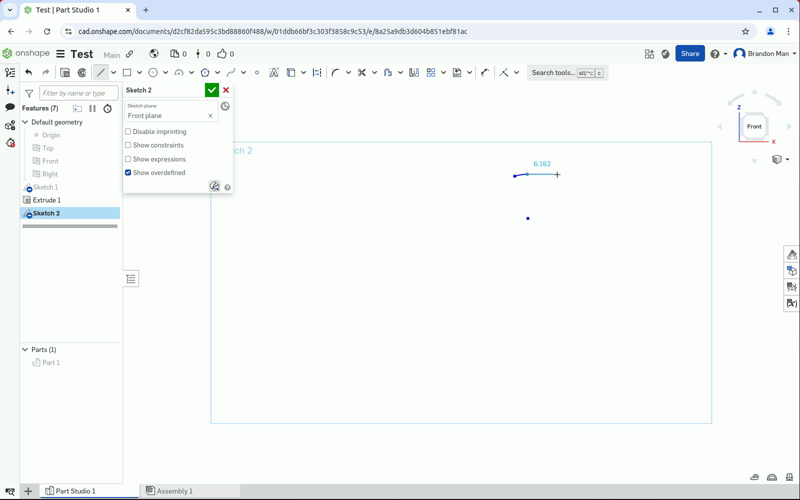
mouse_move(523, 170)
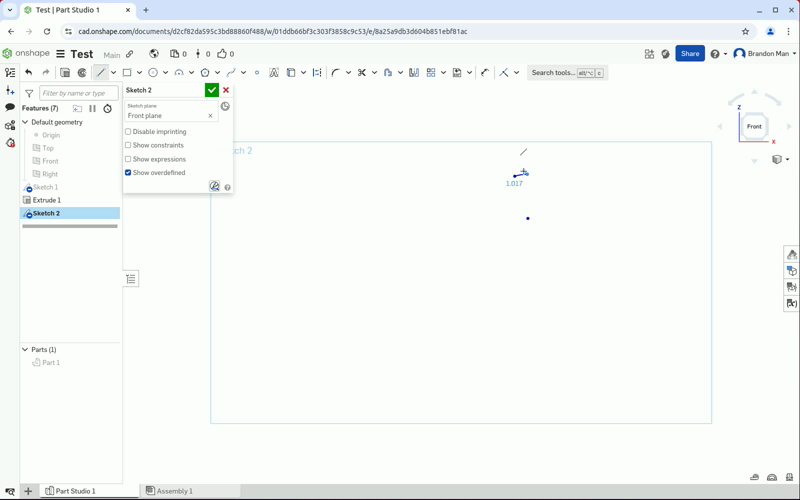
scroll(6)
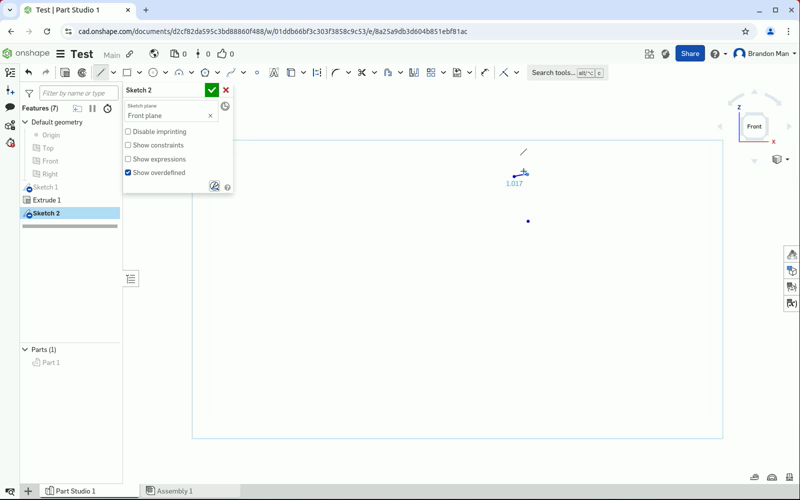
scroll(6)
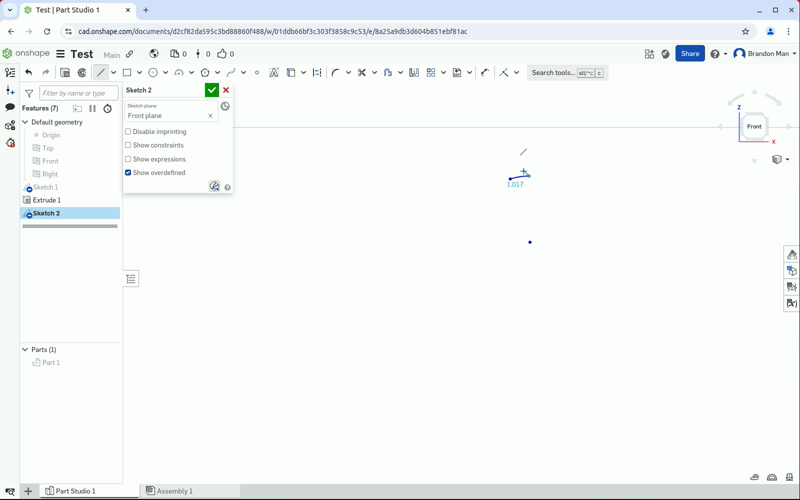
scroll(6)
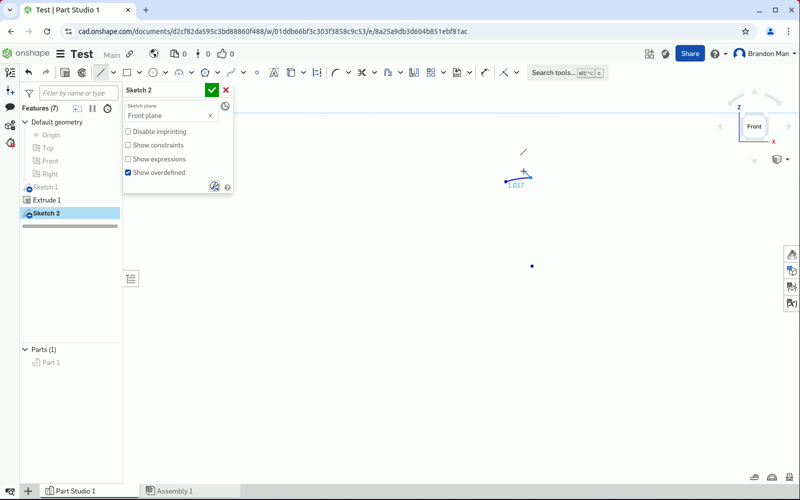
scroll(6)
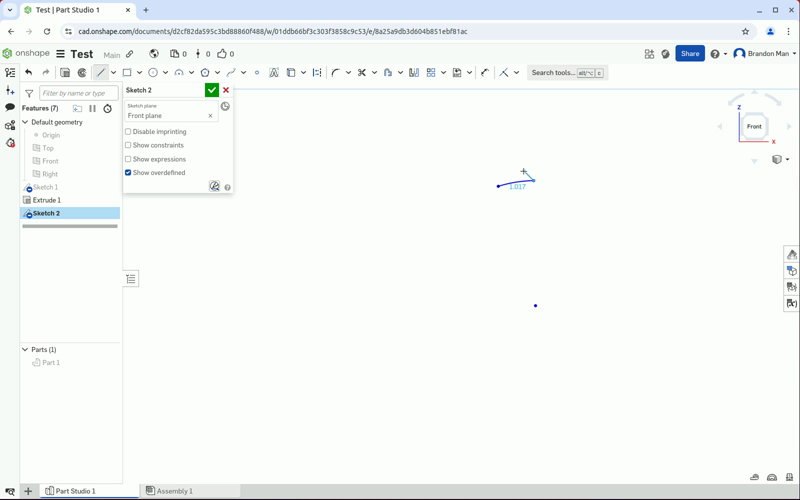
scroll(6)
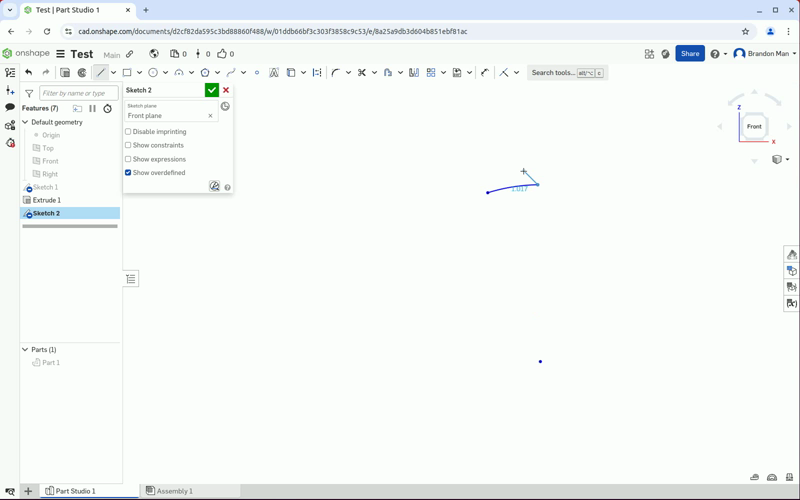
scroll(6)
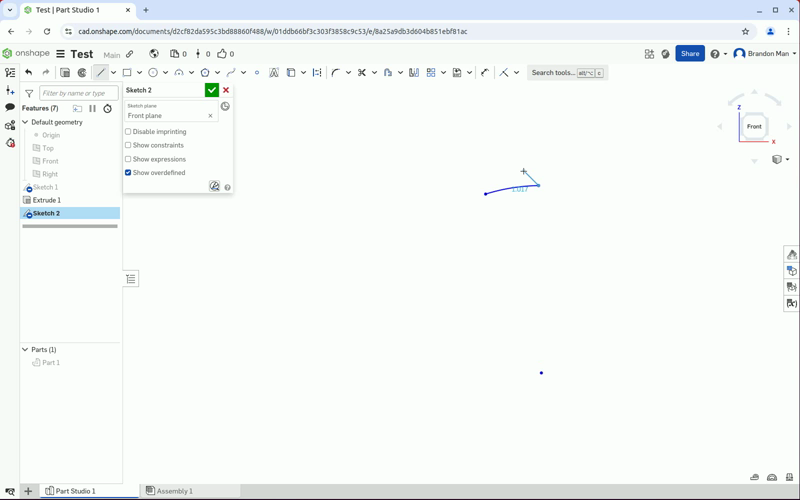
scroll(6)
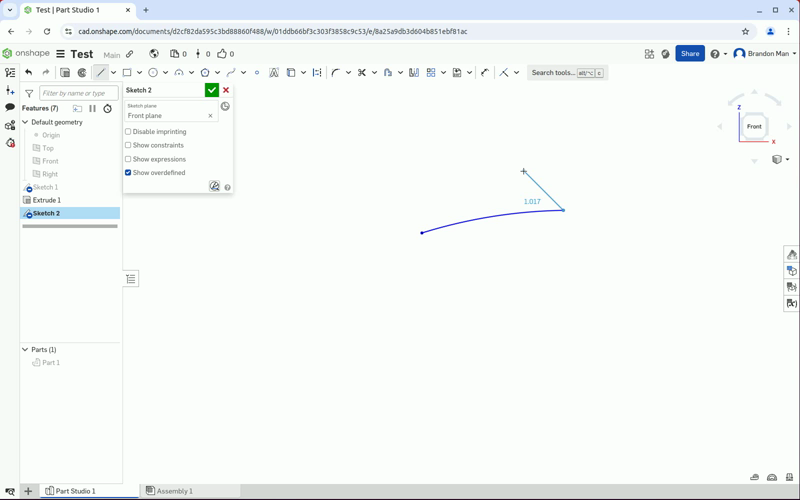
click(523, 170)
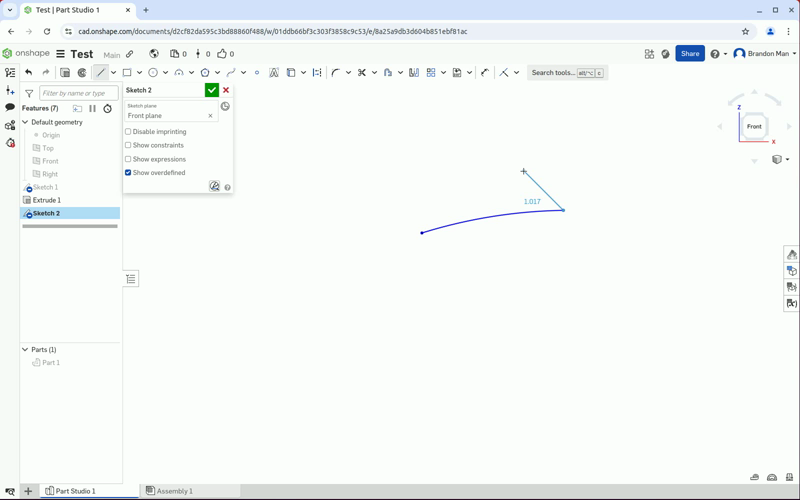
scroll(-6)
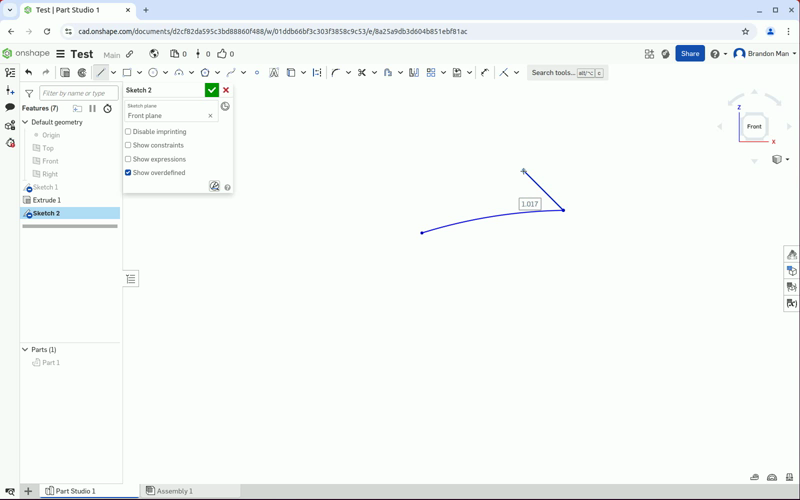
scroll(-6)
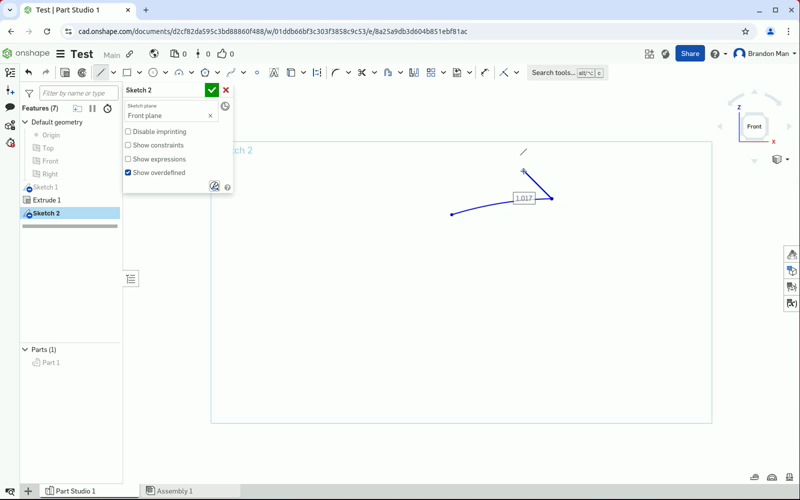
scroll(-6)
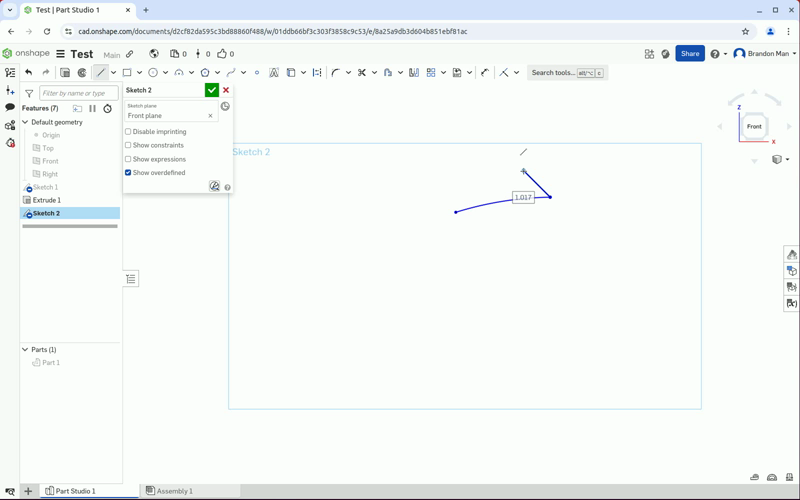
scroll(-6)
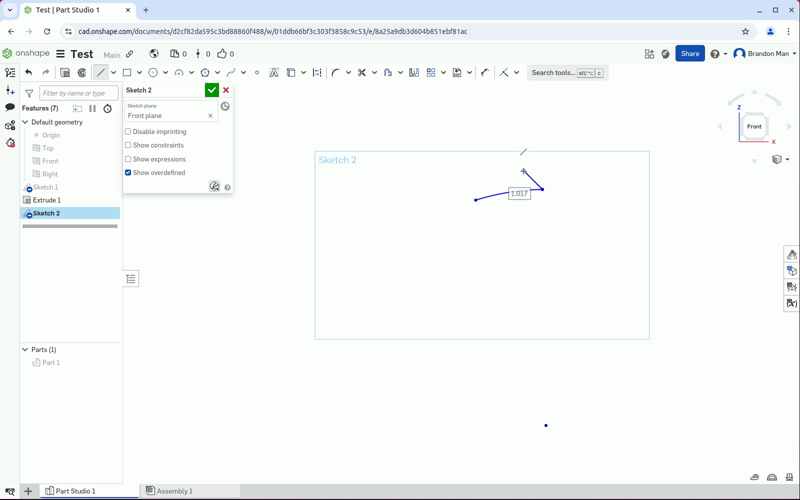
scroll(-6)
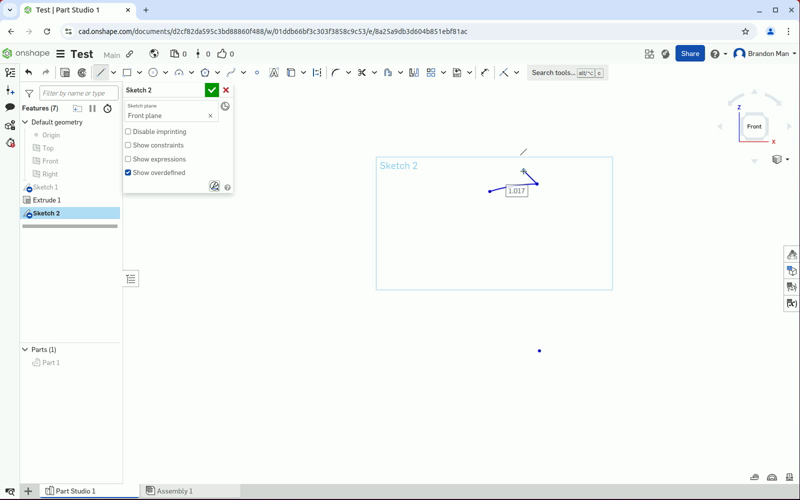
scroll(-6)
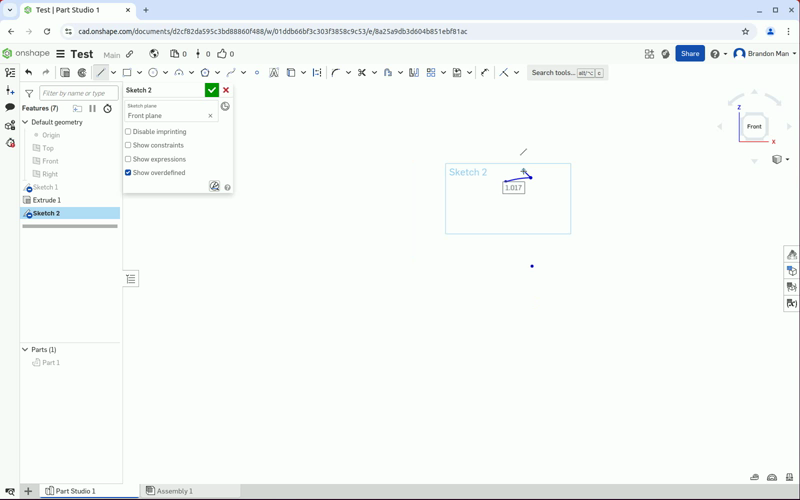
scroll(-6)
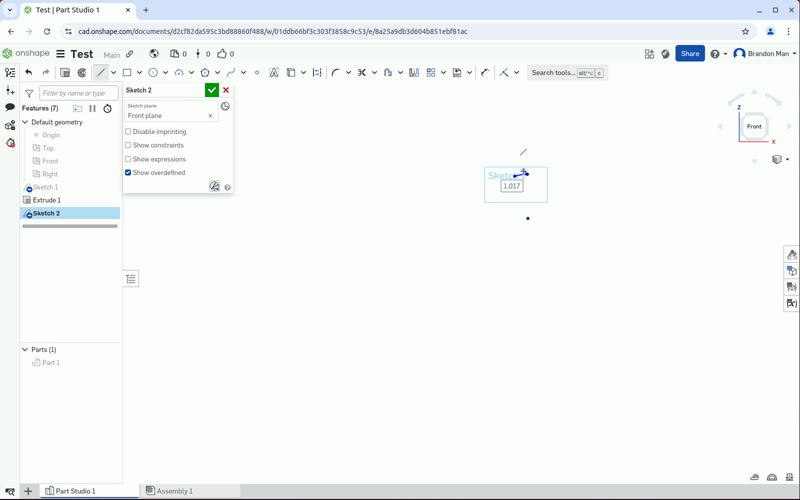
key_up(shift)
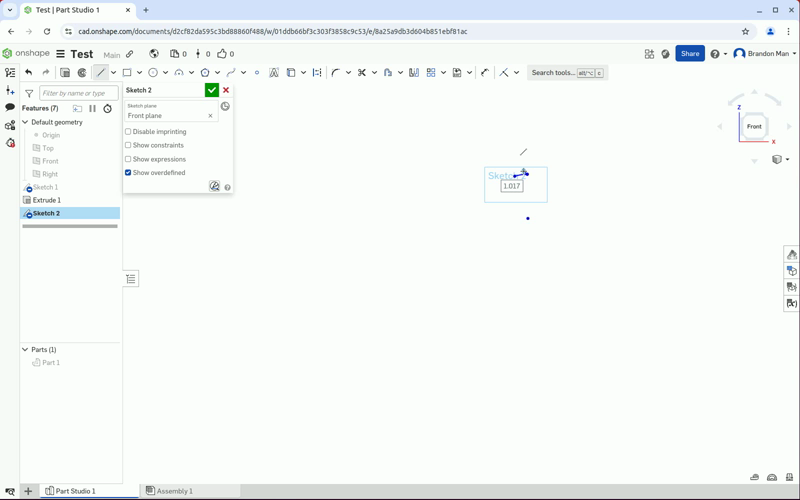
key(esc)
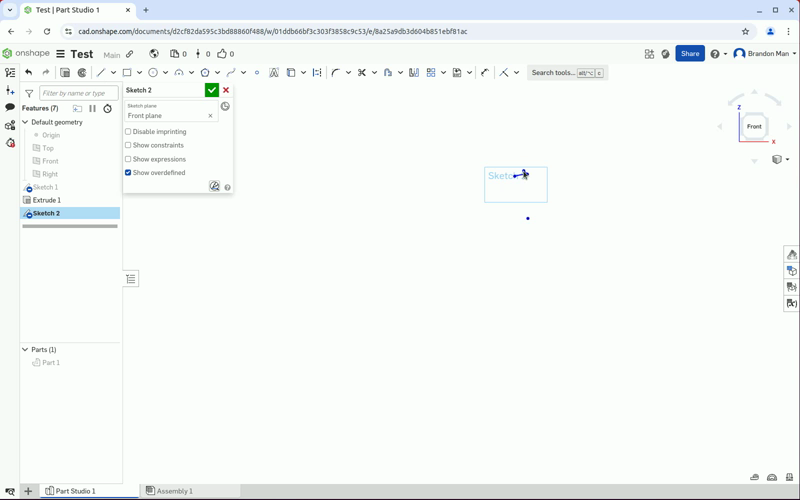
key(a)
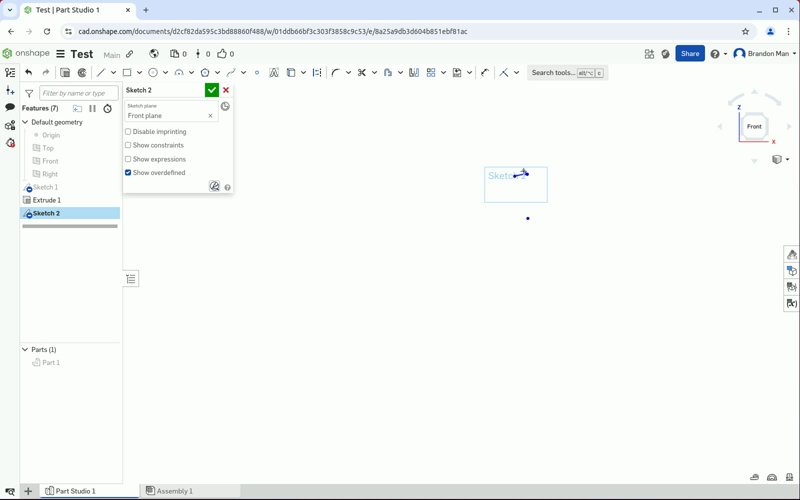
mouse_move(523, 170)
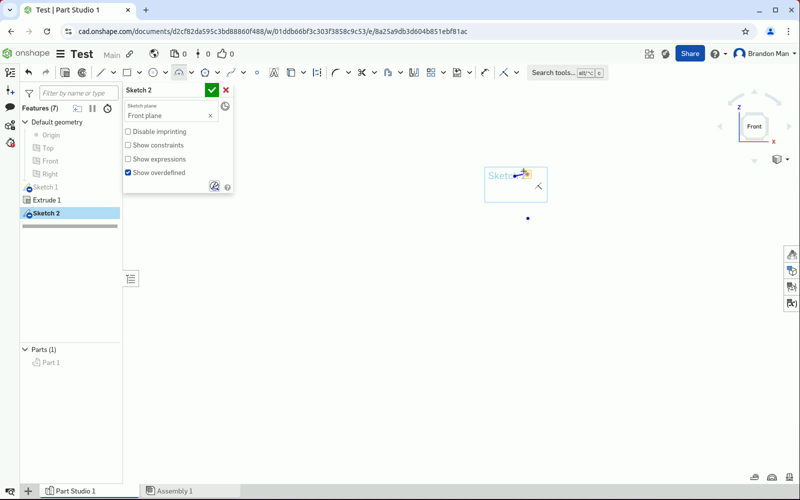
click(523, 170)
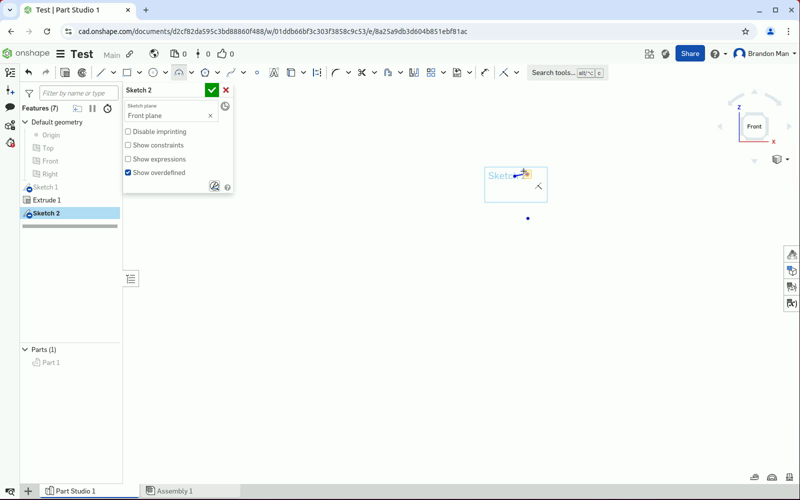
mouse_move(514, 176)
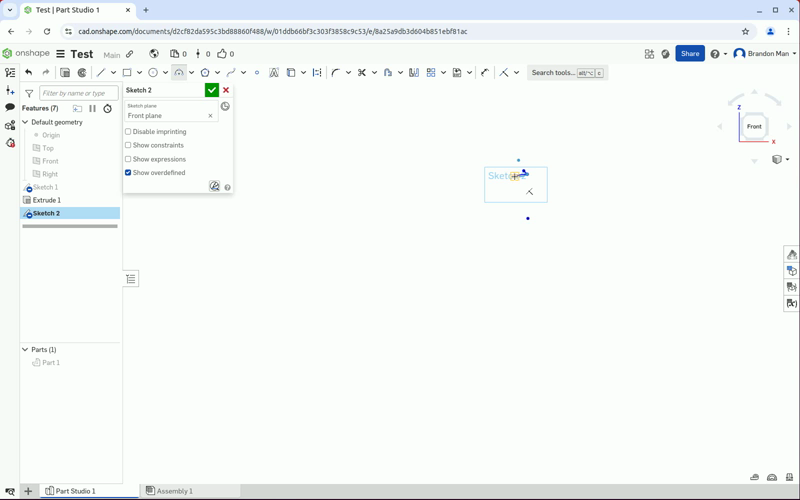
click(514, 176)
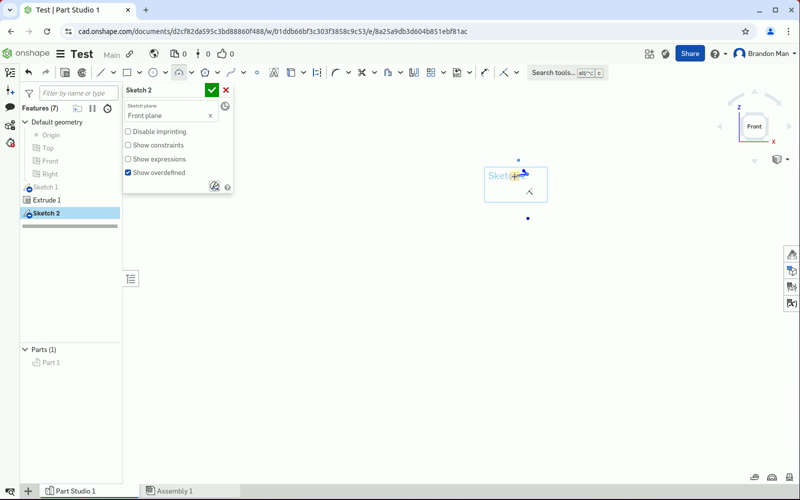
key_down(shift)
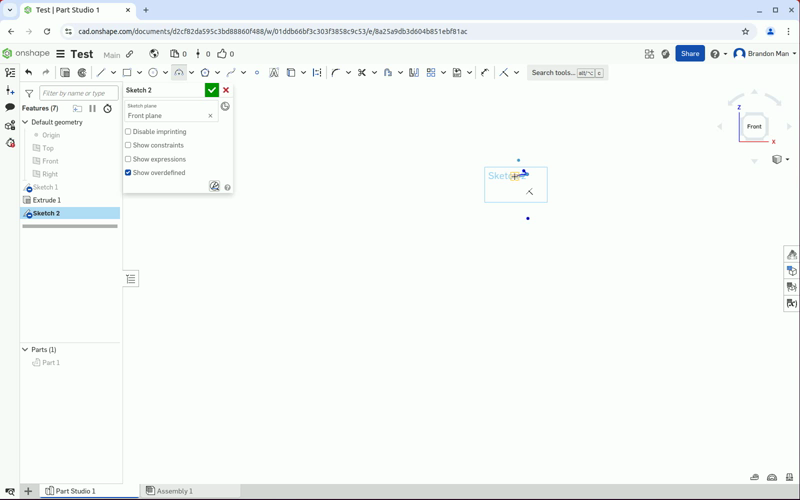
mouse_move(517, 170)
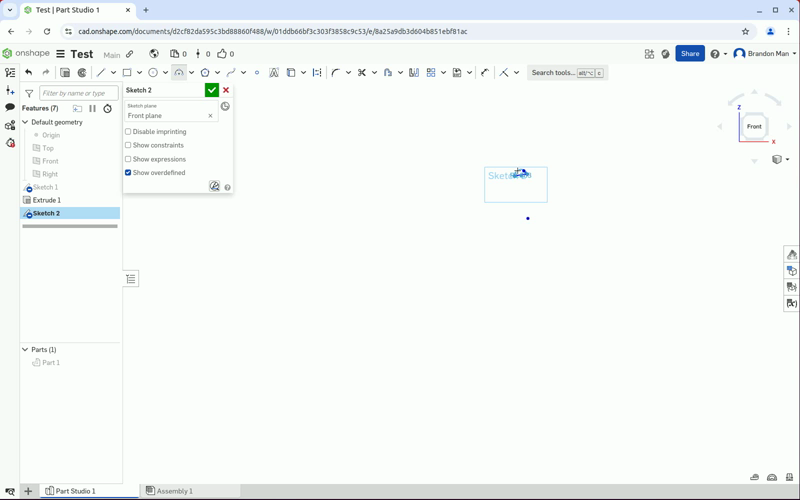
click(517, 170)
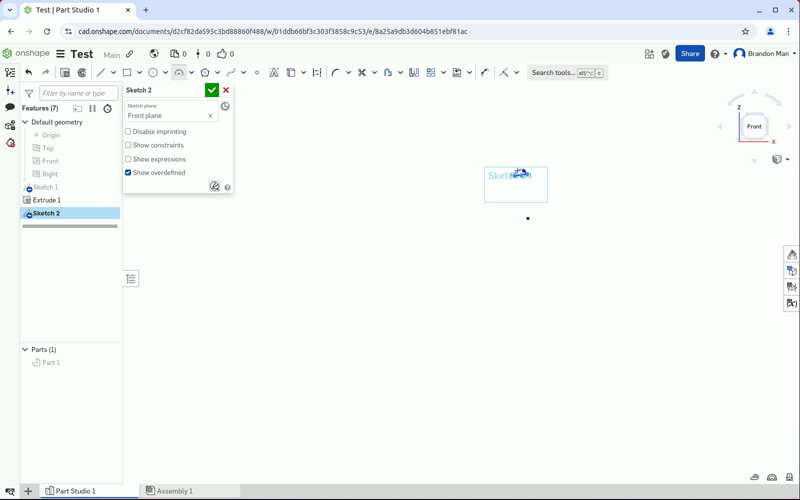
key_up(shift)
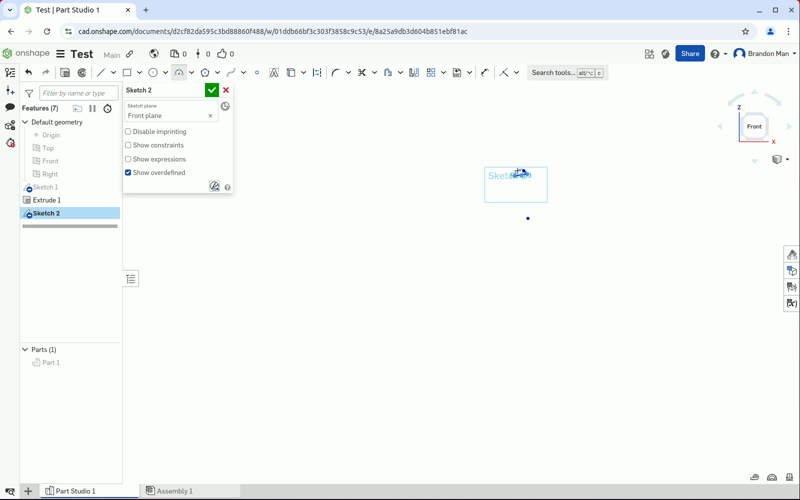
key(esc)
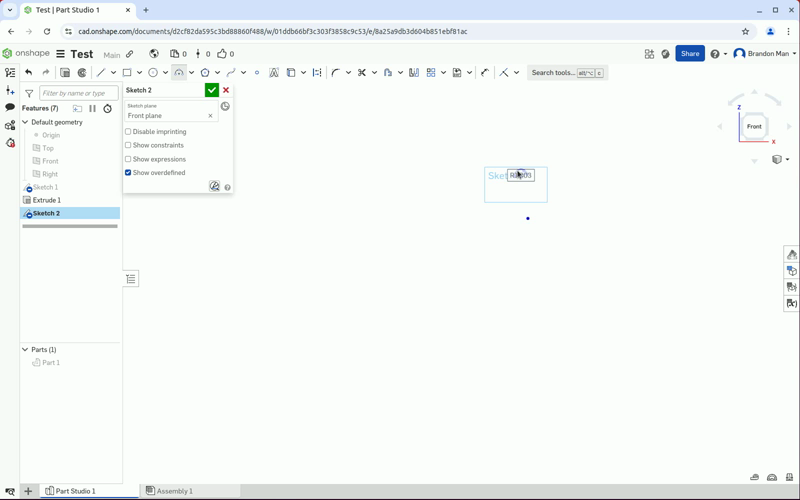
mouse_move(520, 175)
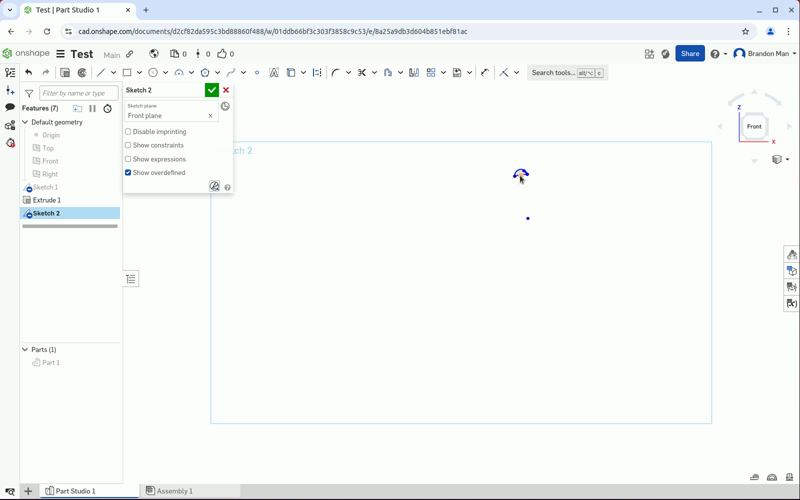
scroll(6)
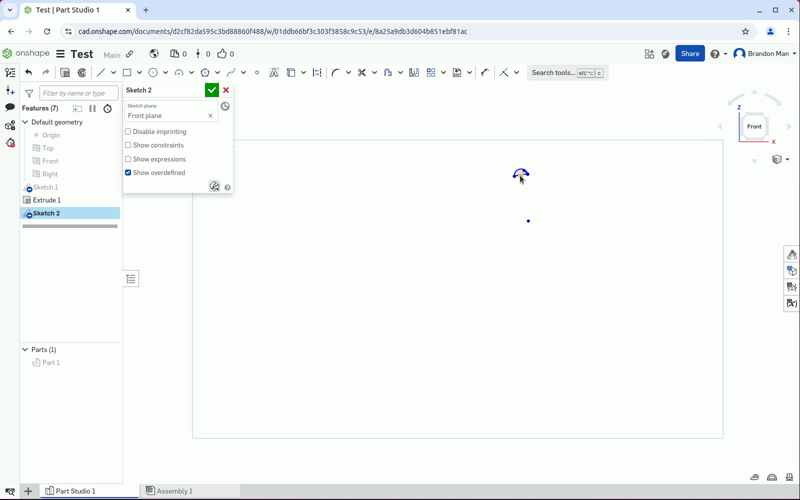
scroll(6)
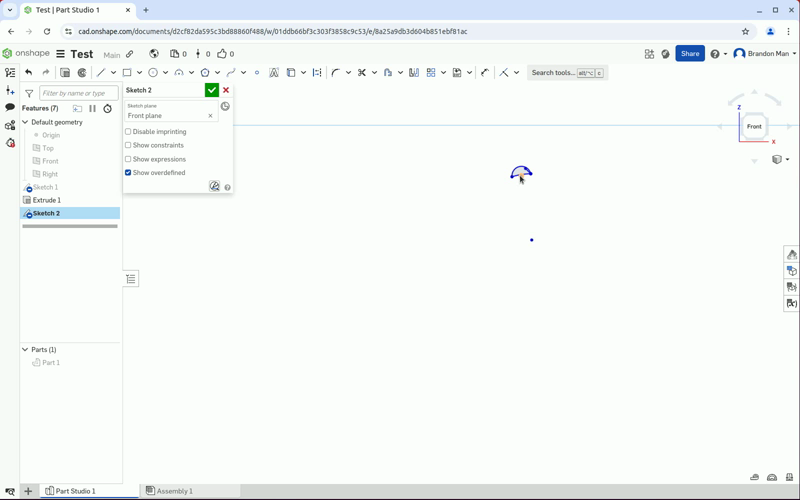
scroll(6)
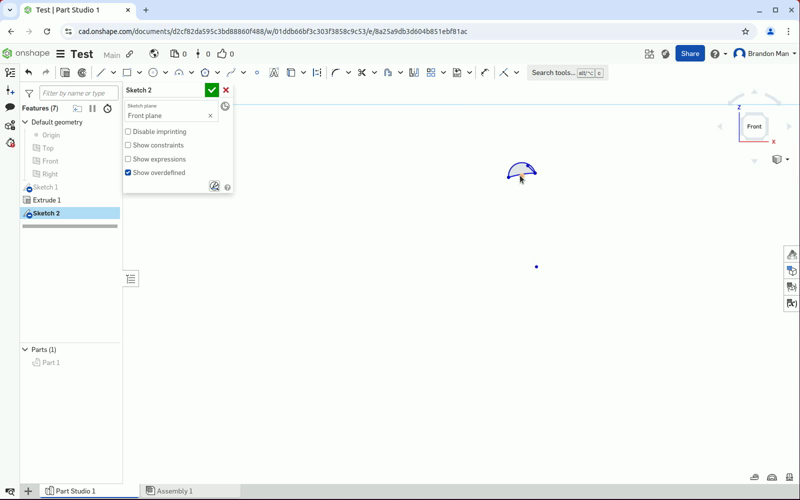
scroll(6)
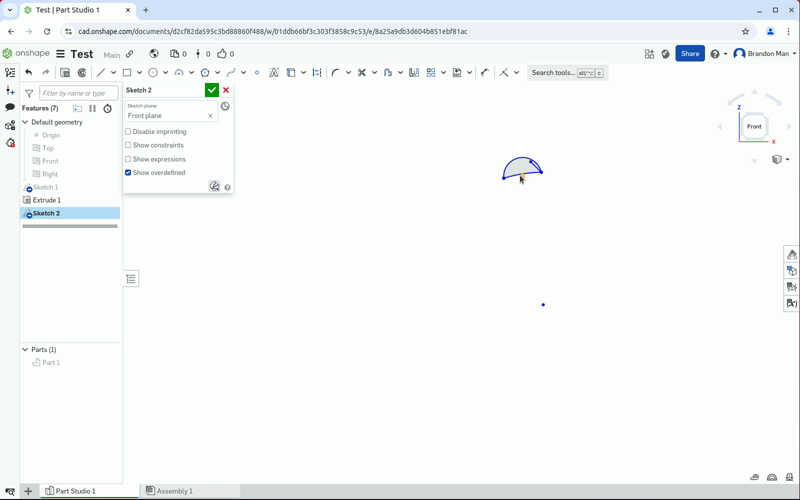
scroll(6)
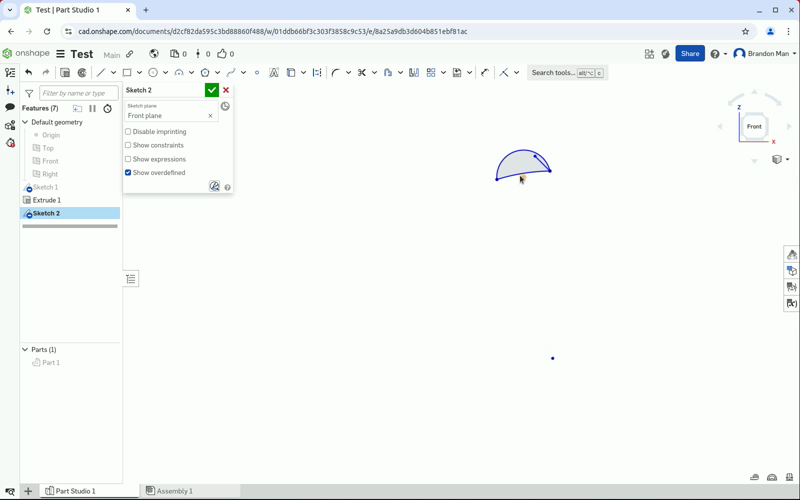
scroll(6)
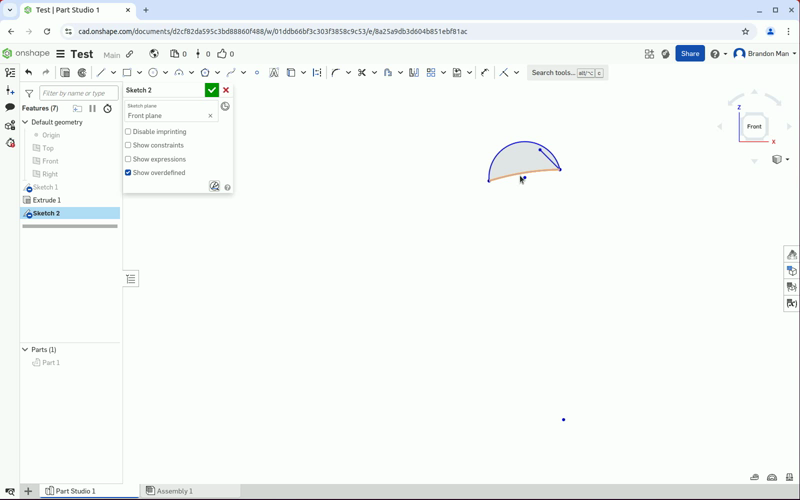
scroll(6)
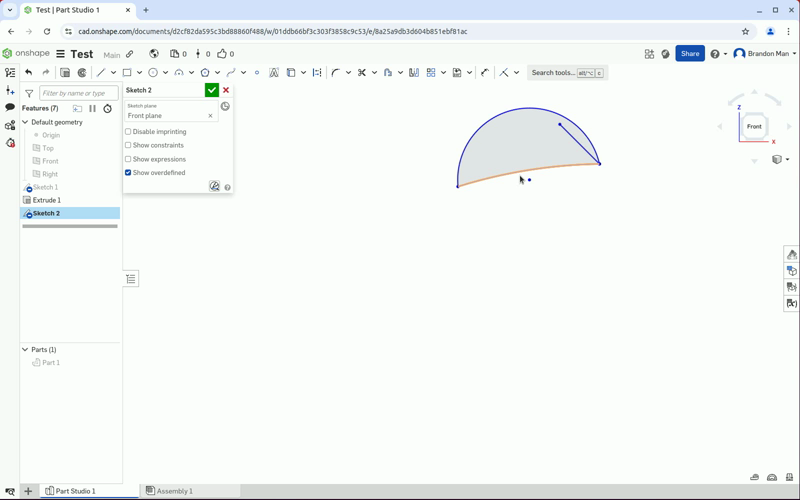
click(520, 175)
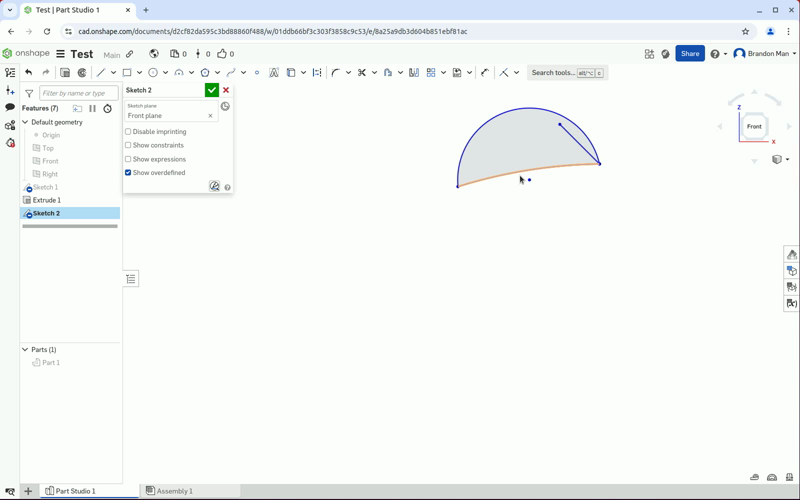
scroll(-6)
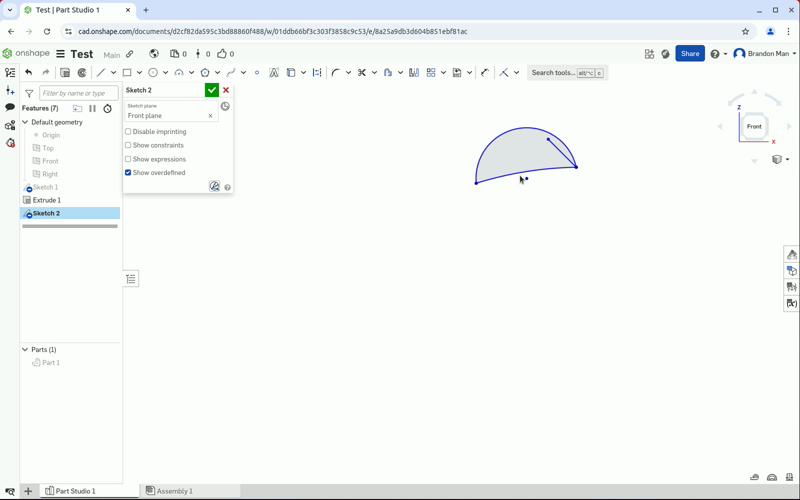
scroll(-6)
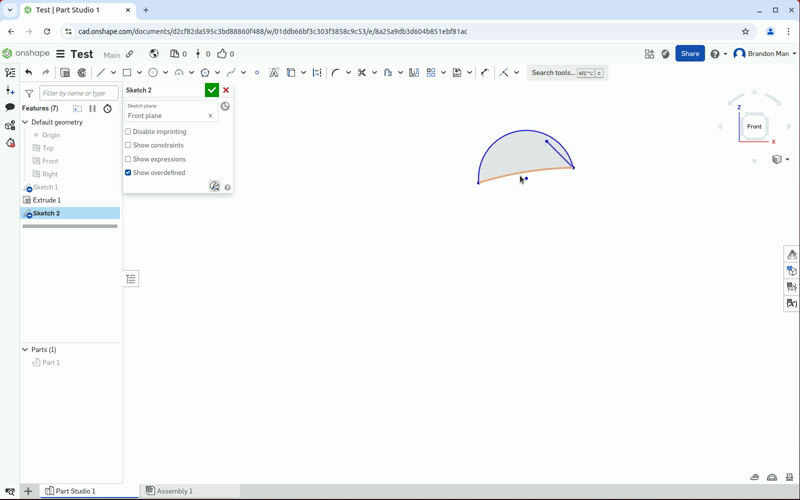
scroll(-6)
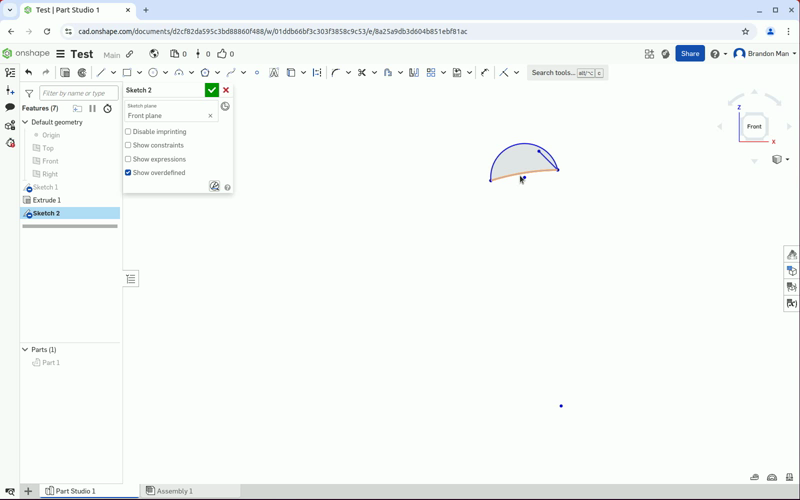
scroll(-6)
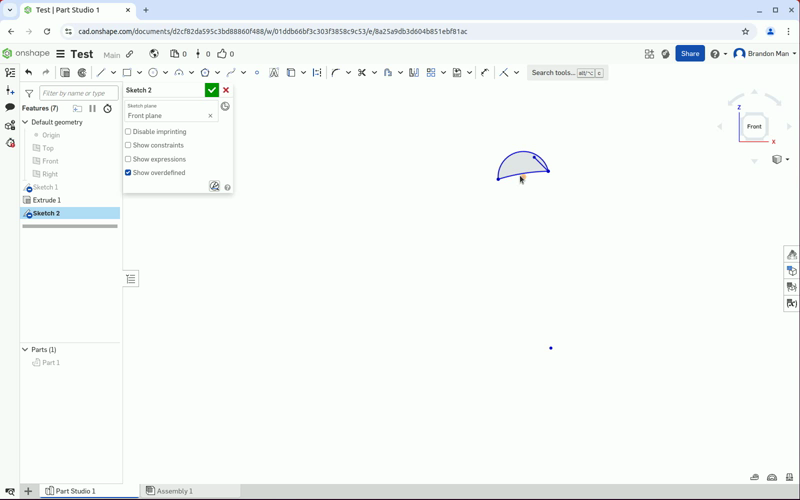
scroll(-6)
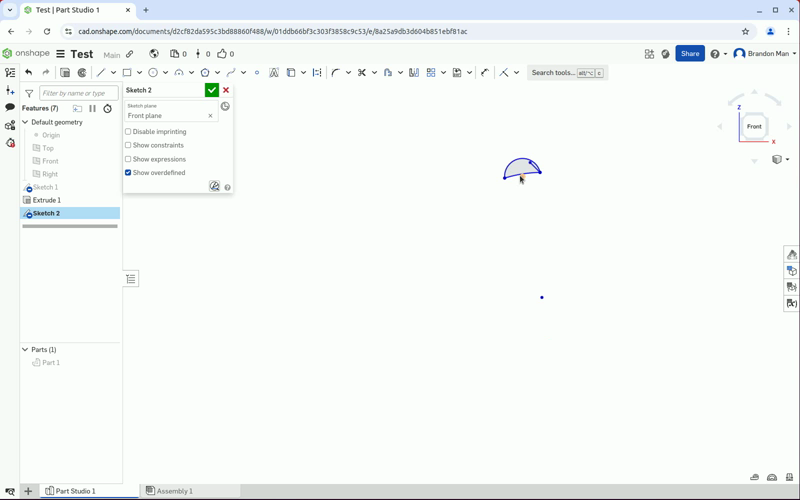
scroll(-6)
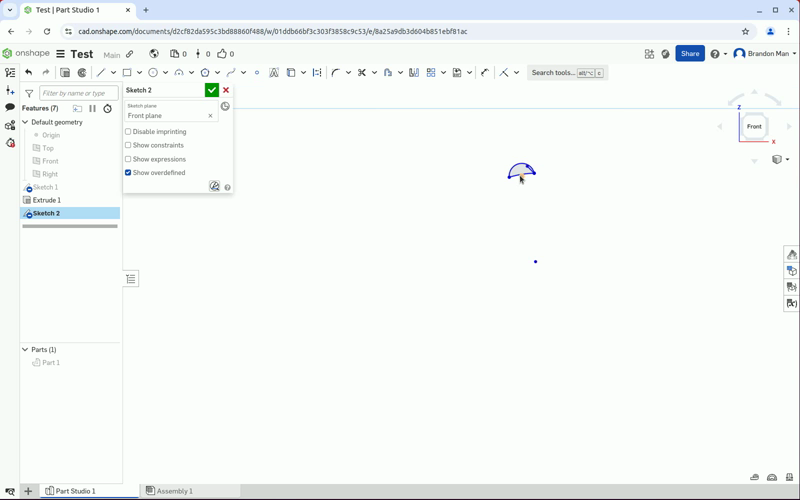
scroll(-6)
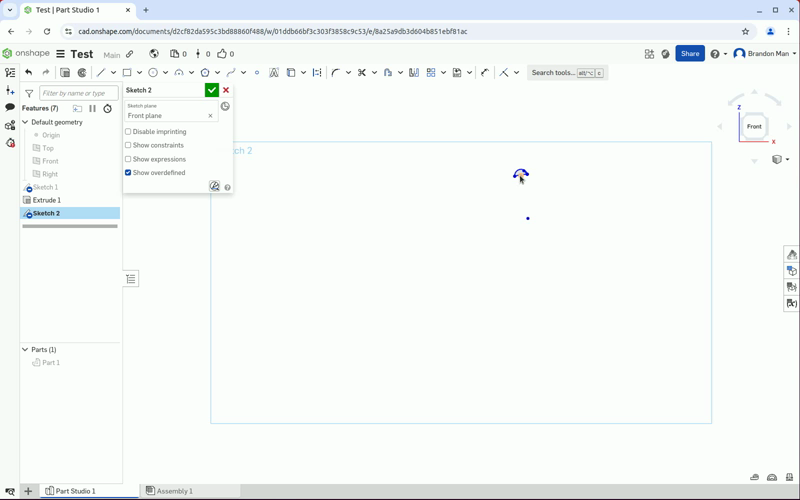
mouse_move(73, 352)
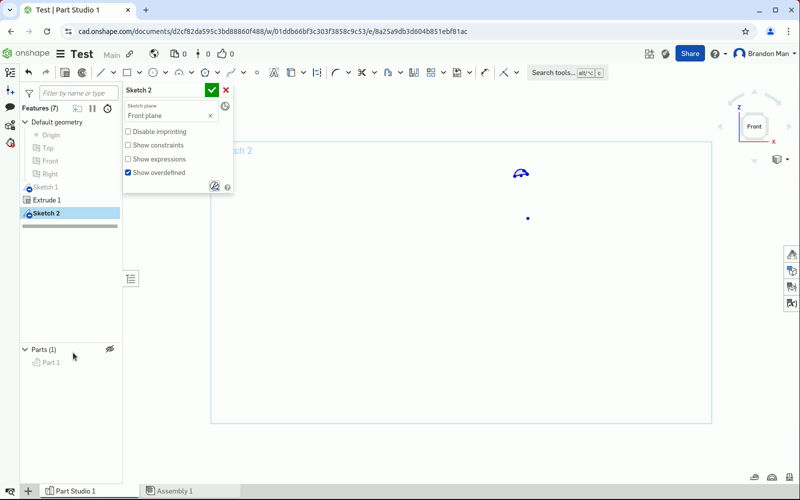
key(shift+y)
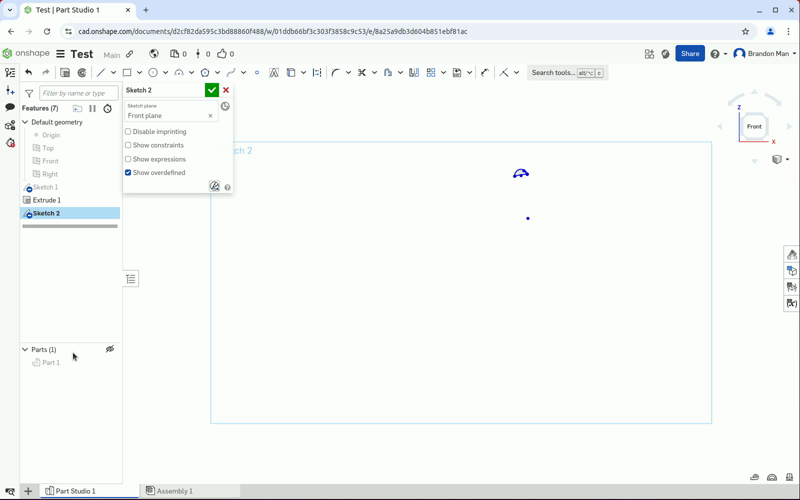
key(shift+e)
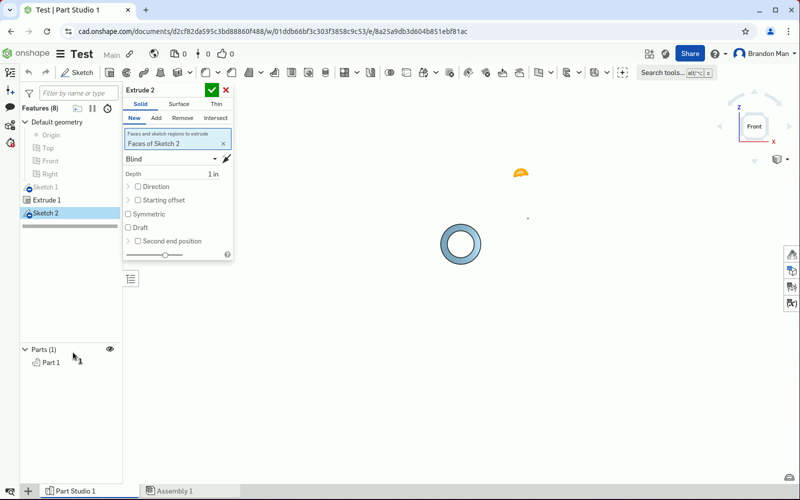
mouse_move(143, 106)
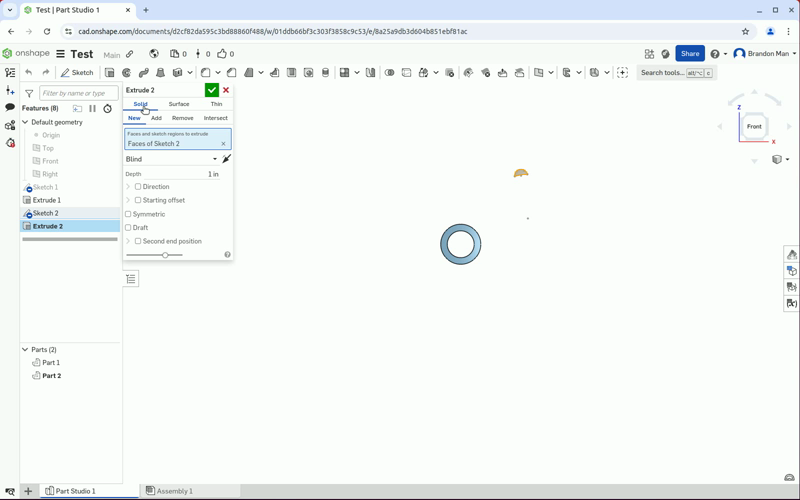
click(143, 106)
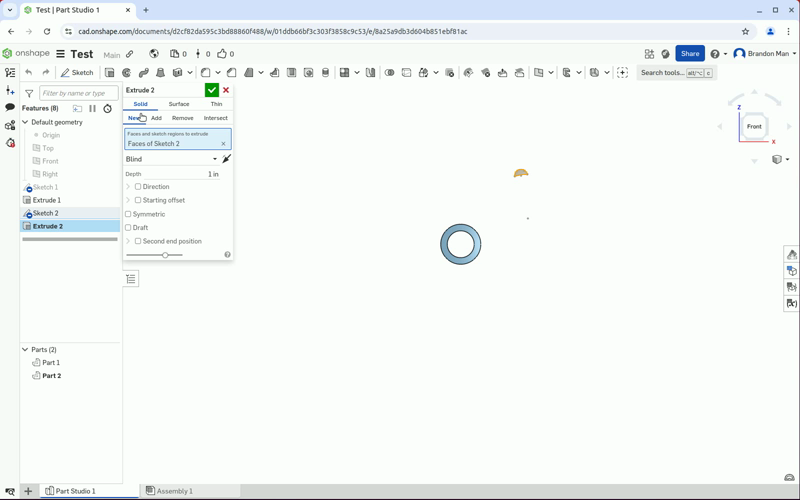
mouse_move(137, 120)
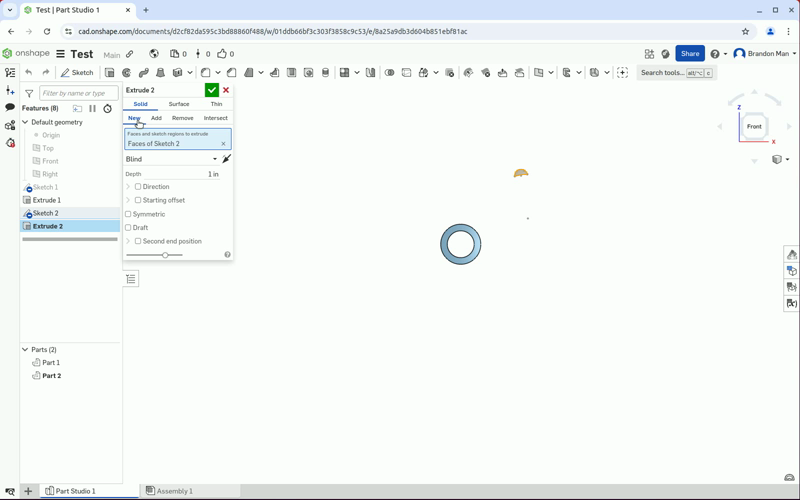
click(137, 120)
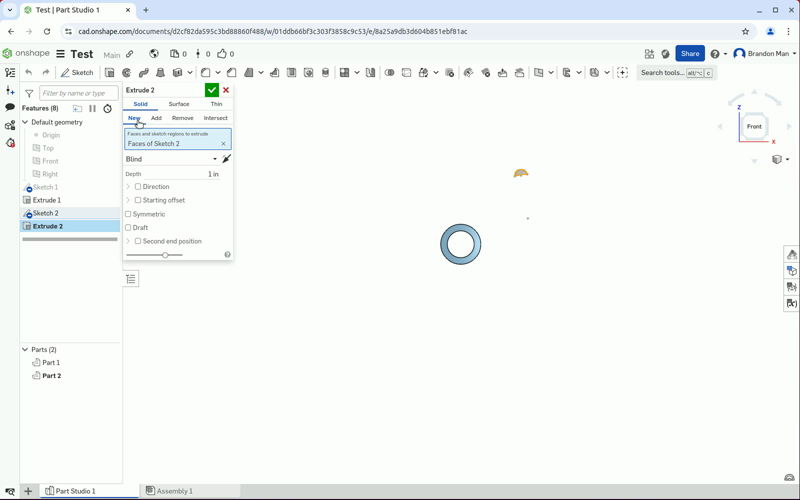
key(tab, 4)
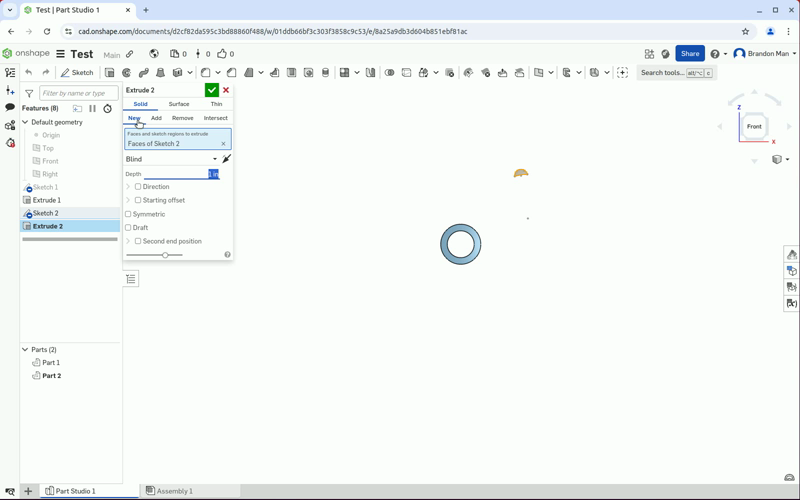
text(5.296)
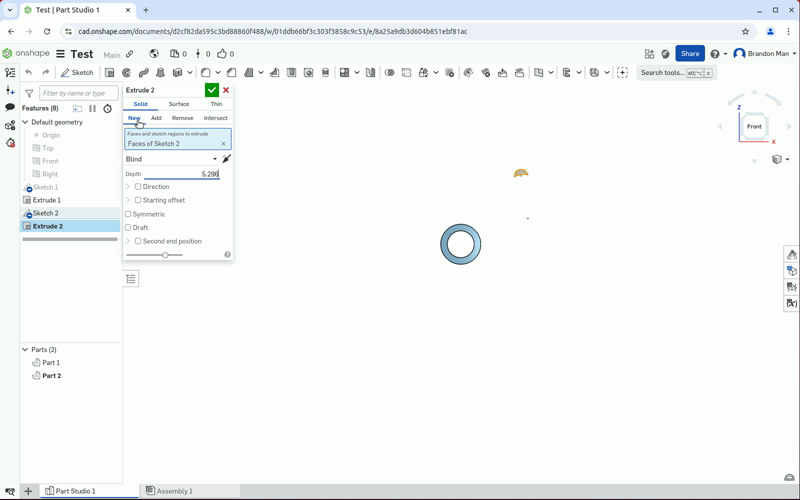
key(enter)
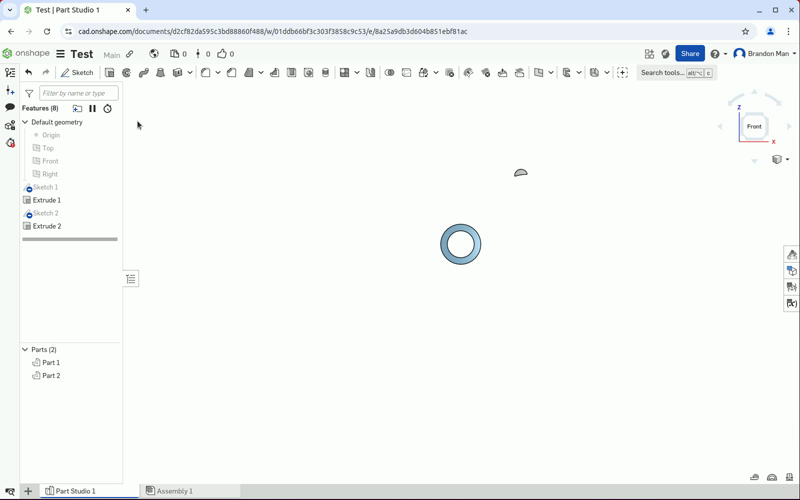
key(shift+h)
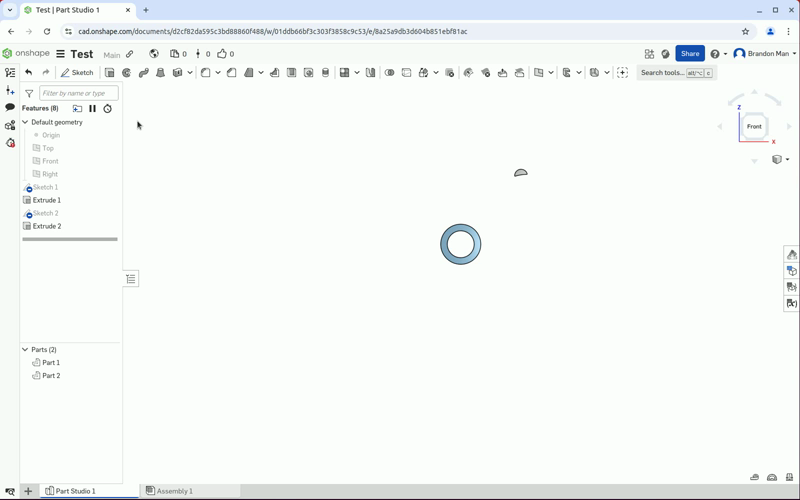
key(shift+h)
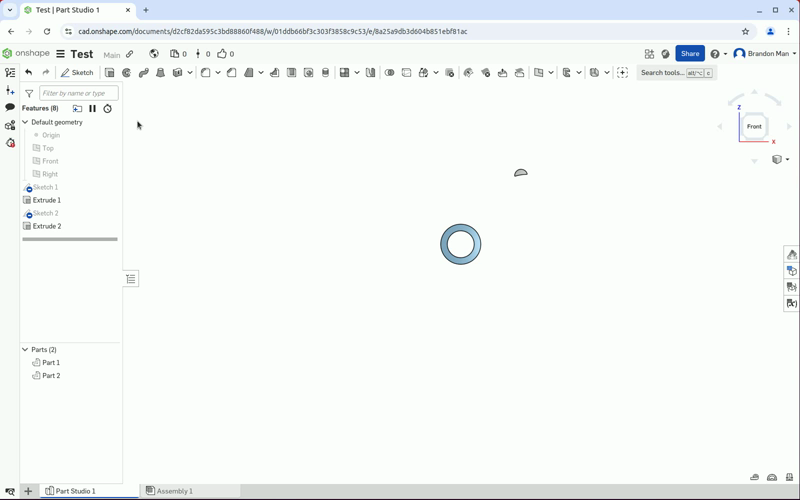
mouse_move(73, 189)
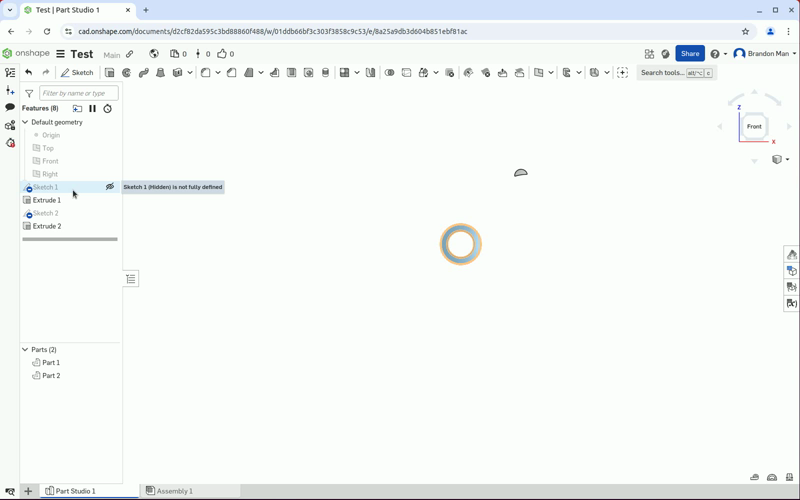
click(73, 189)
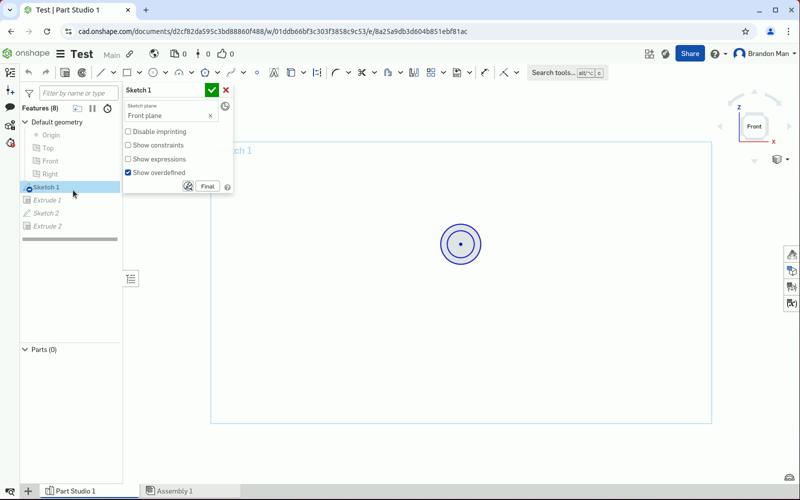
mouse_move(229, 92)
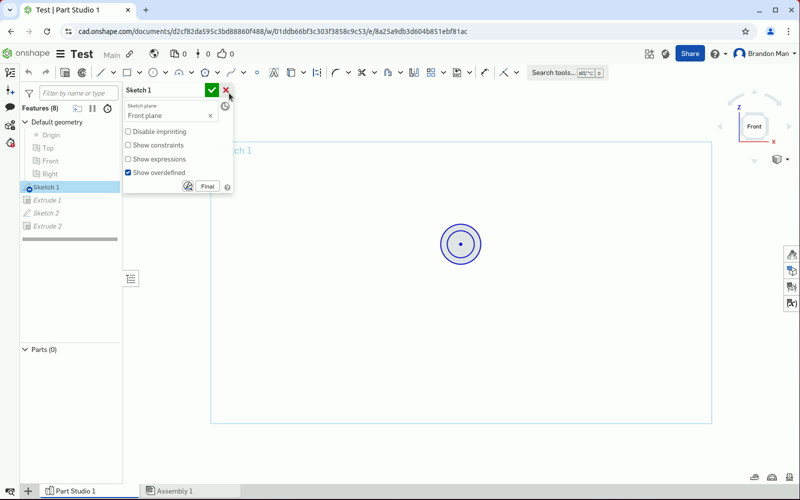
click(229, 92)
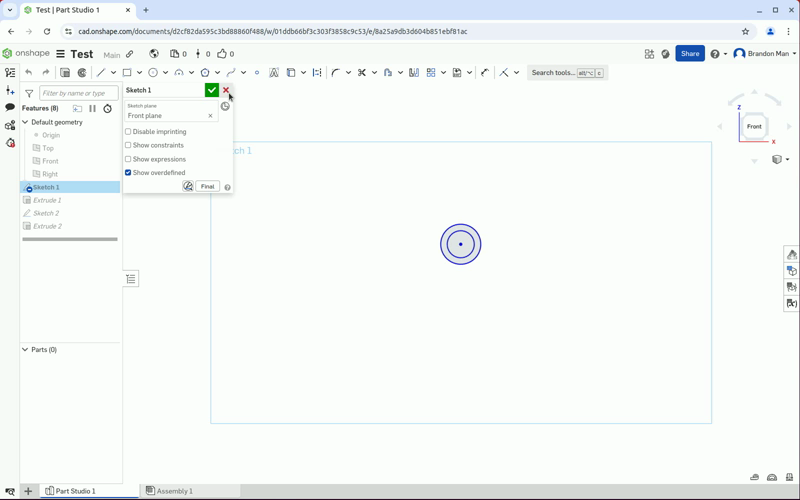
key(shift+s)
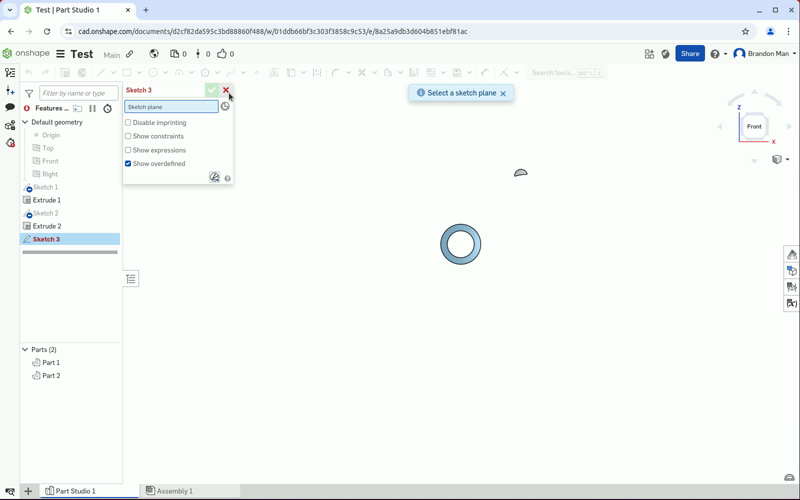
mouse_move(73, 163)
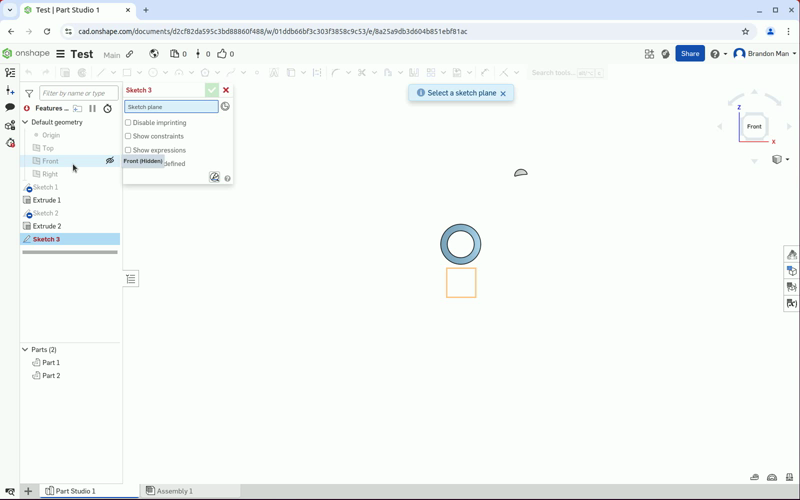
click(73, 163)
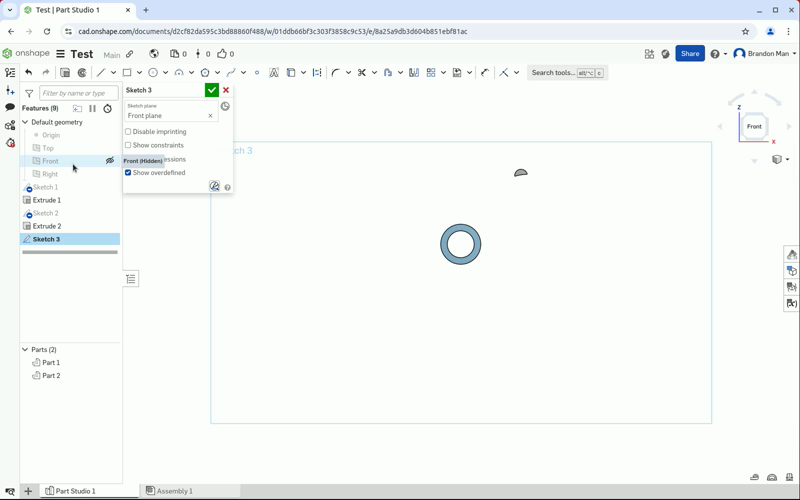
mouse_move(73, 352)
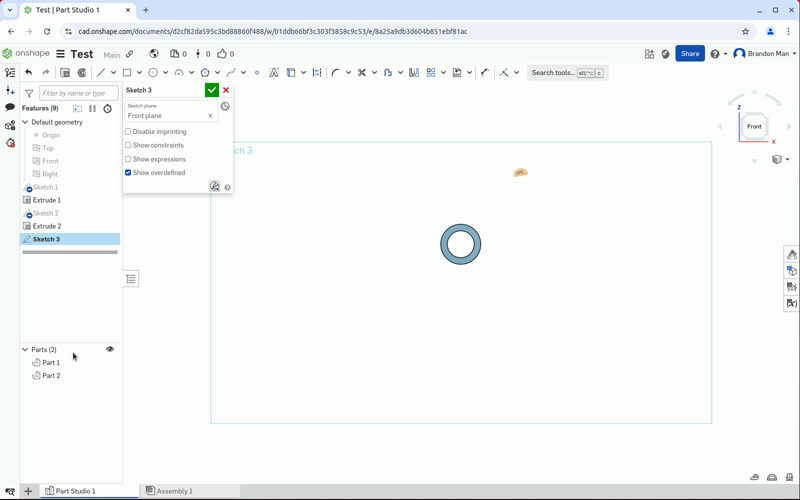
key(y)
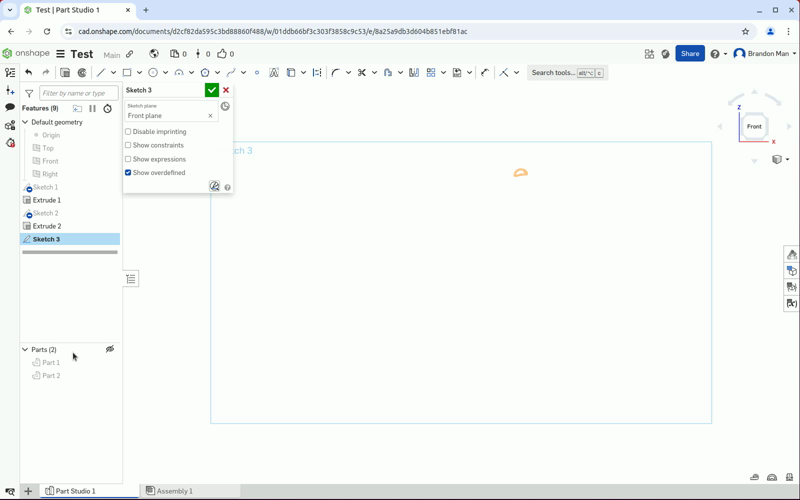
key(a)
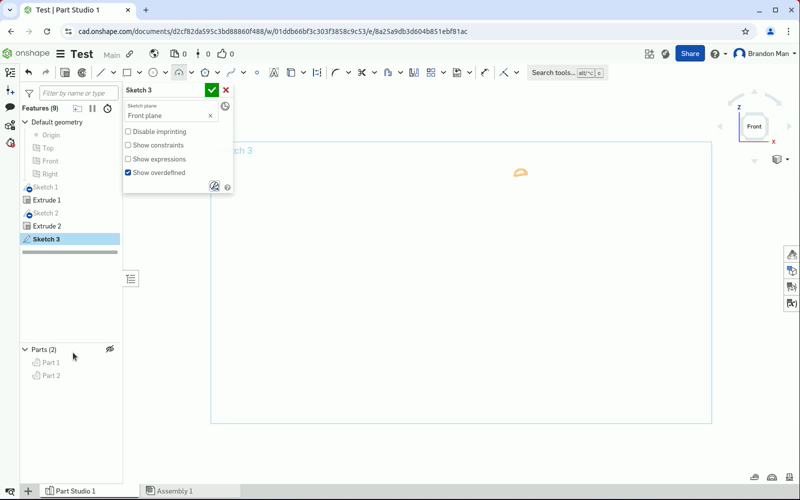
key_down(shift)
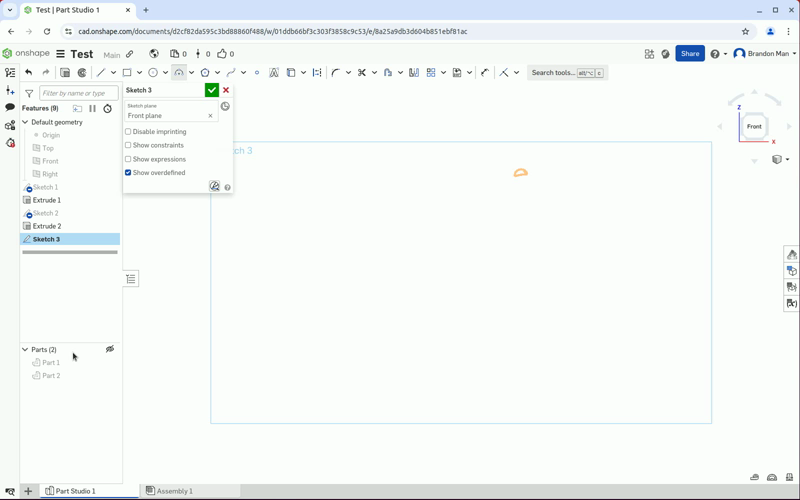
mouse_move(514, 176)
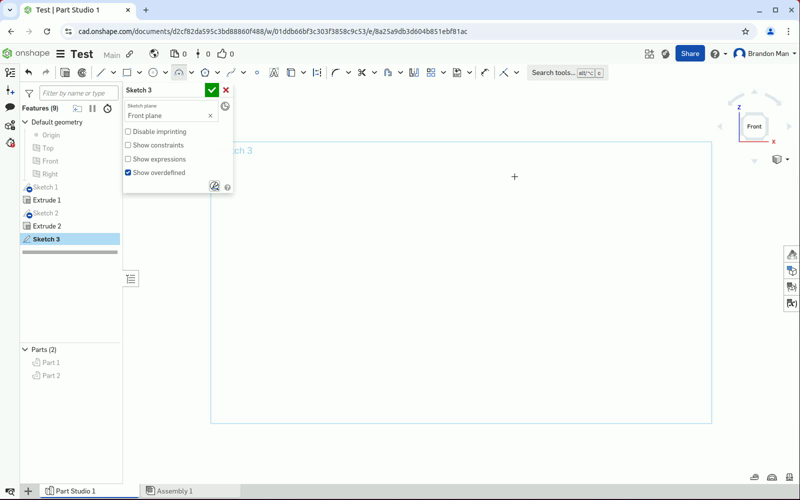
click(514, 176)
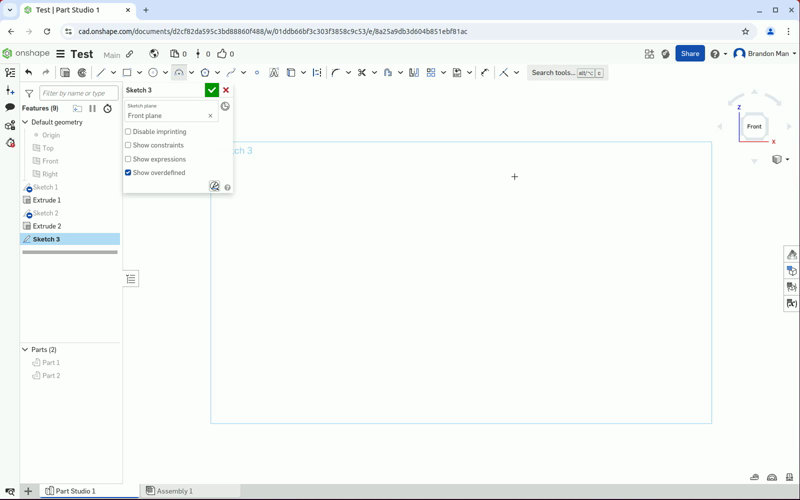
key_up(shift)
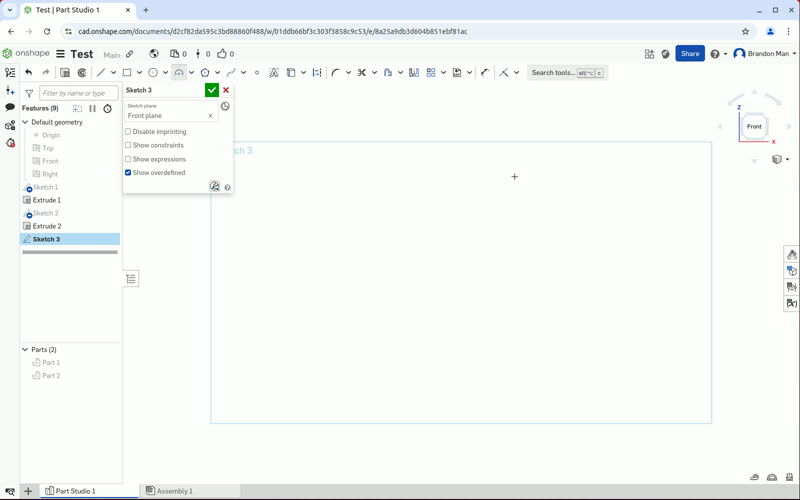
key_down(shift)
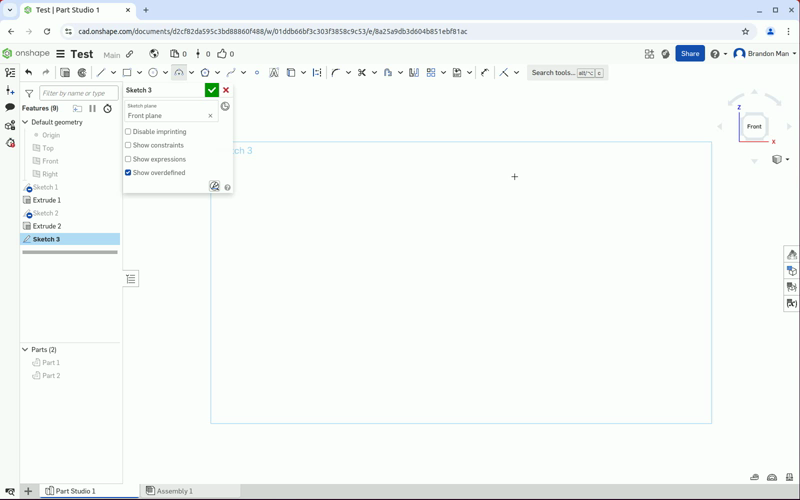
mouse_move(516, 180)
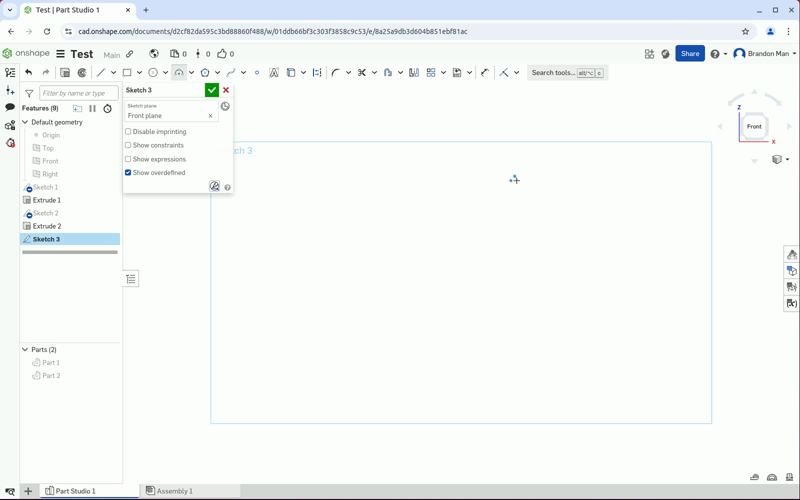
scroll(6)
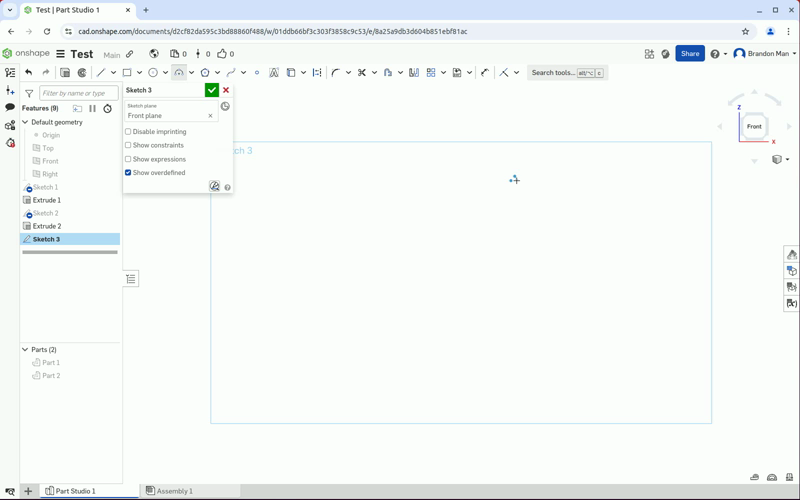
scroll(6)
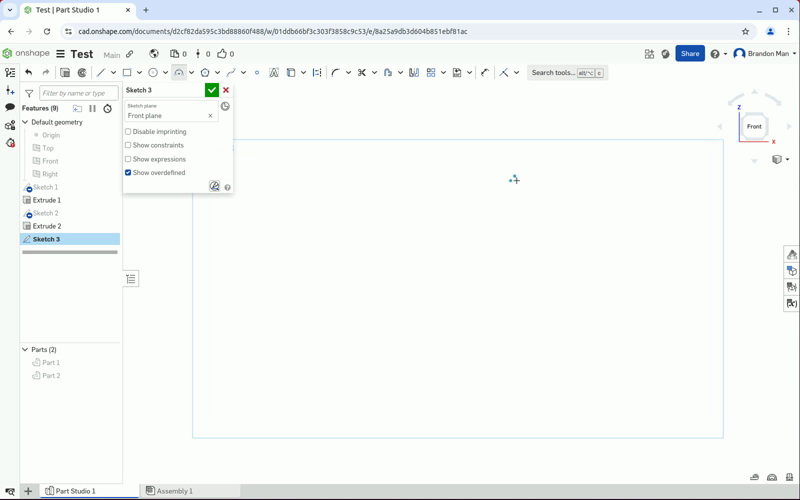
scroll(6)
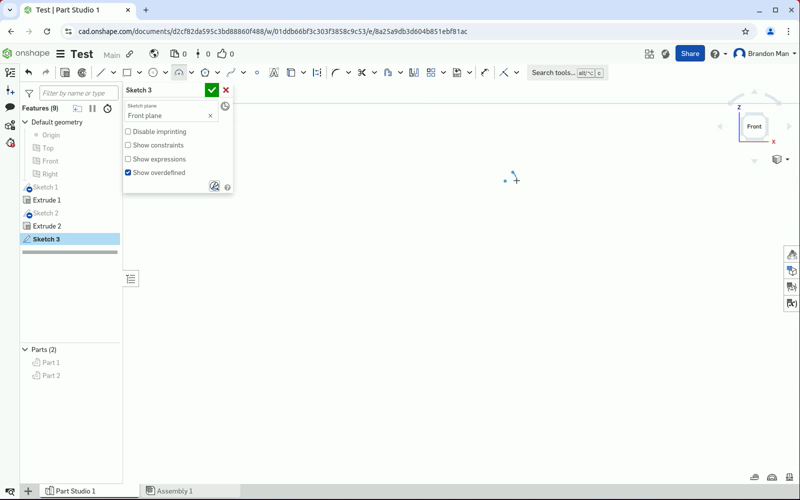
scroll(6)
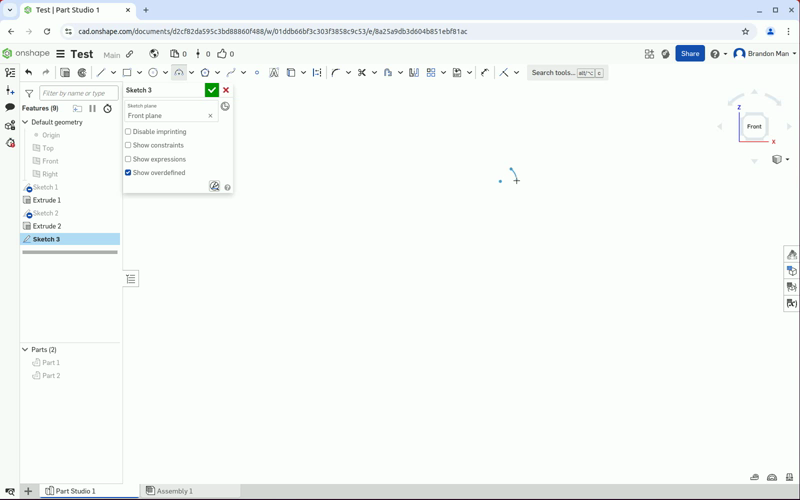
scroll(6)
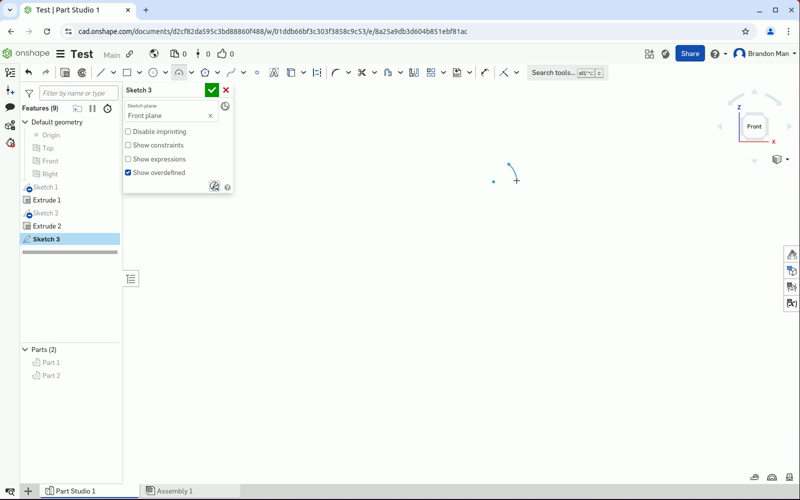
scroll(6)
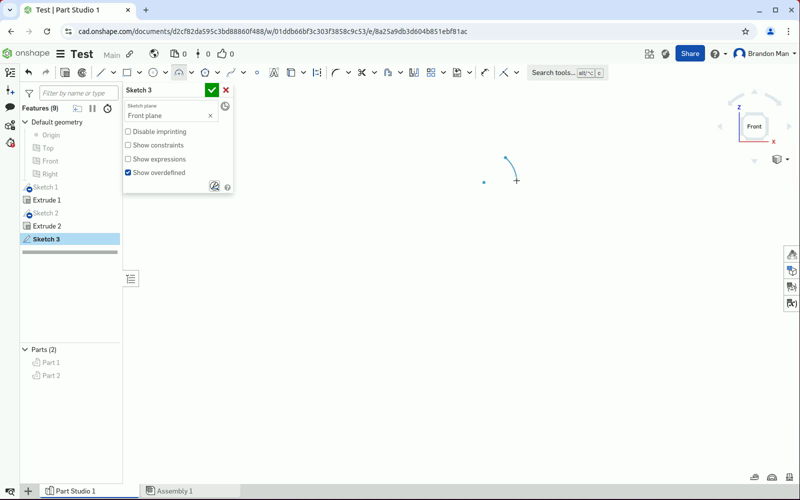
scroll(6)
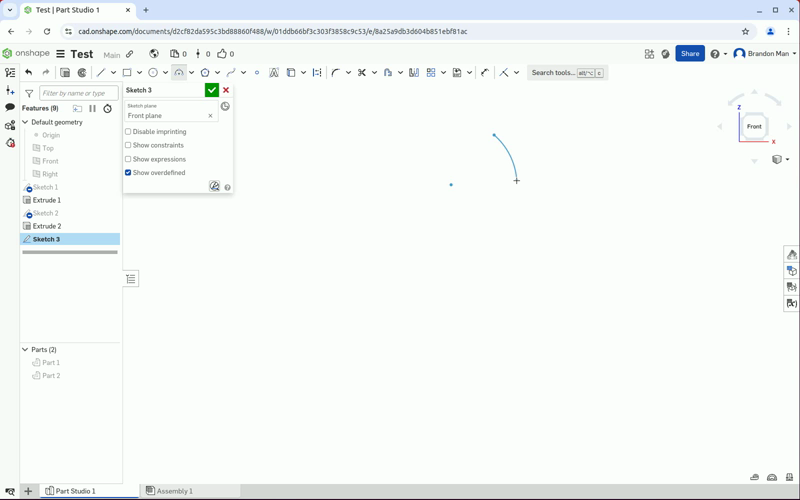
click(516, 180)
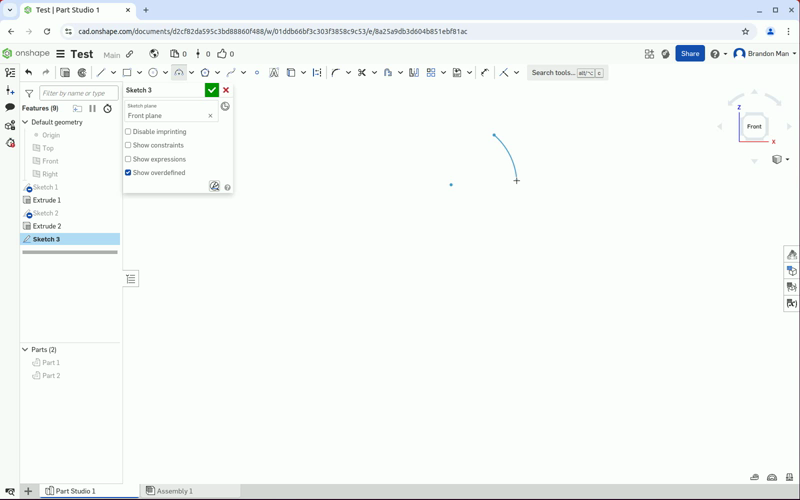
scroll(-6)
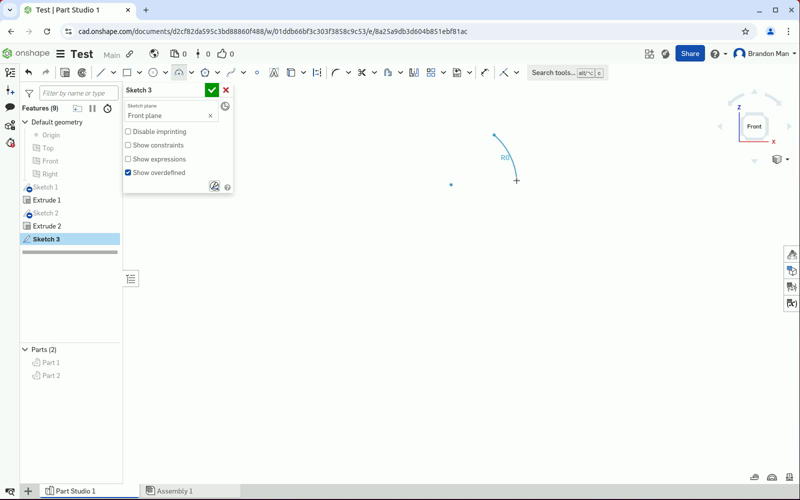
scroll(-6)
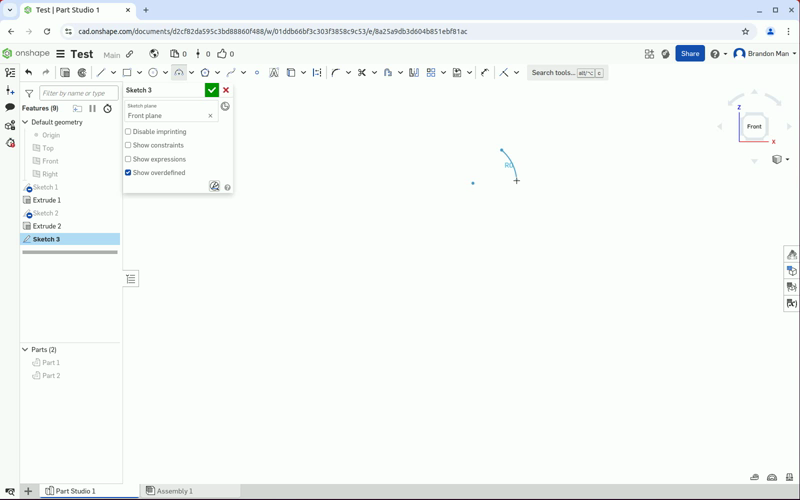
scroll(-6)
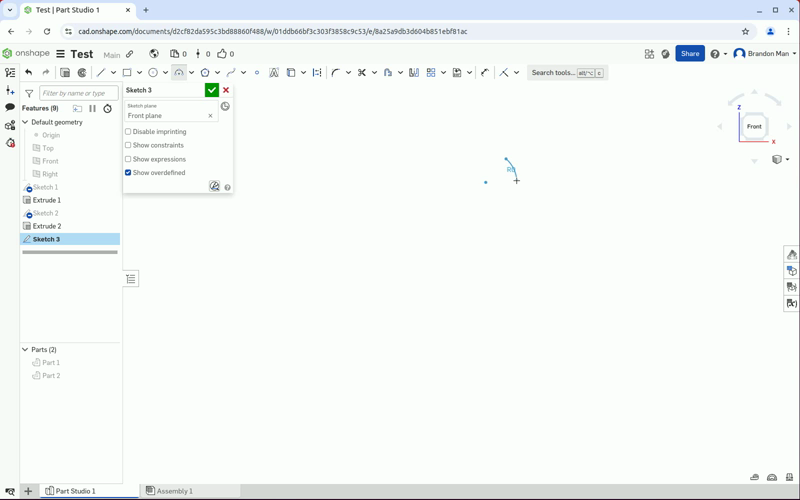
scroll(-6)
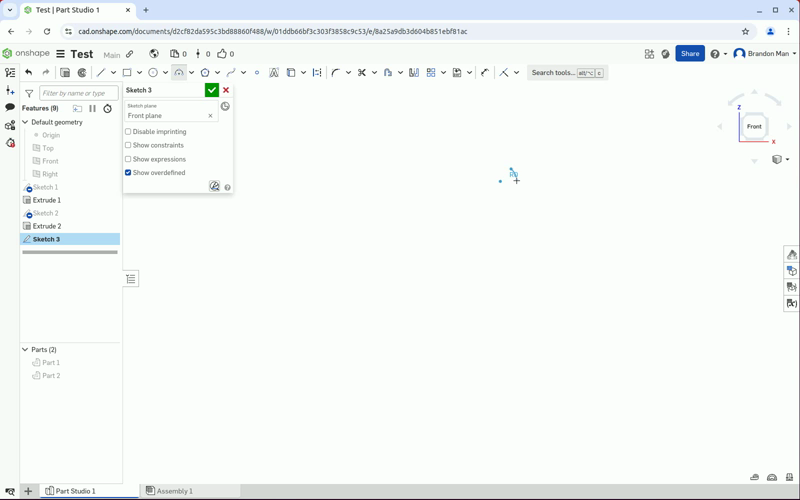
scroll(-6)
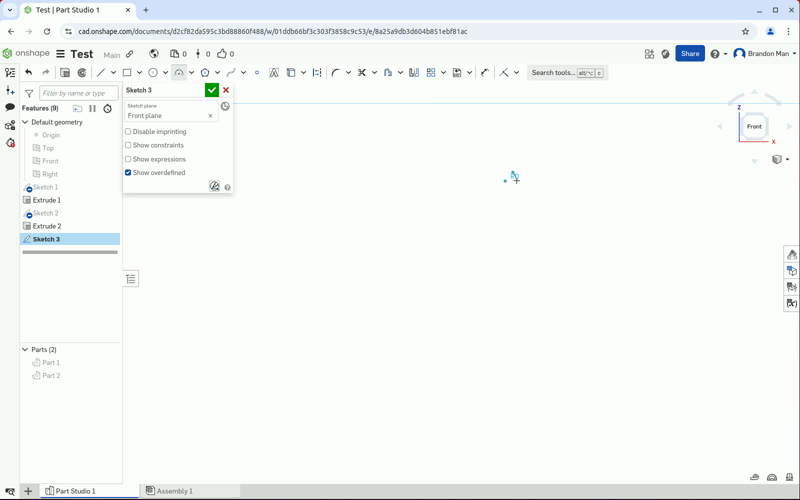
scroll(-6)
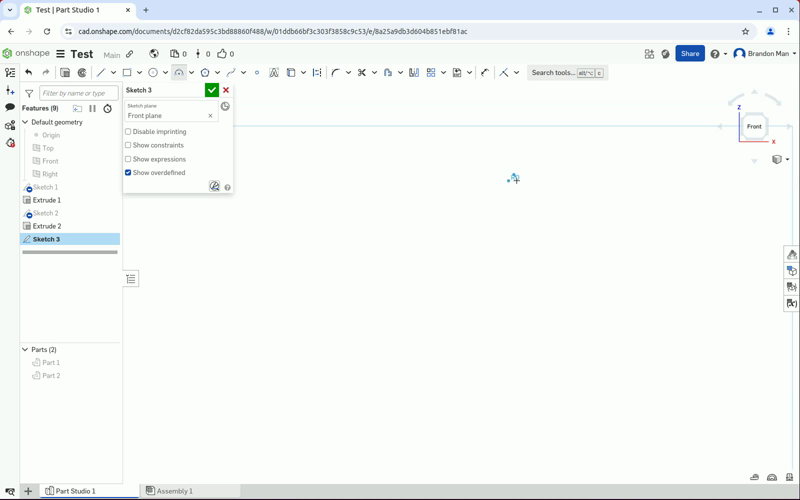
scroll(-6)
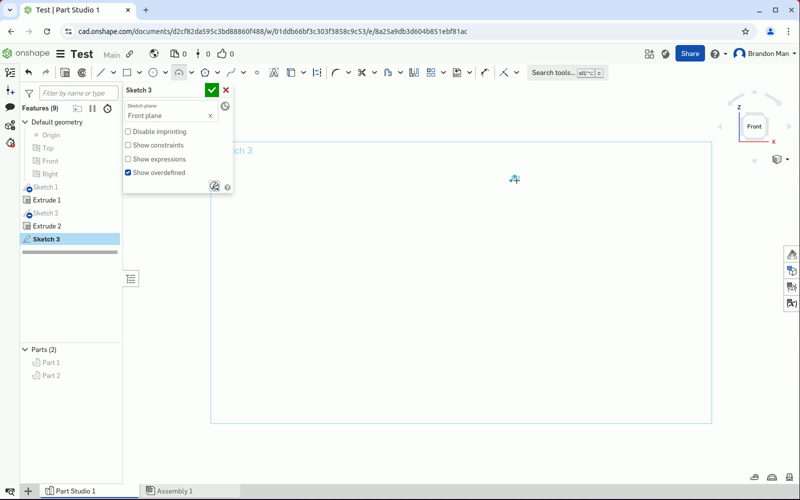
mouse_move(515, 178)
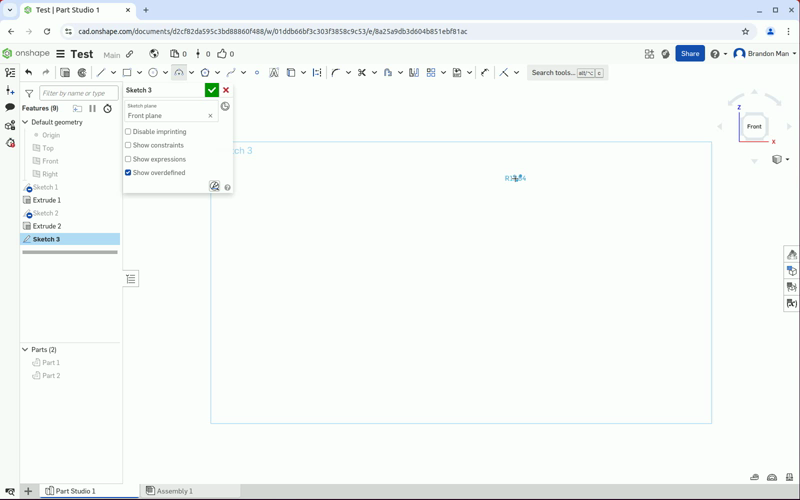
scroll(6)
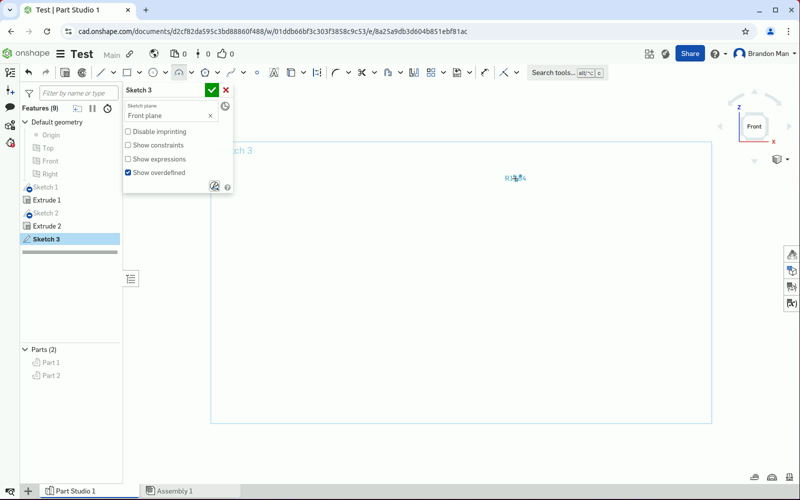
scroll(6)
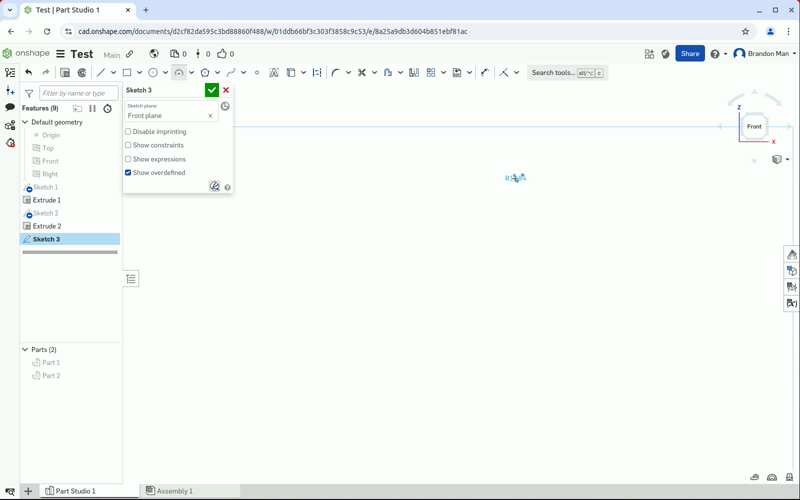
scroll(6)
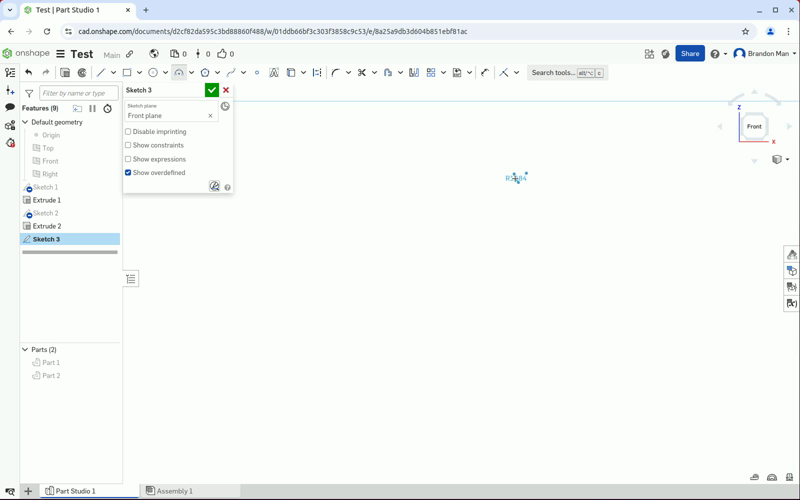
scroll(6)
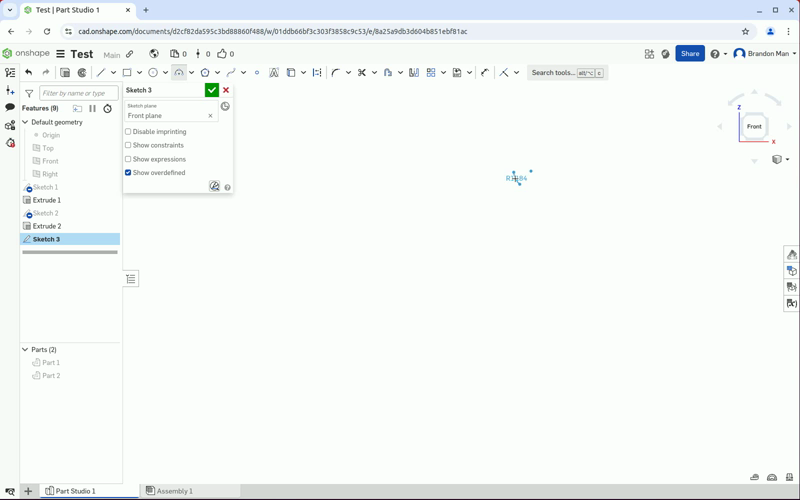
scroll(6)
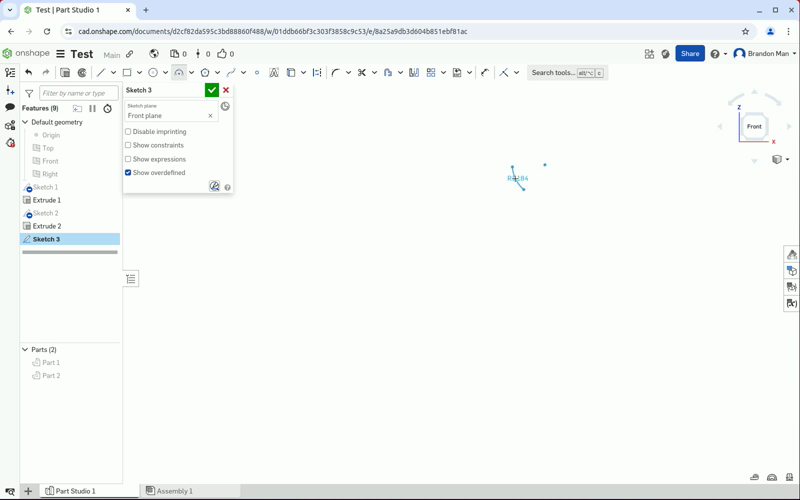
scroll(6)
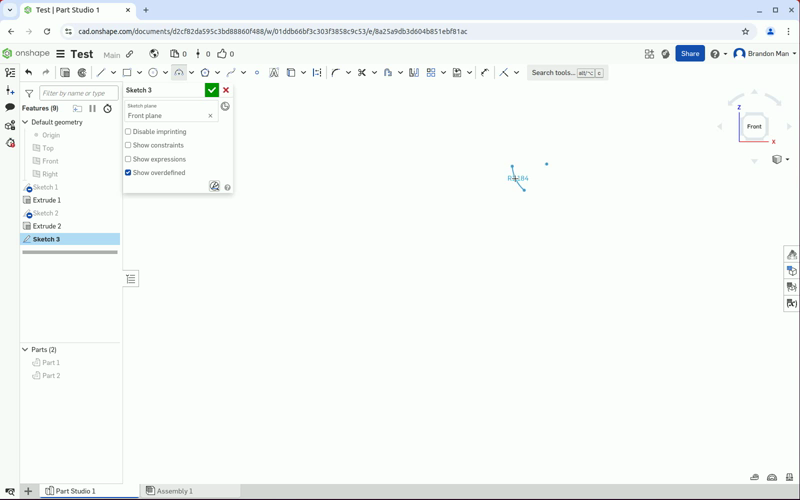
scroll(6)
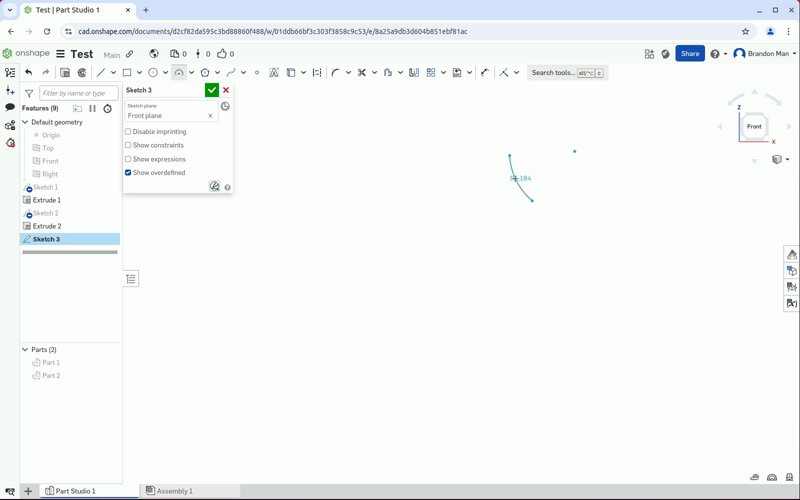
click(515, 178)
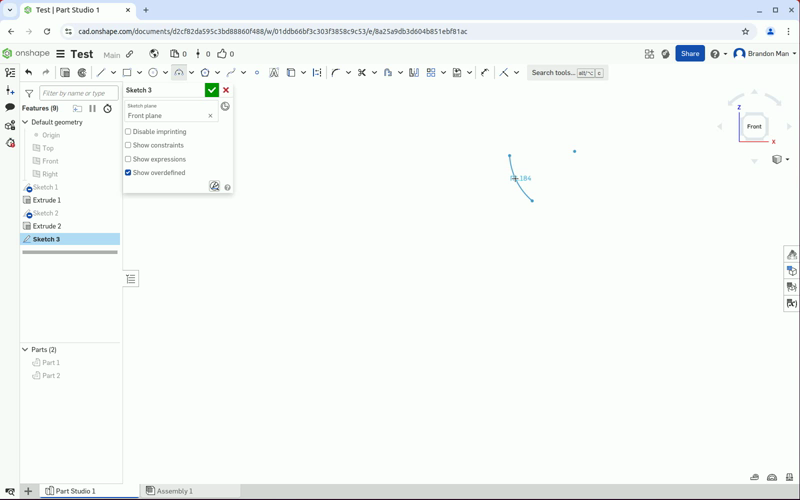
scroll(-6)
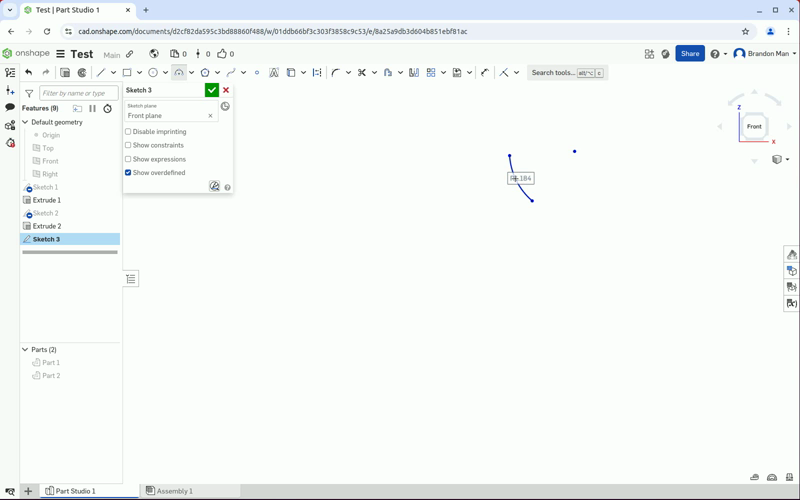
scroll(-6)
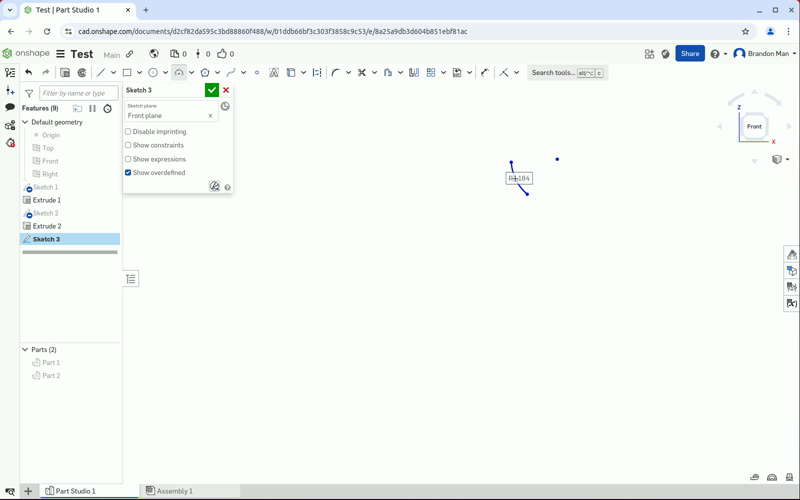
scroll(-6)
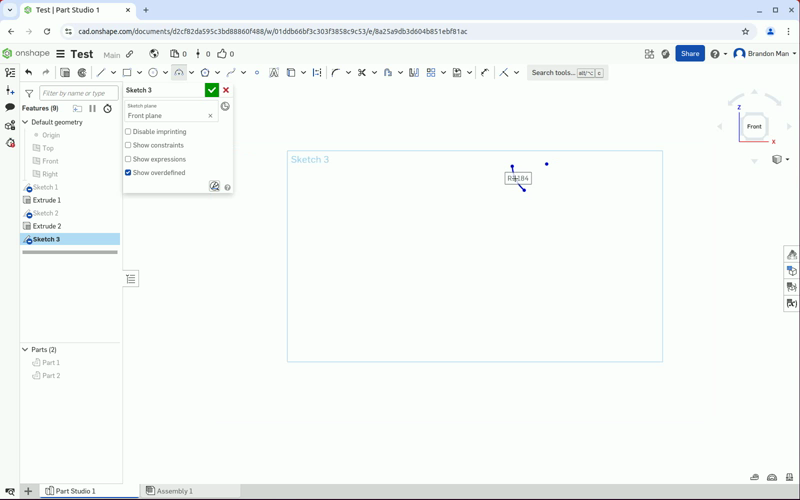
scroll(-6)
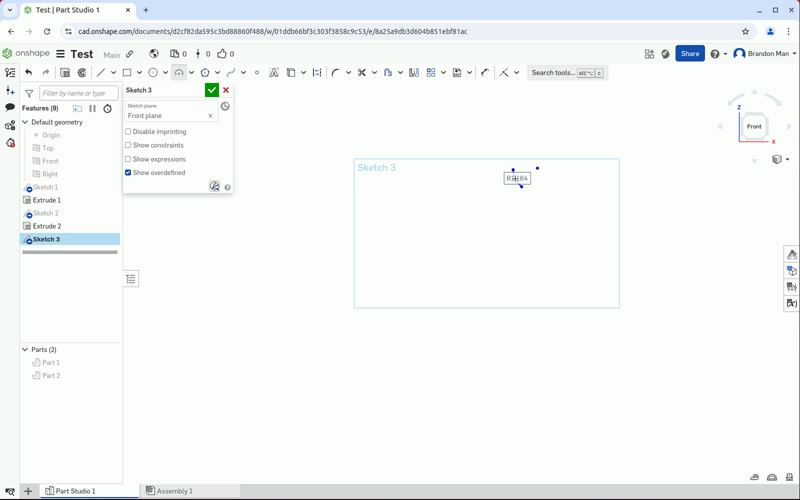
scroll(-6)
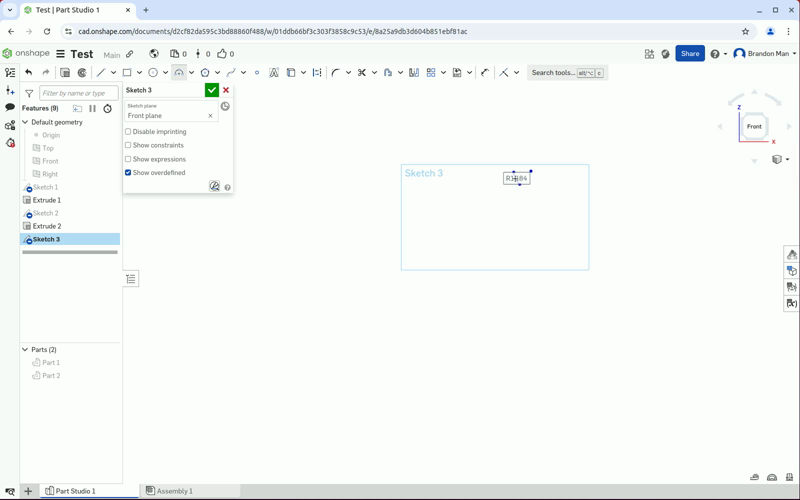
scroll(-6)
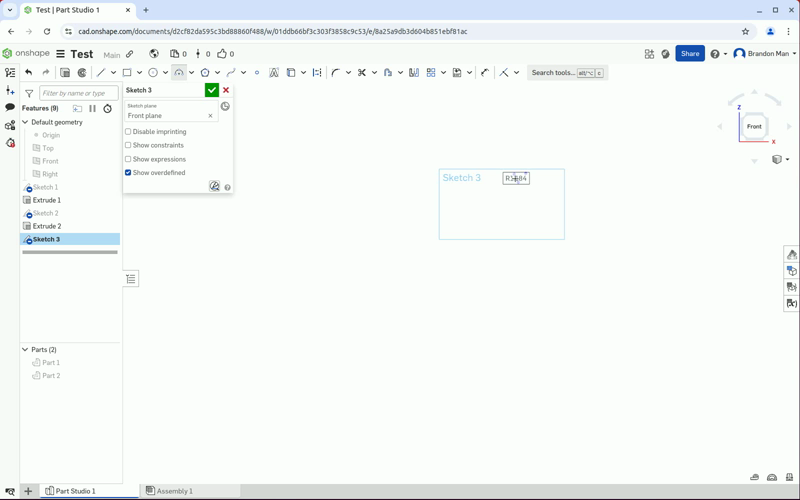
scroll(-6)
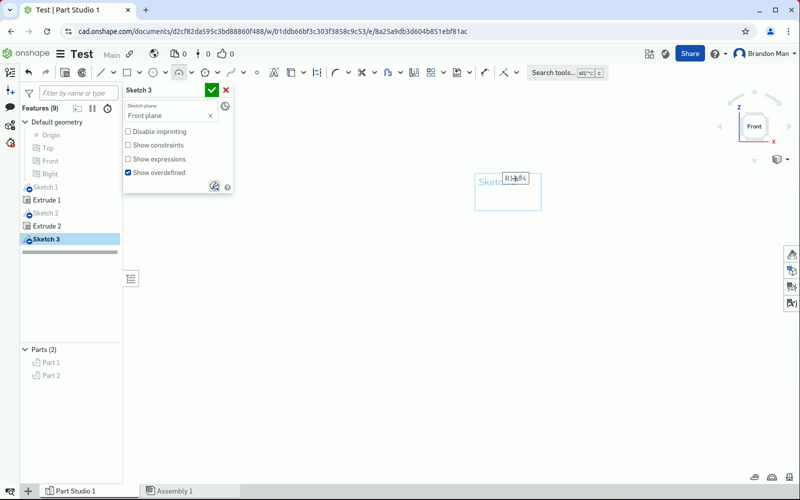
key_up(shift)
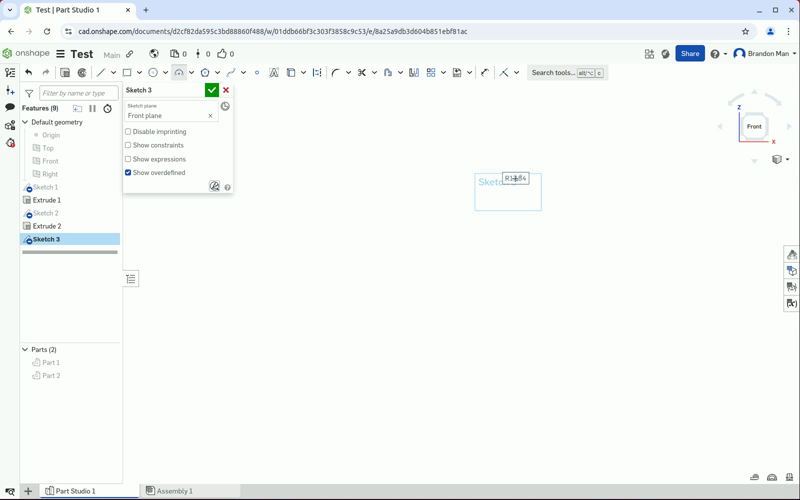
key(esc)
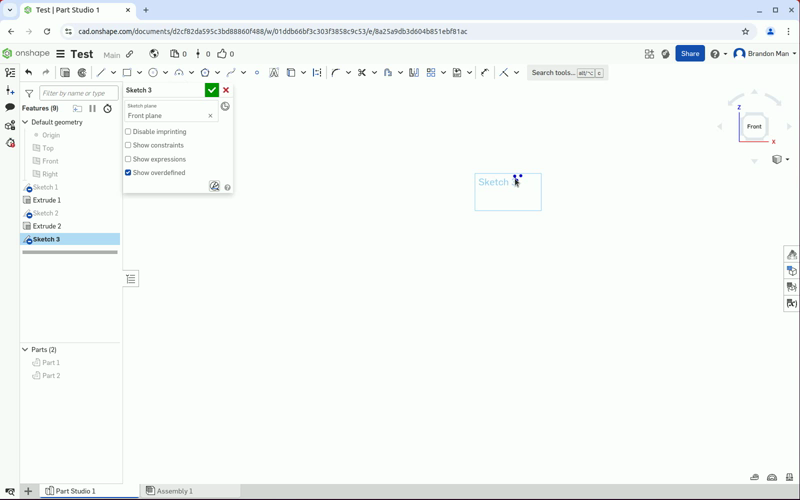
key(l)
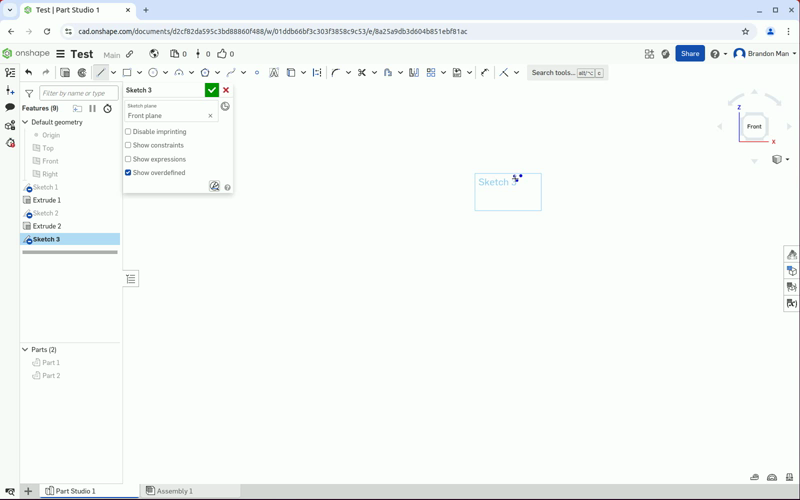
mouse_move(516, 180)
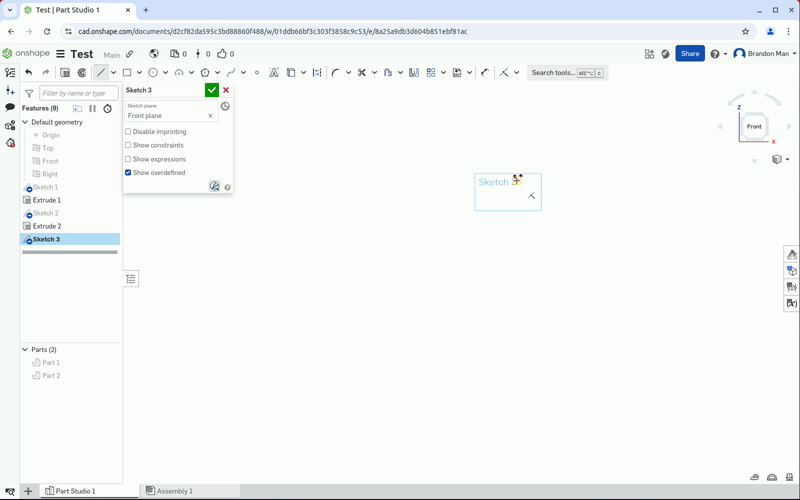
scroll(6)
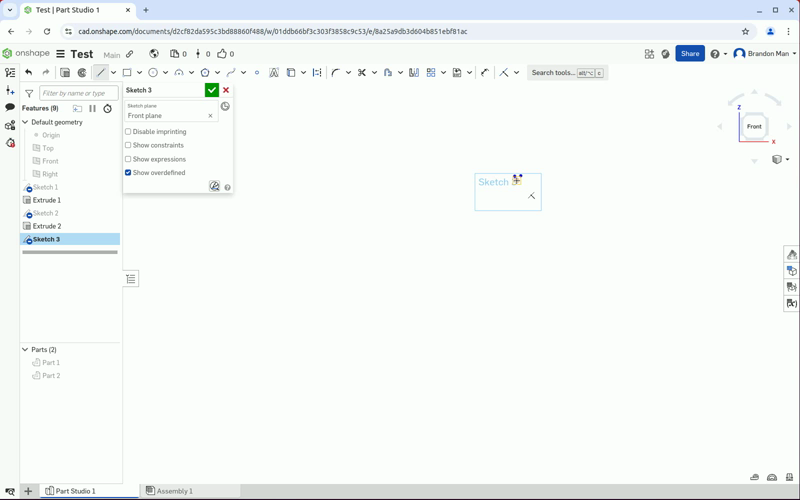
scroll(6)
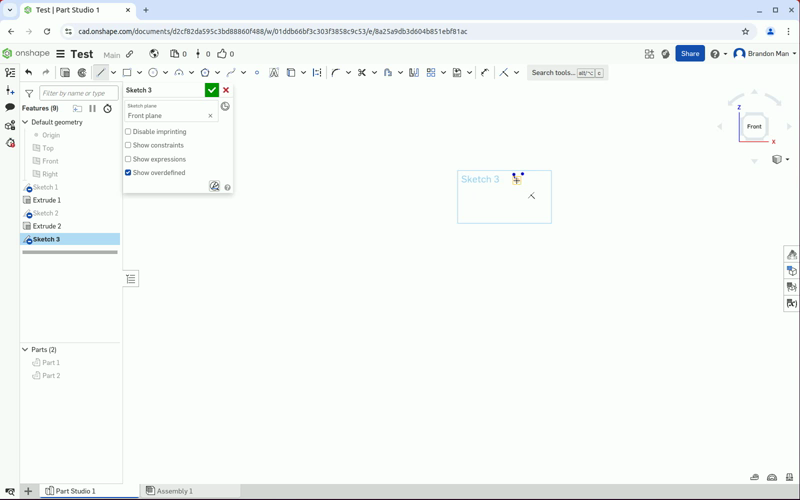
scroll(6)
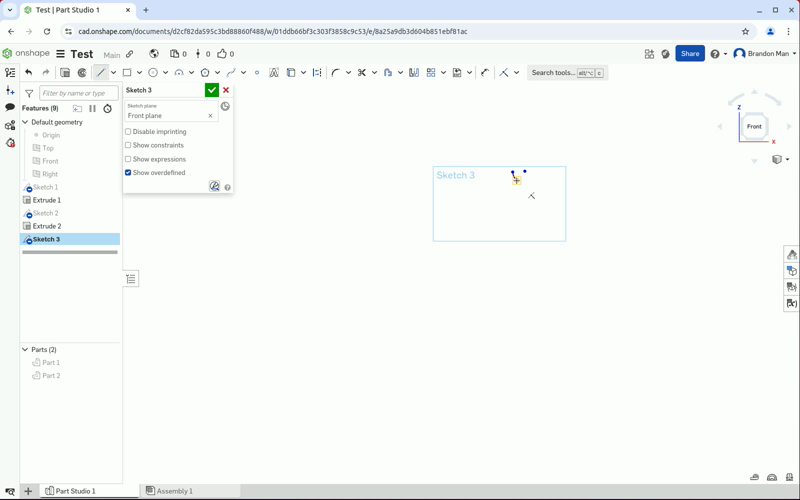
scroll(6)
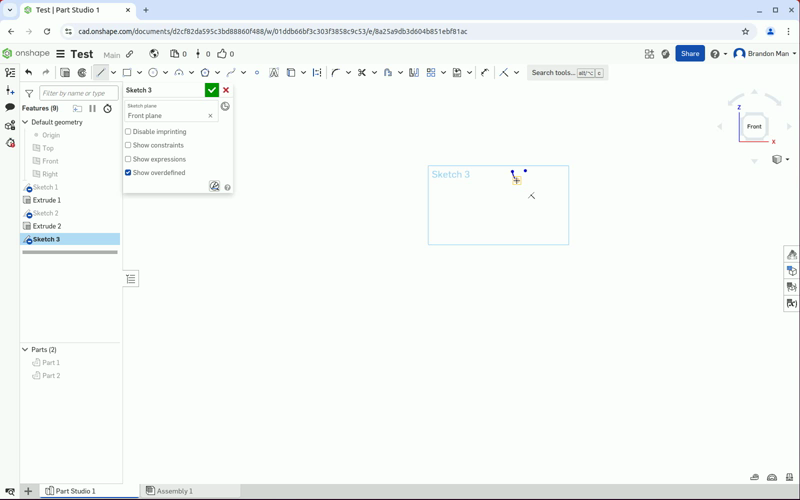
scroll(6)
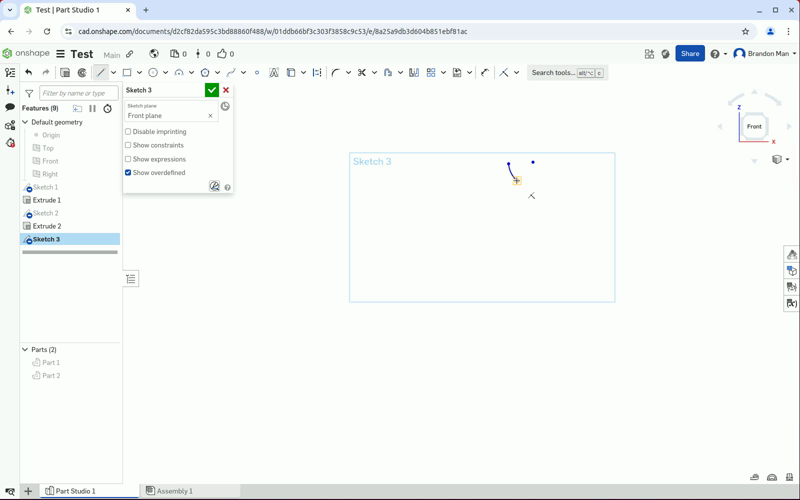
scroll(6)
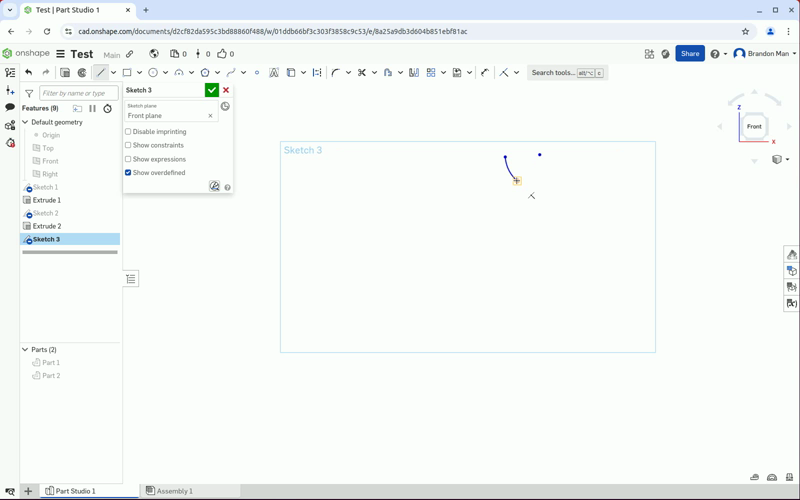
scroll(6)
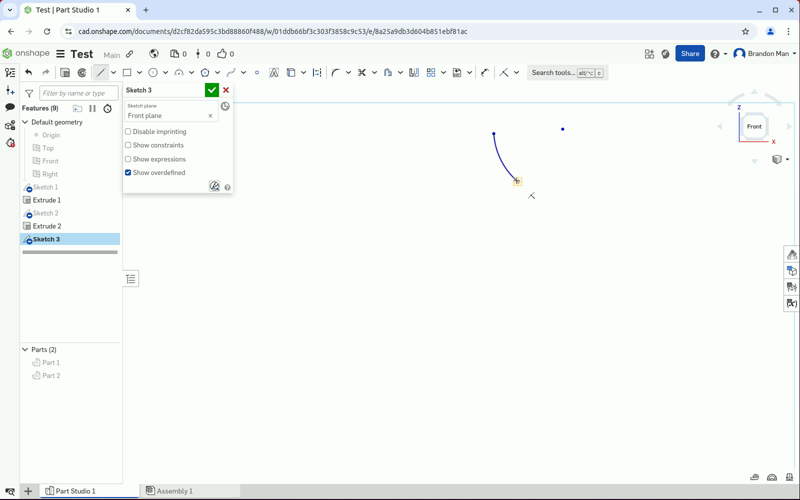
click(516, 180)
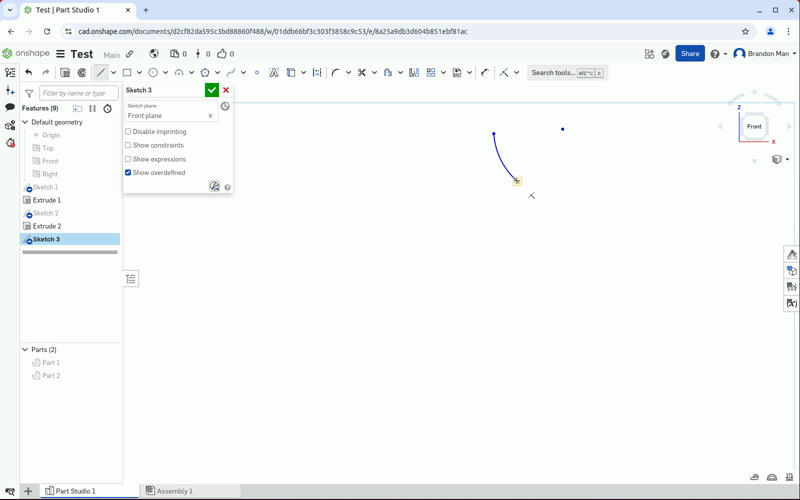
scroll(-6)
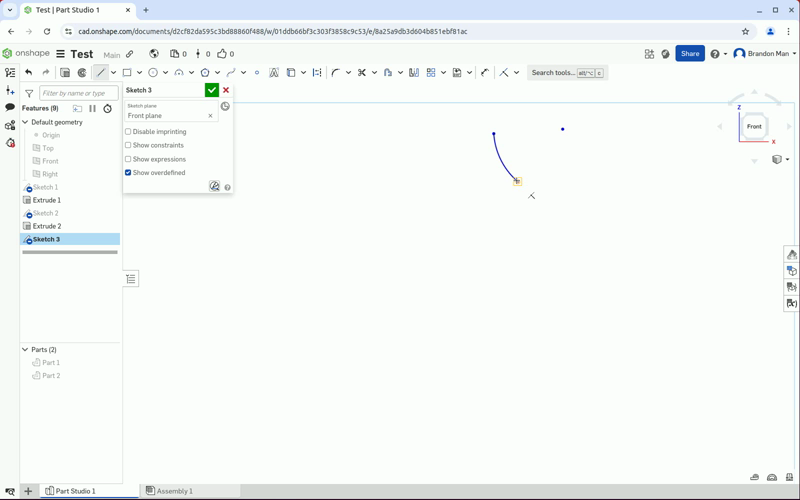
scroll(-6)
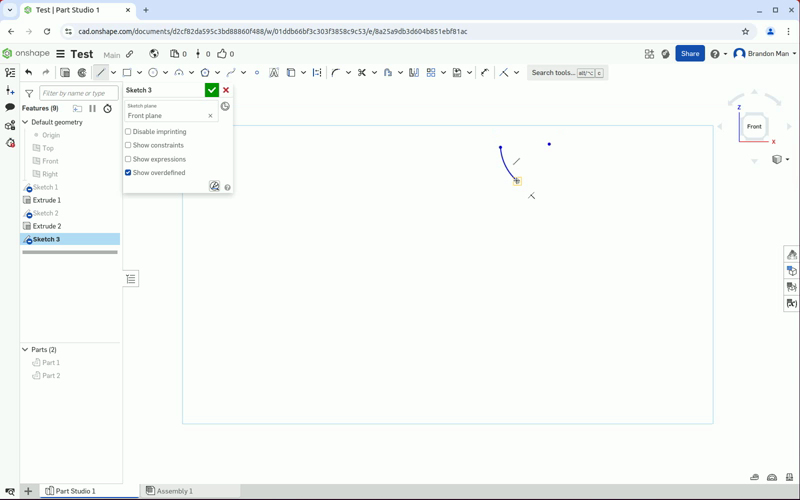
scroll(-6)
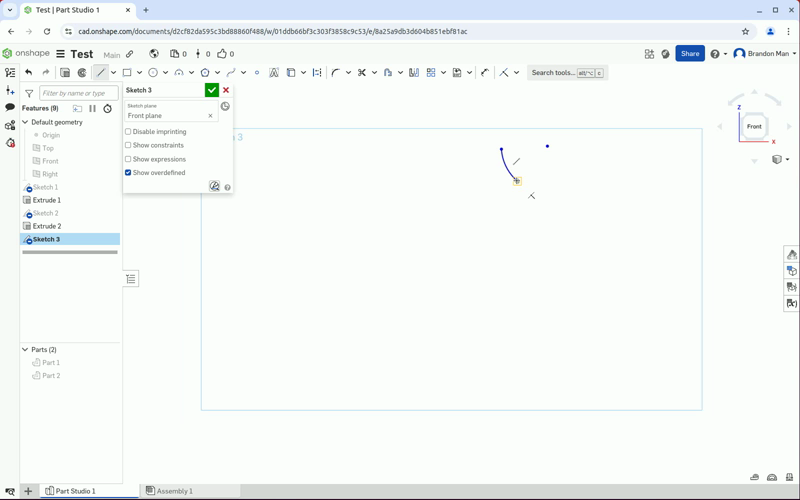
scroll(-6)
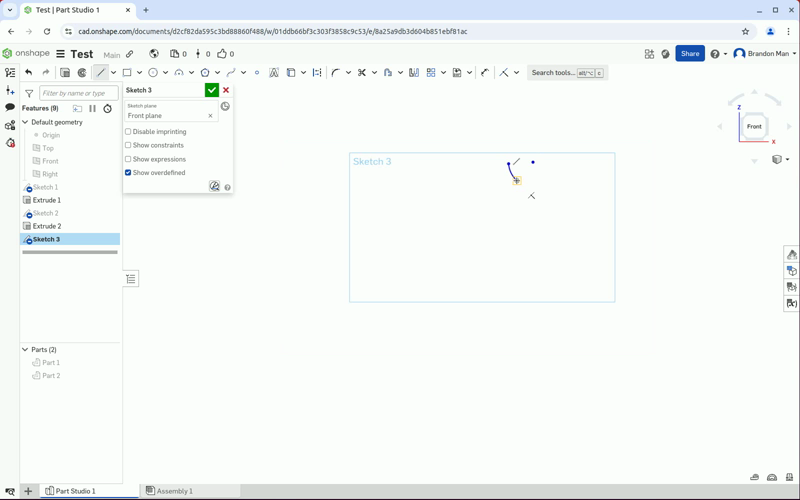
scroll(-6)
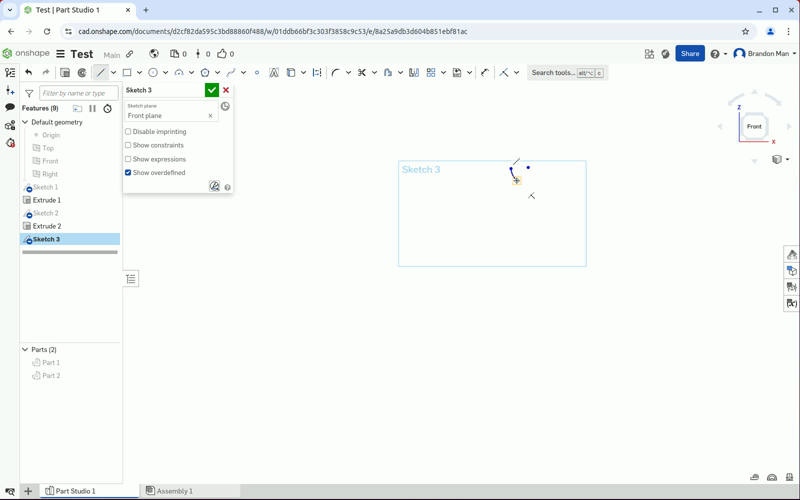
scroll(-6)
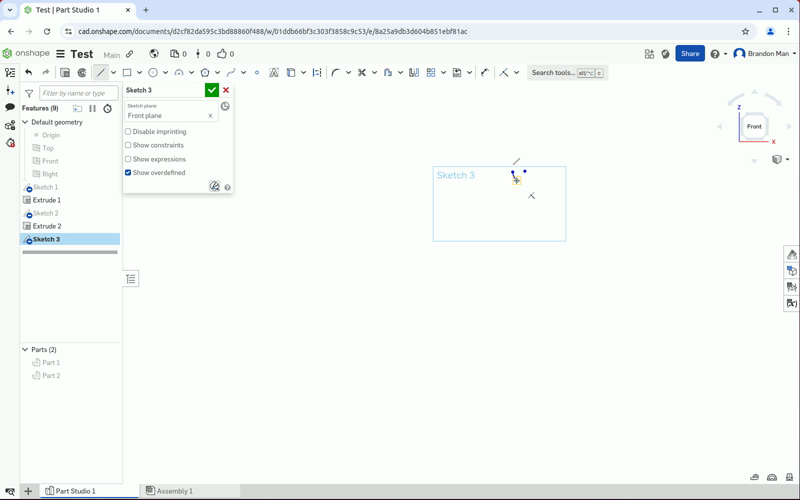
scroll(-6)
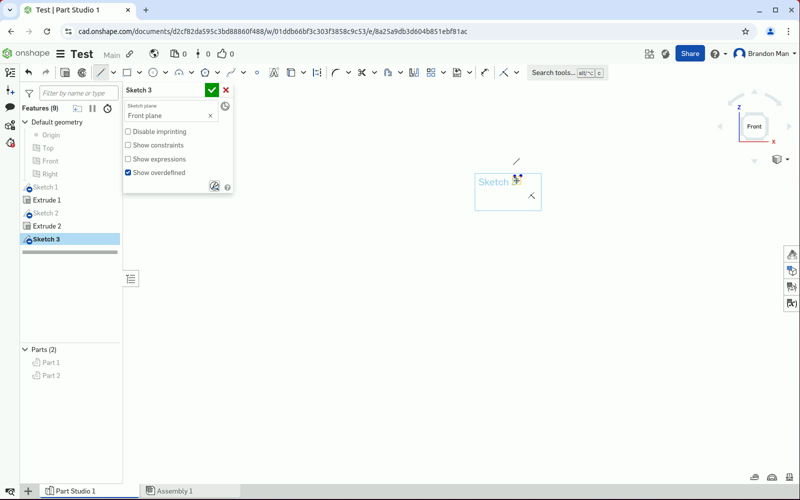
key_down(shift)
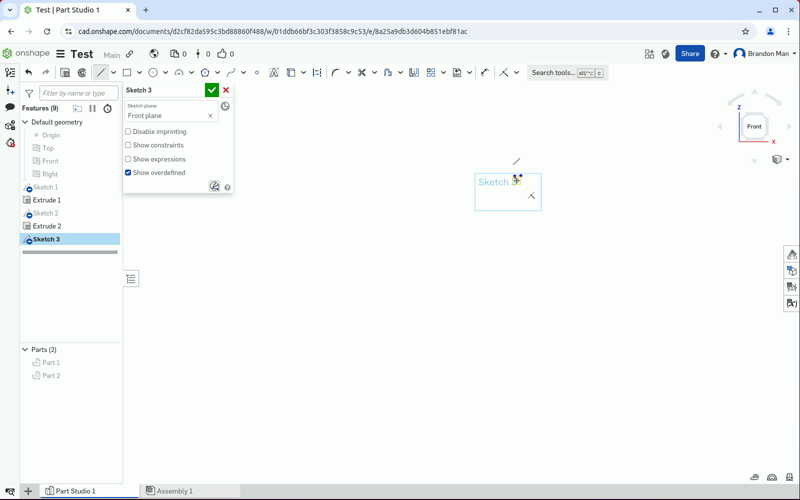
mouse_move(546, 180)
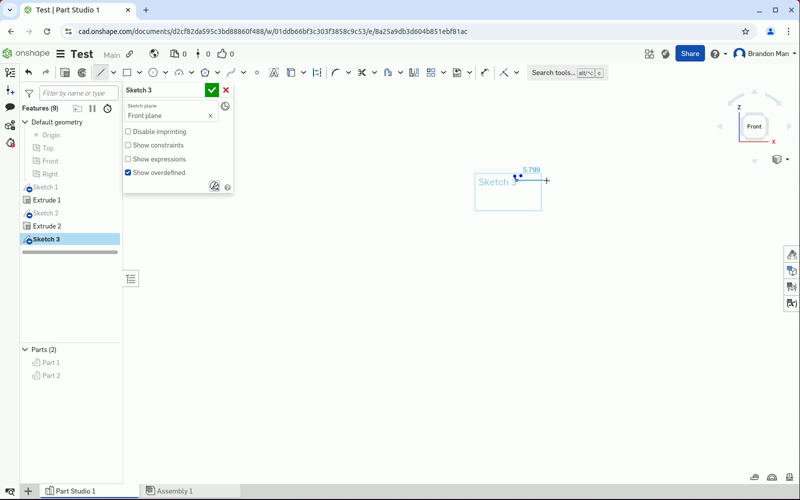
mouse_move(549, 204)
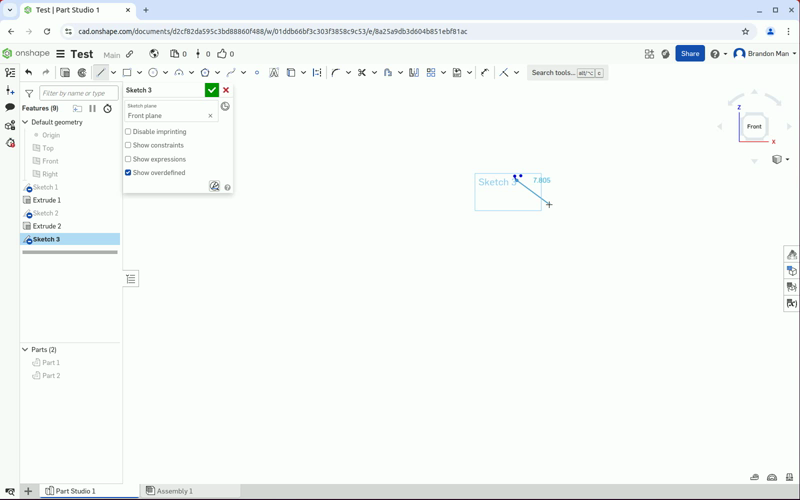
click(549, 204)
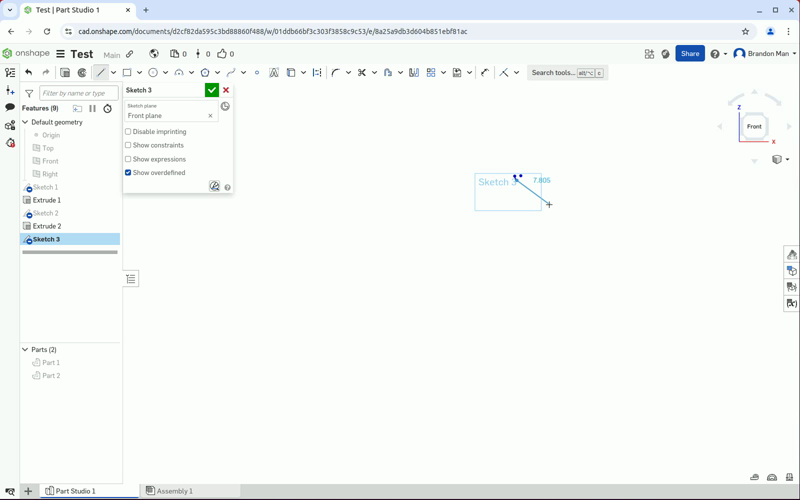
key_up(shift)
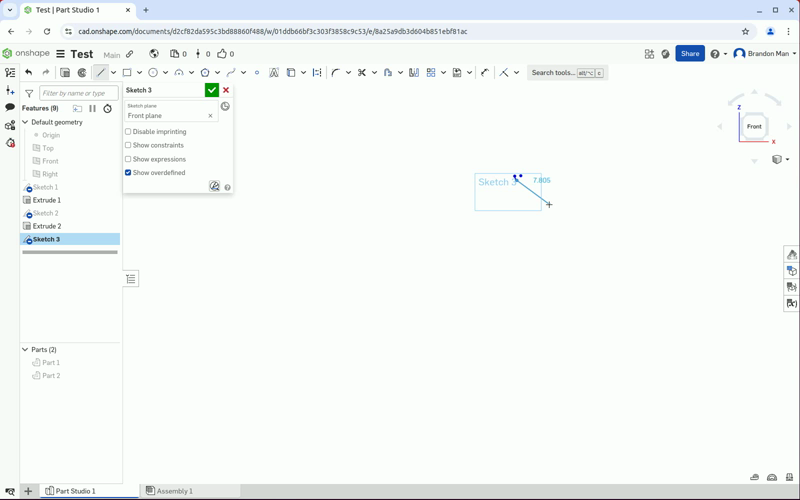
key(esc)
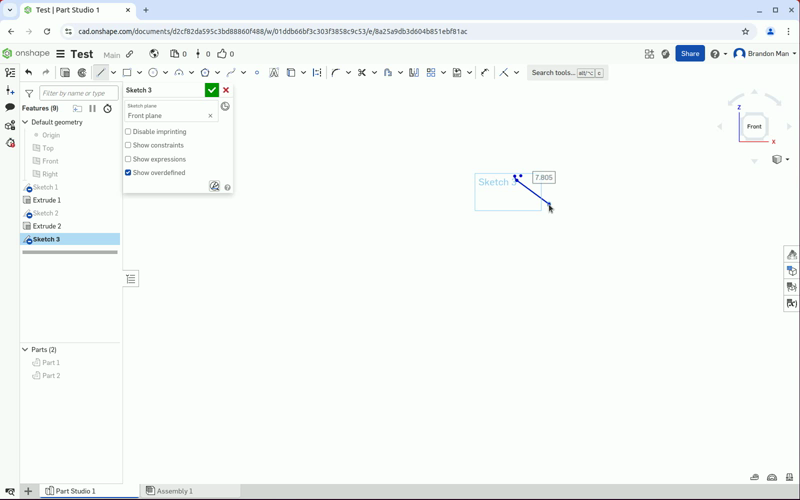
key(a)
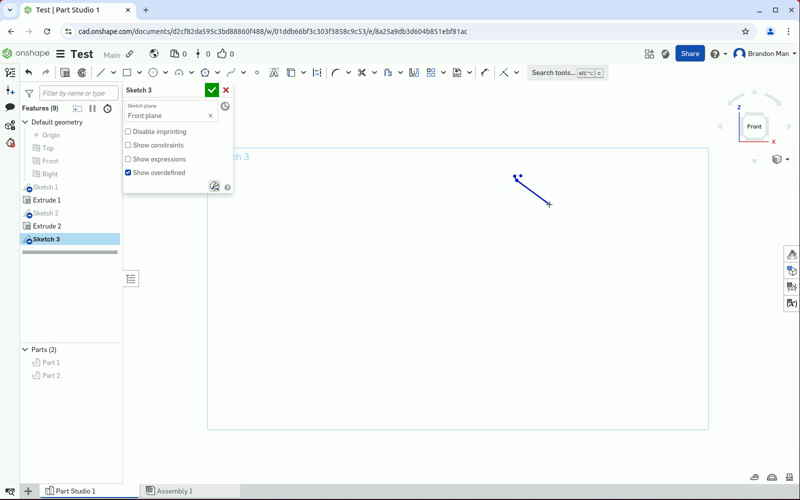
mouse_move(549, 204)
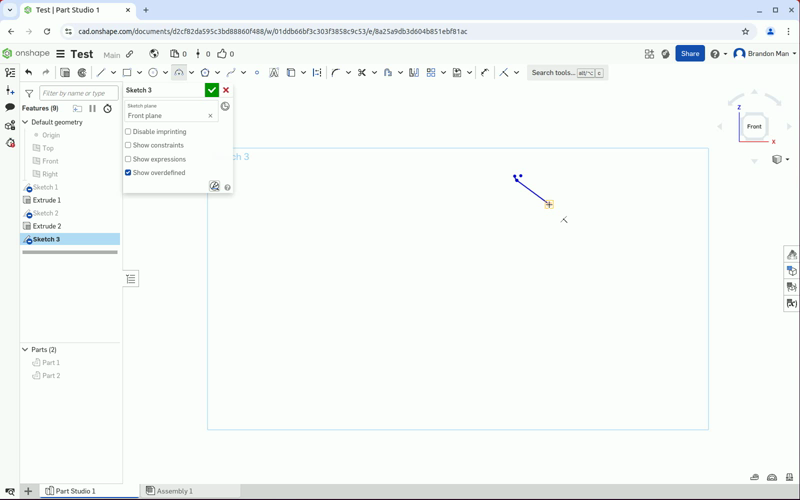
click(549, 204)
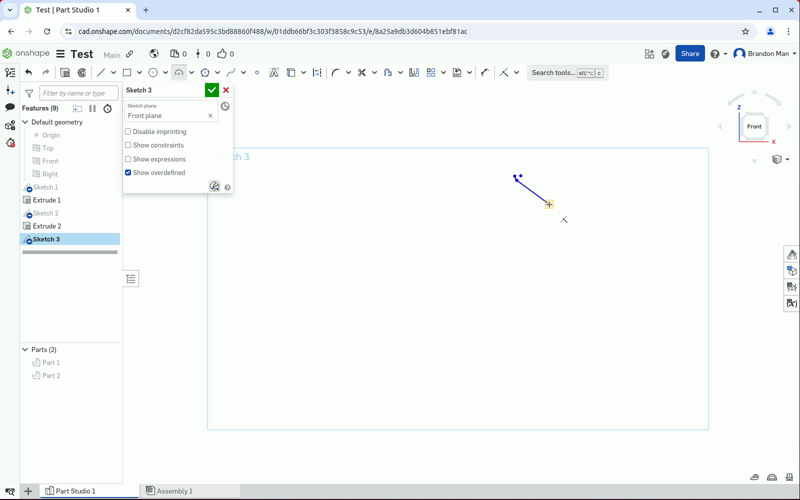
key_down(shift)
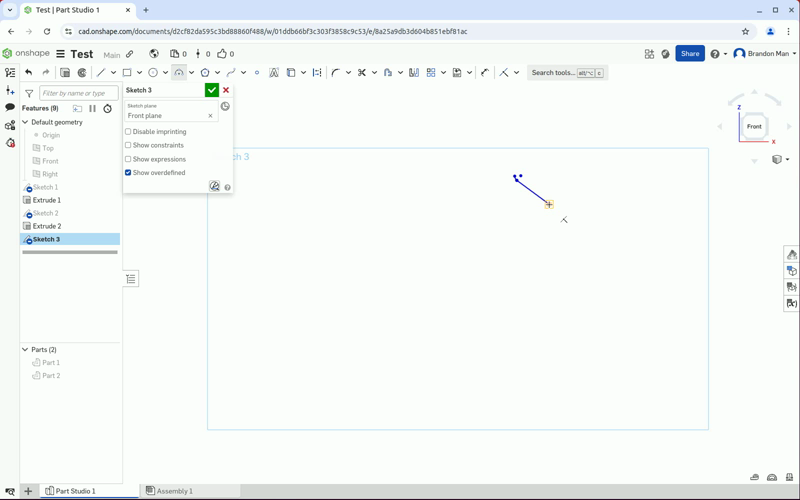
mouse_move(555, 195)
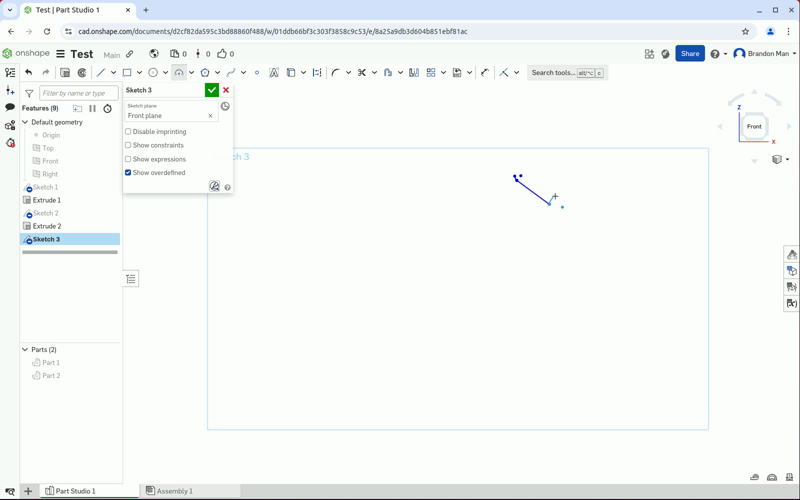
click(555, 195)
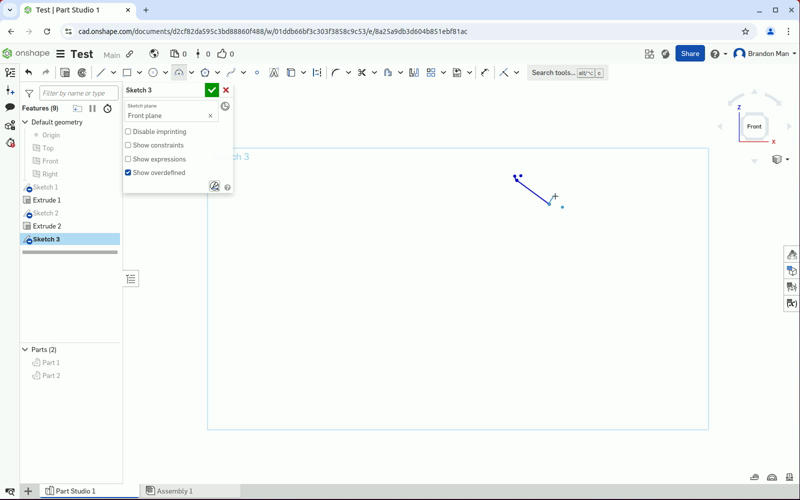
mouse_move(556, 203)
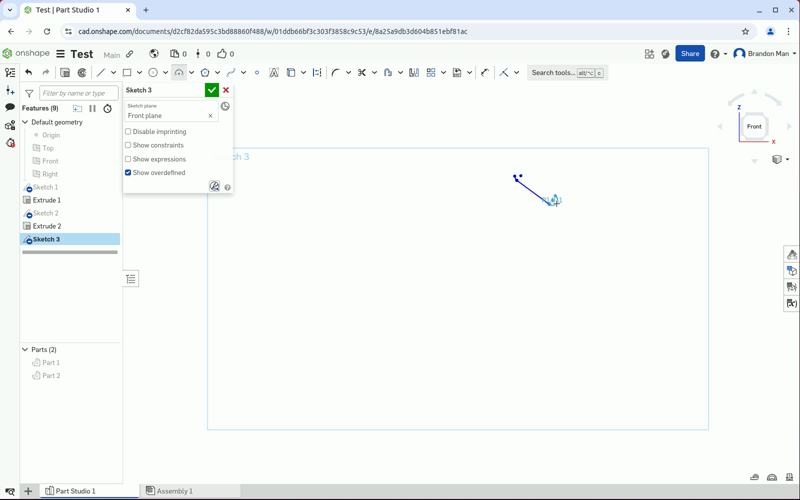
click(556, 203)
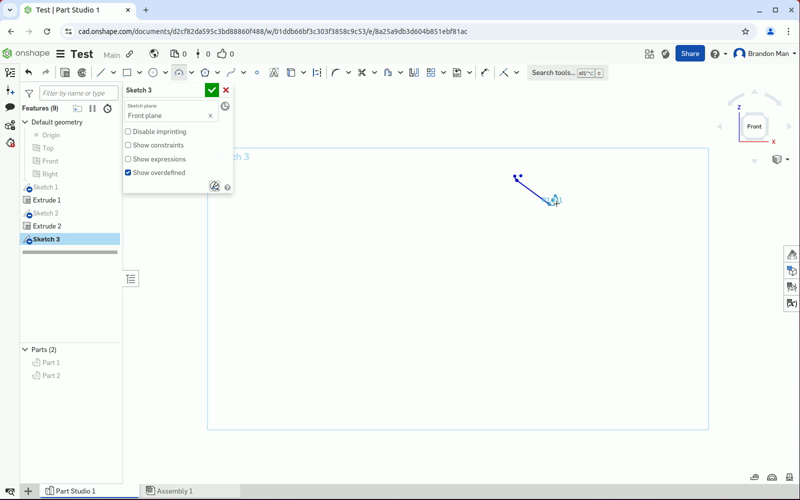
key_up(shift)
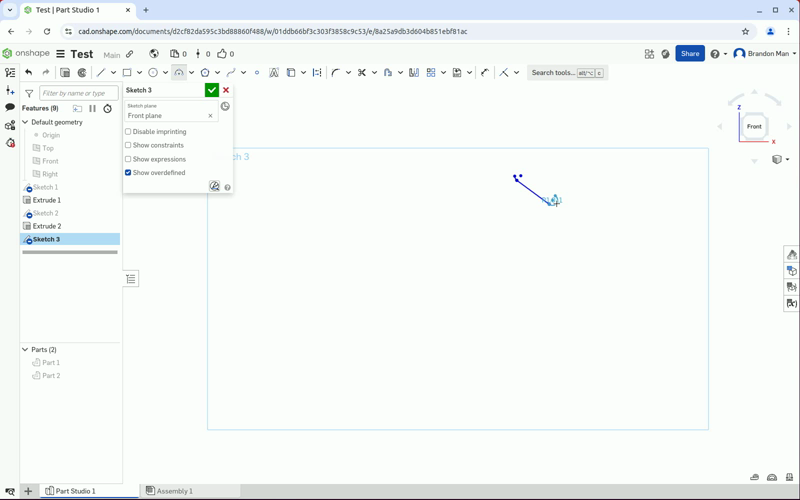
key(esc)
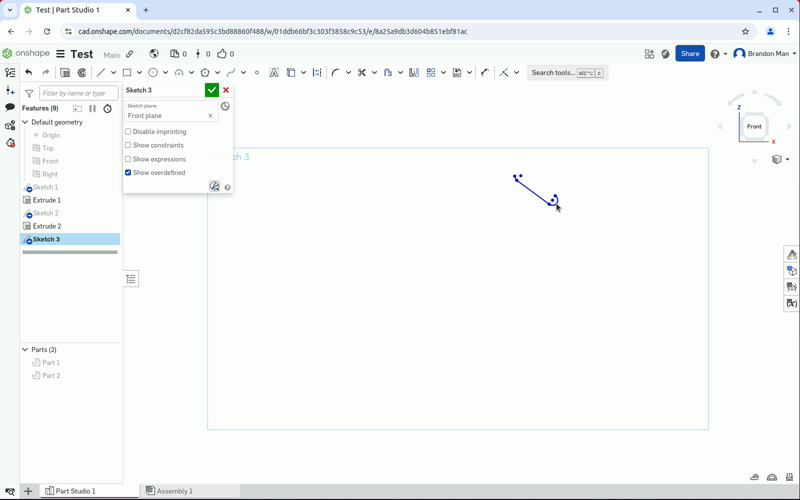
key(l)
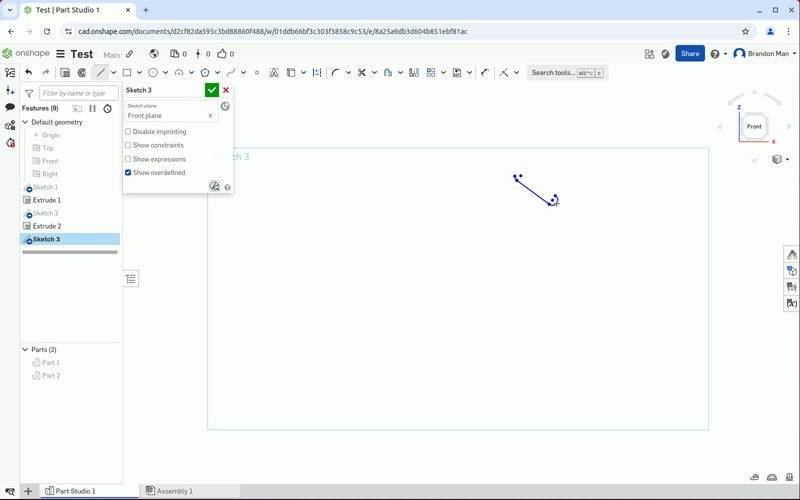
mouse_move(555, 195)
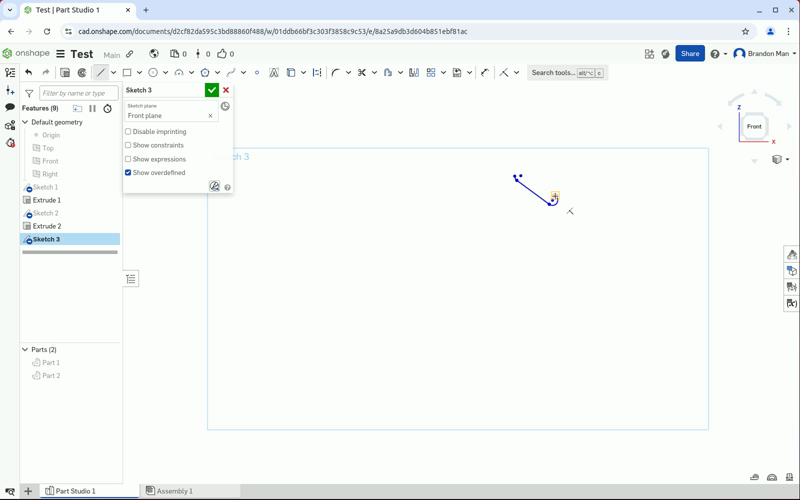
click(555, 195)
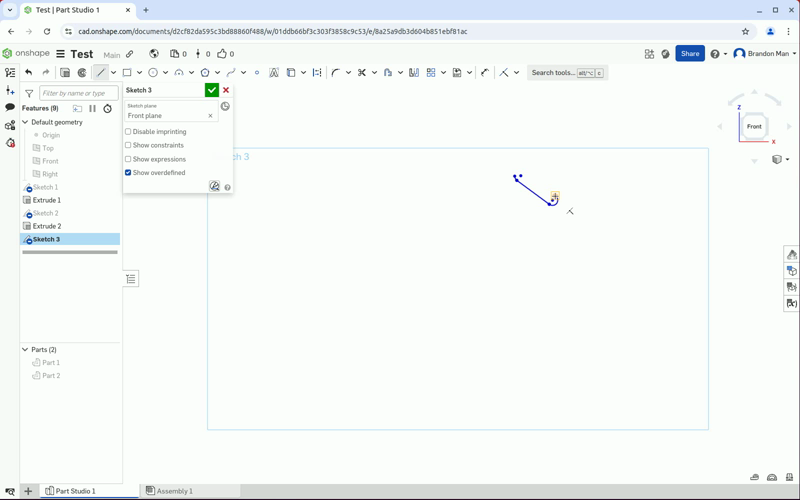
key_down(shift)
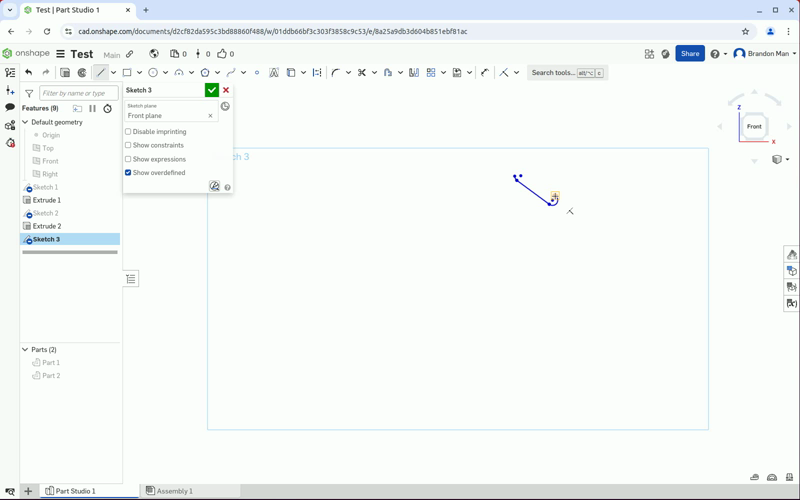
mouse_move(585, 195)
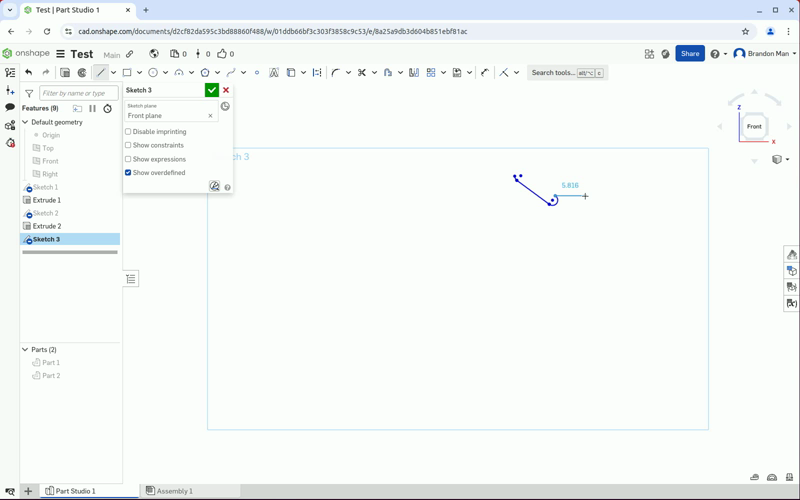
mouse_move(526, 174)
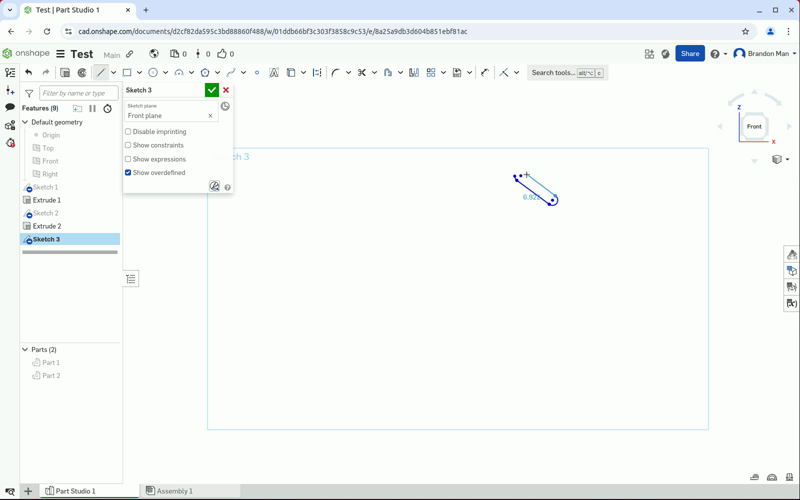
click(526, 174)
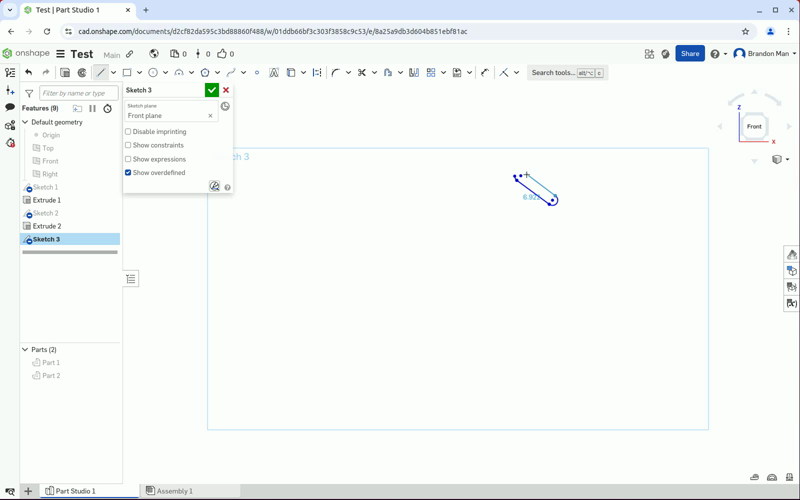
key_up(shift)
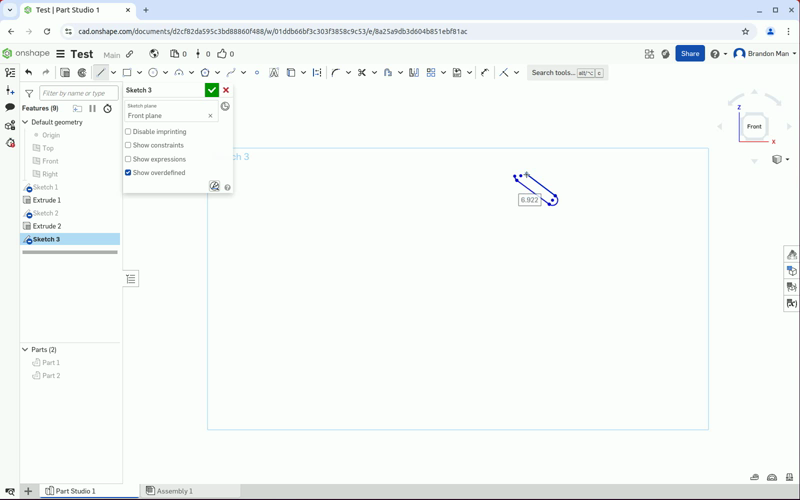
key(esc)
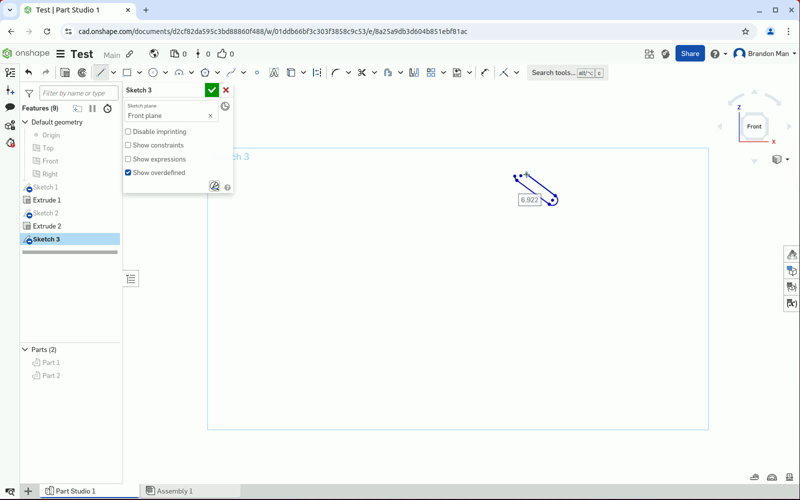
key(a)
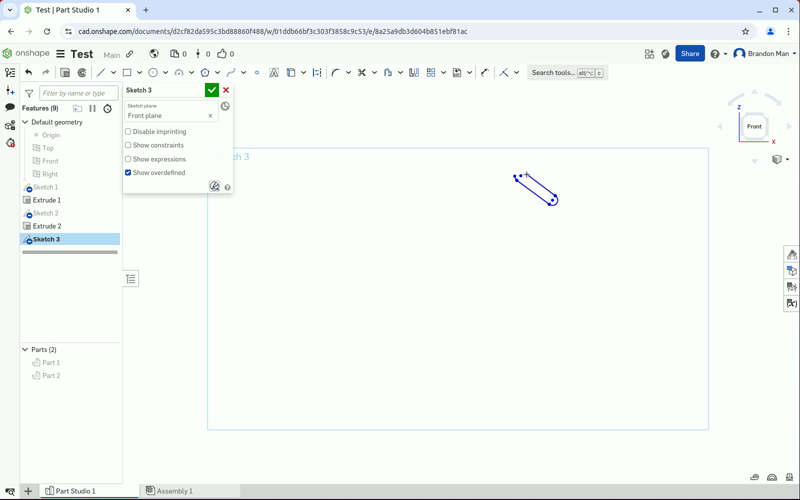
mouse_move(526, 174)
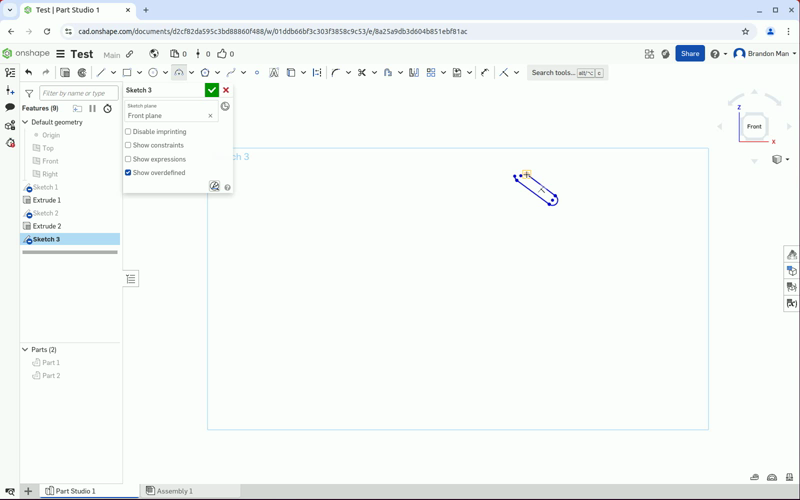
click(526, 174)
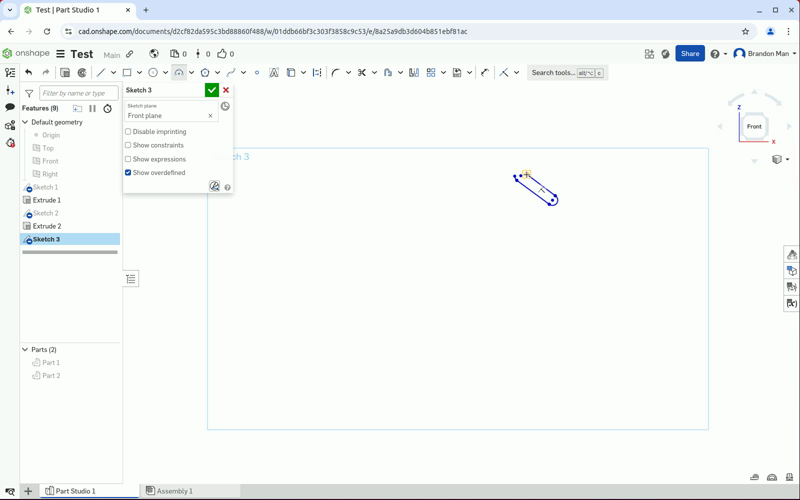
mouse_move(514, 176)
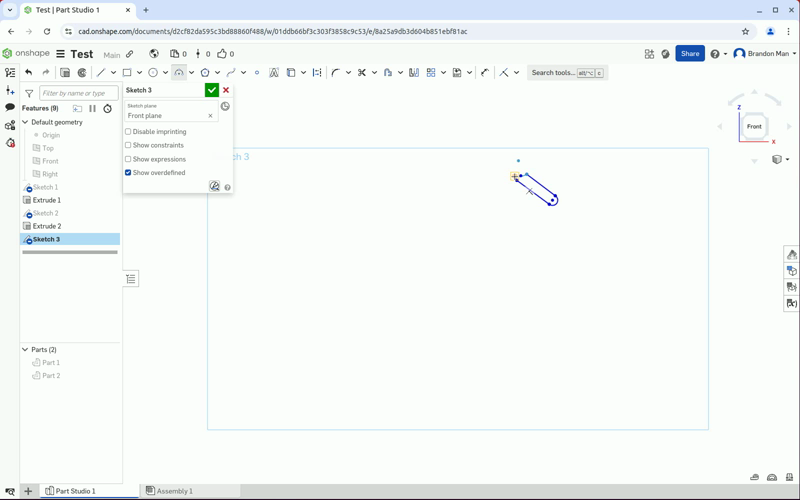
scroll(6)
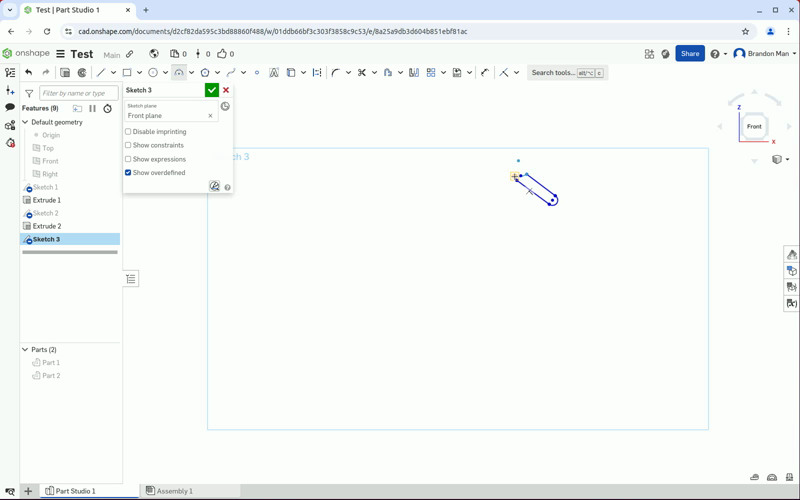
scroll(6)
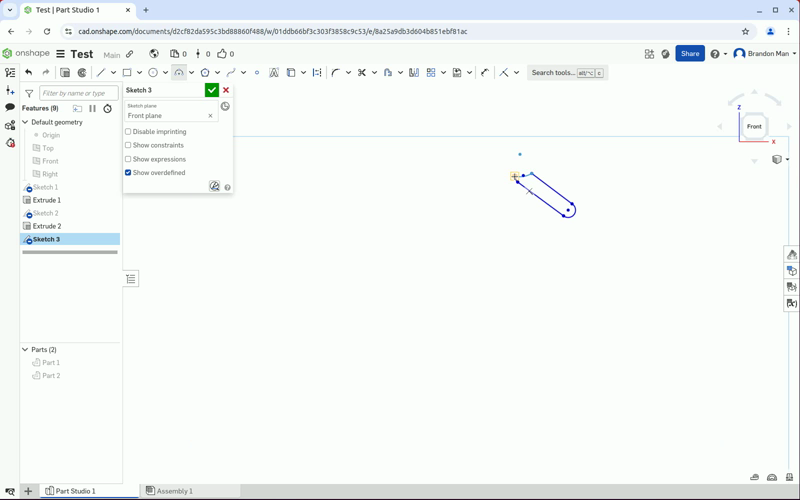
scroll(6)
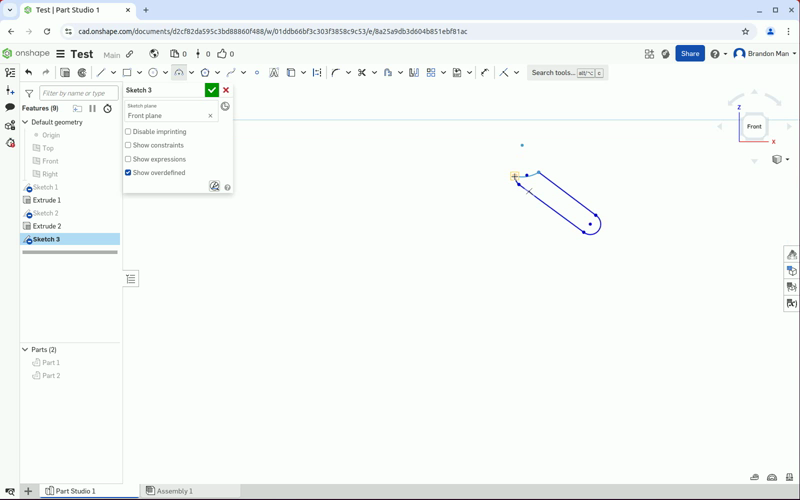
scroll(6)
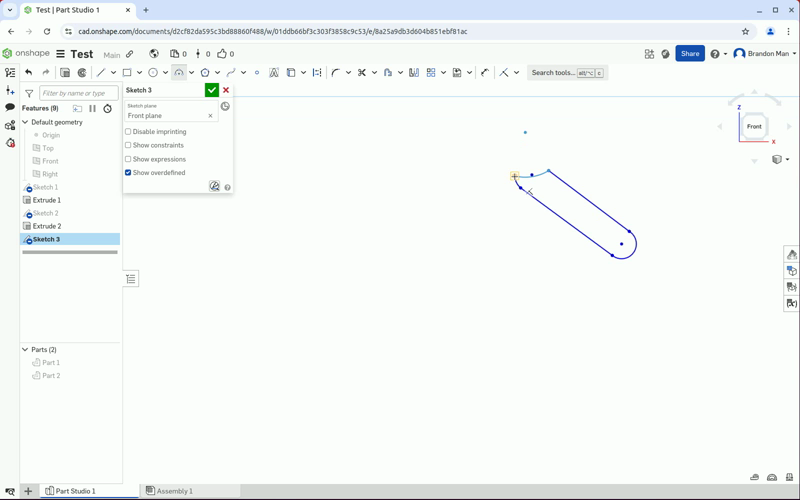
scroll(6)
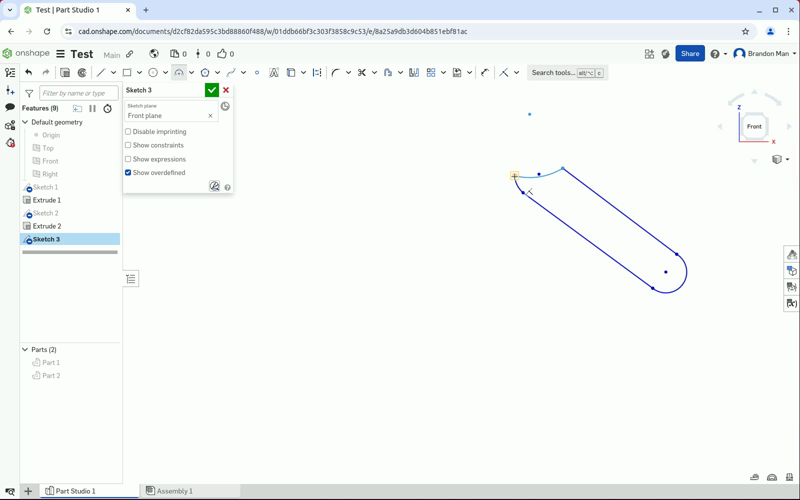
scroll(6)
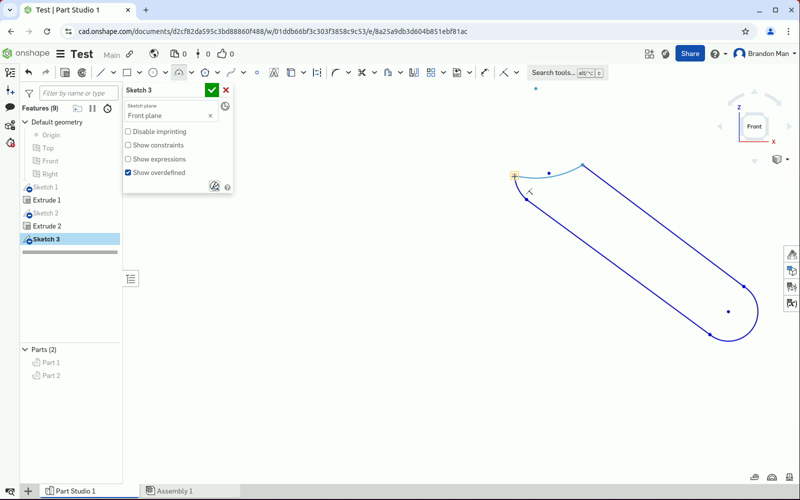
scroll(6)
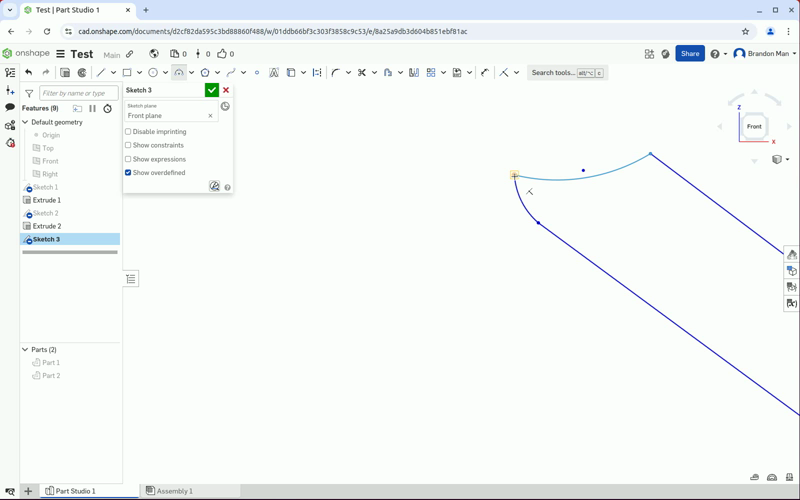
click(514, 176)
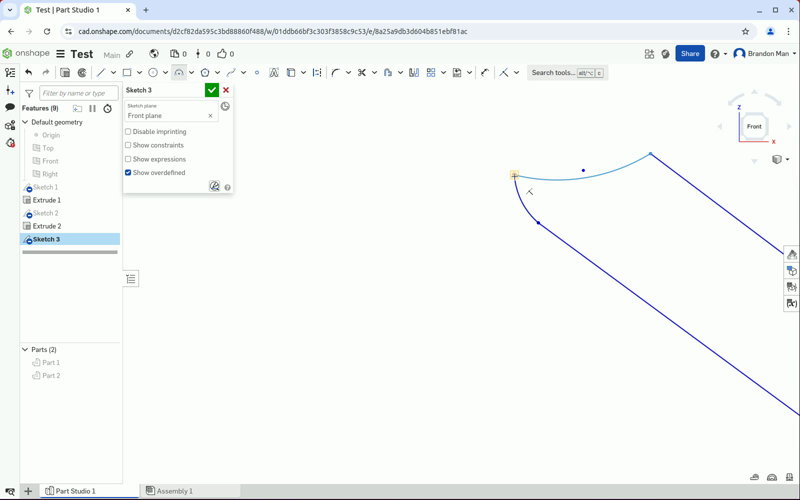
scroll(-6)
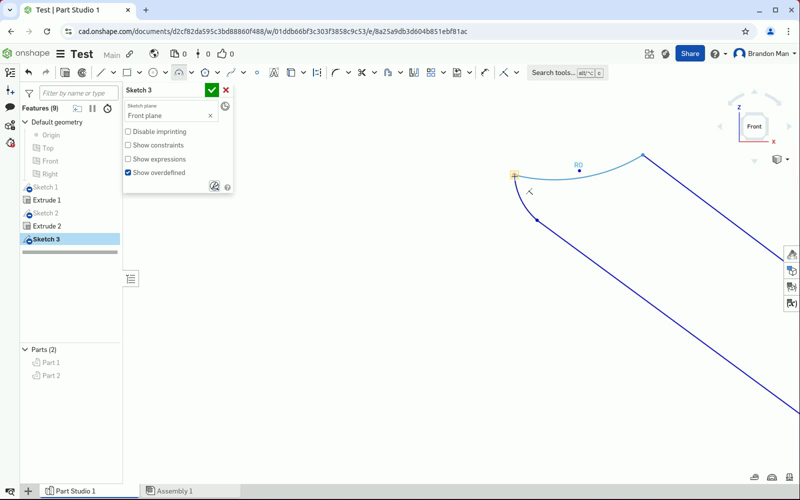
scroll(-6)
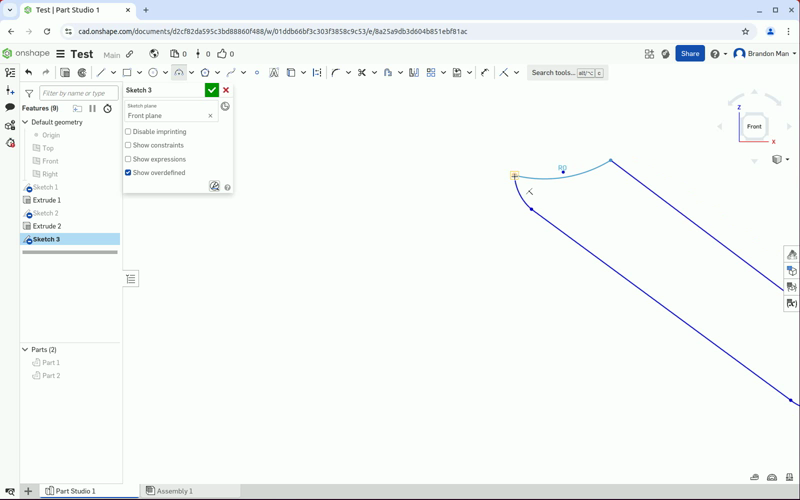
scroll(-6)
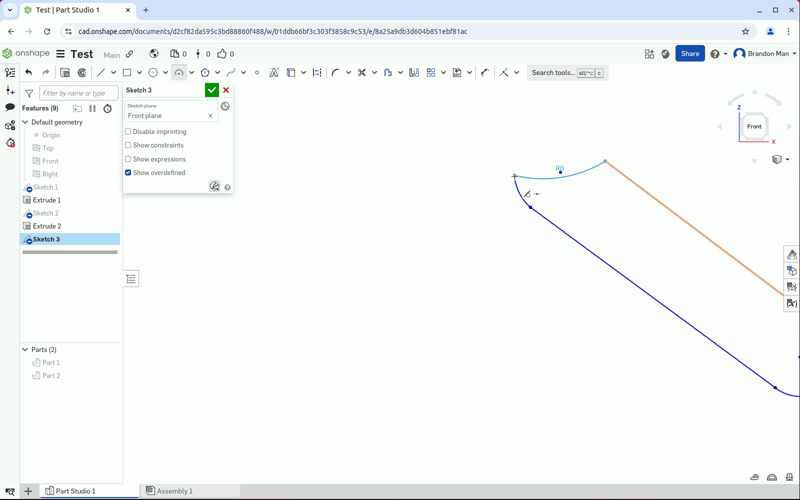
scroll(-6)
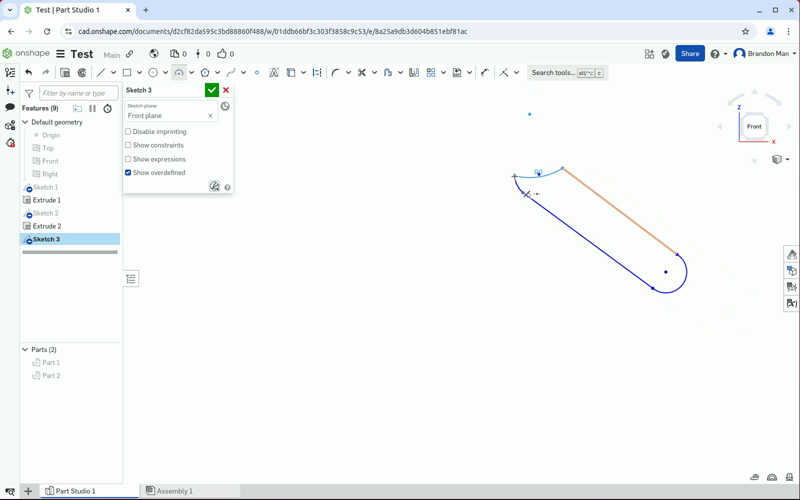
scroll(-6)
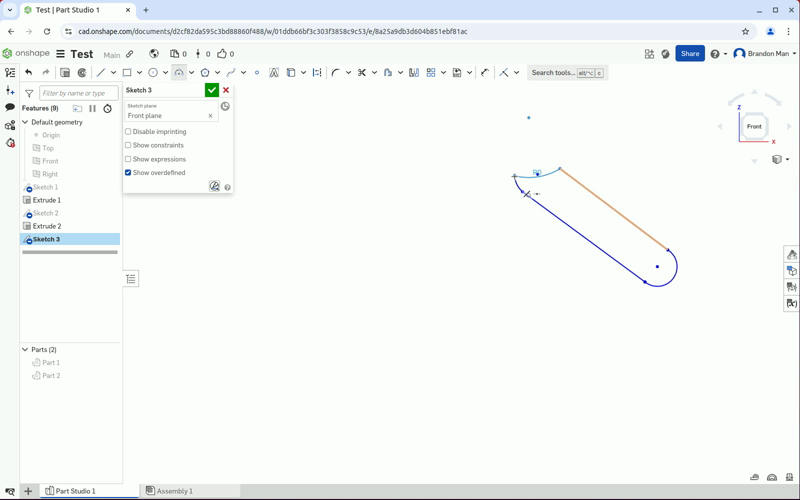
scroll(-6)
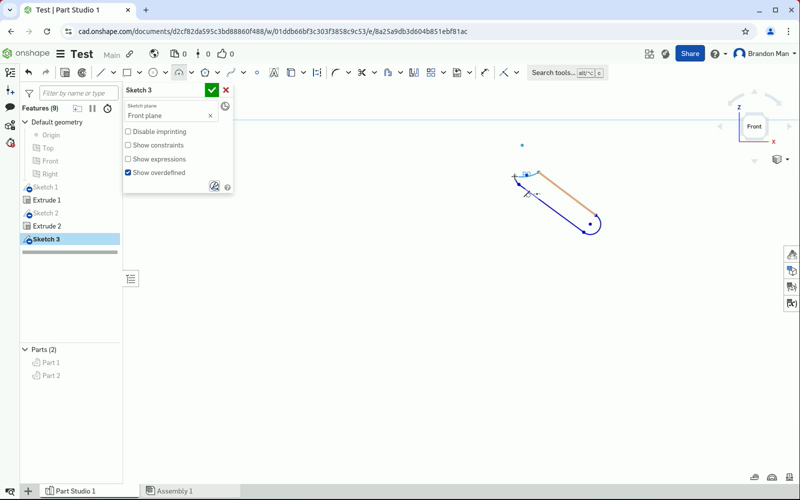
scroll(-6)
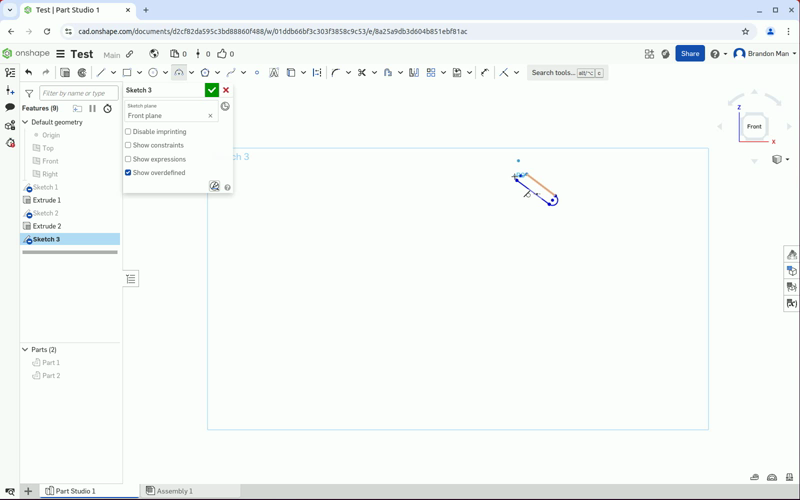
key_down(shift)
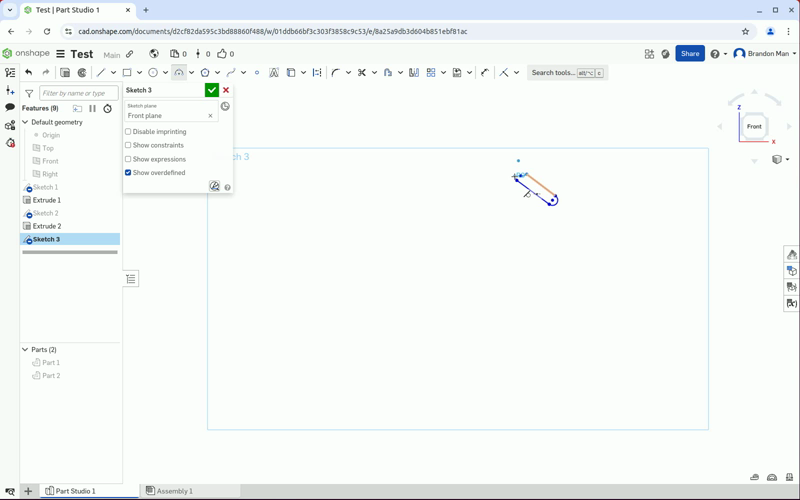
mouse_move(520, 174)
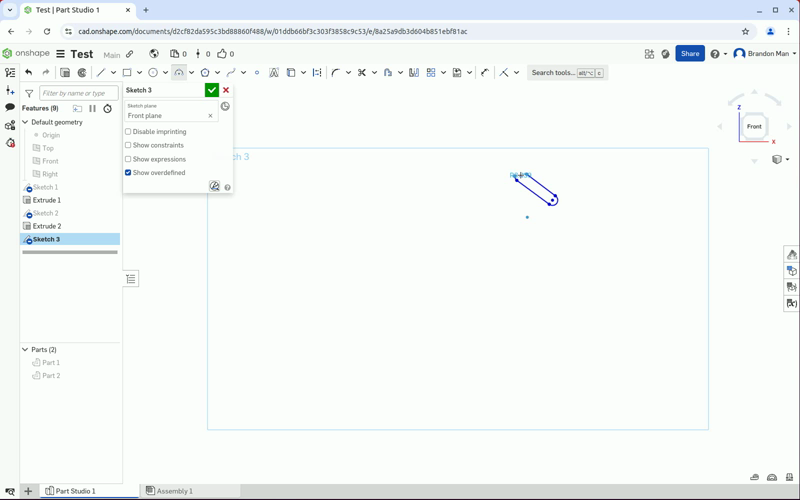
scroll(6)
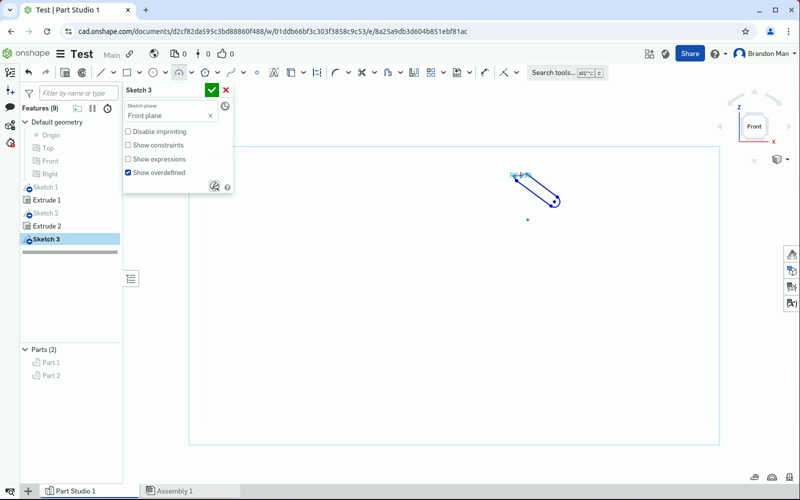
scroll(6)
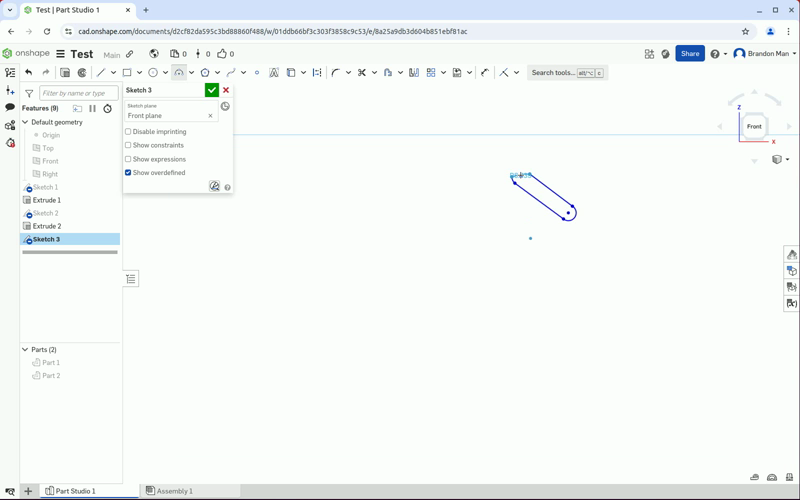
scroll(6)
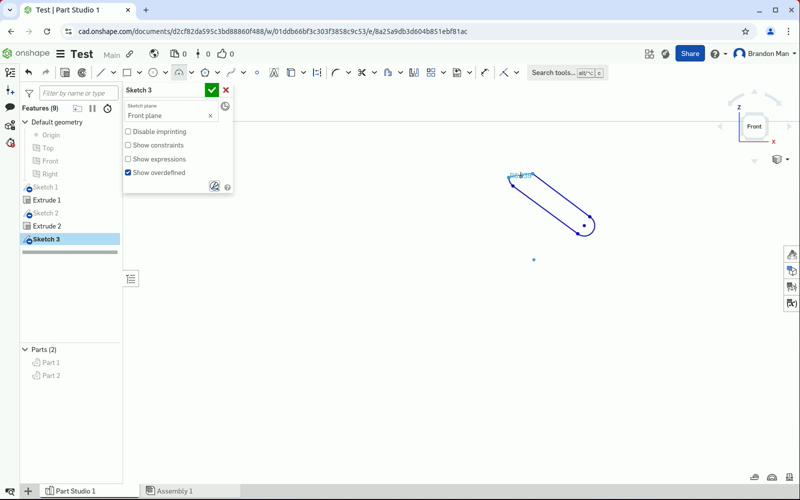
scroll(6)
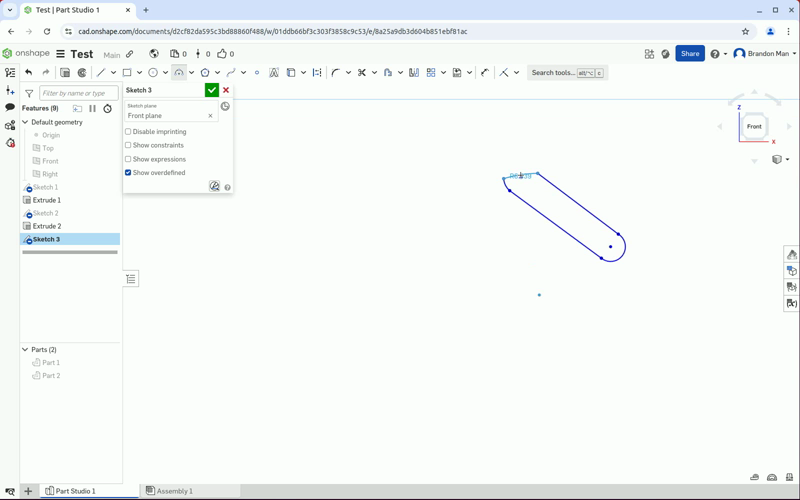
scroll(6)
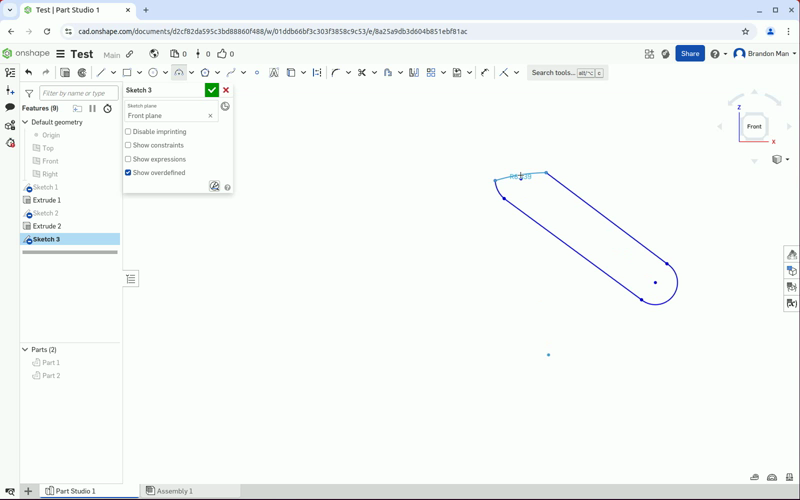
scroll(6)
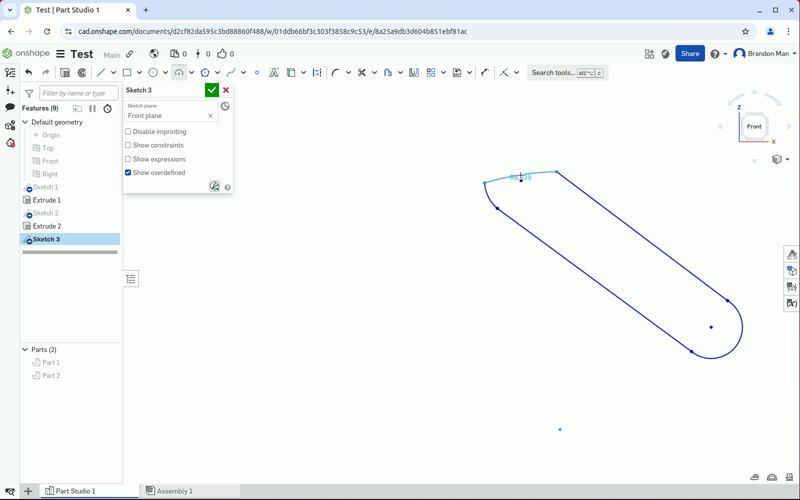
scroll(6)
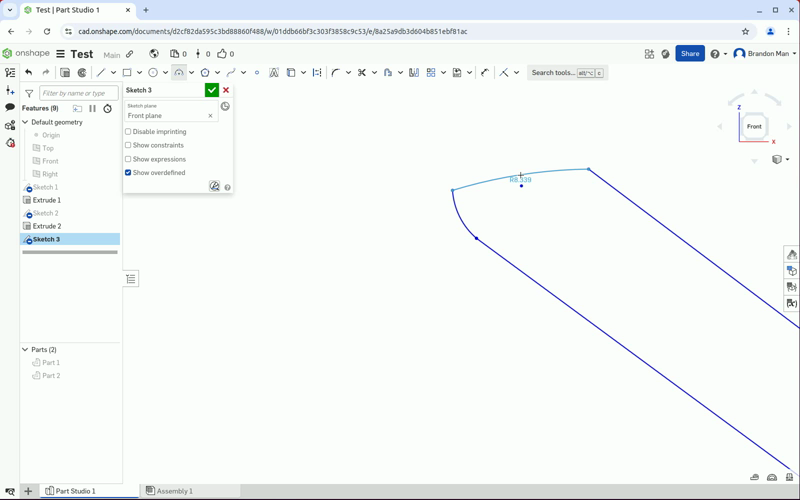
click(520, 174)
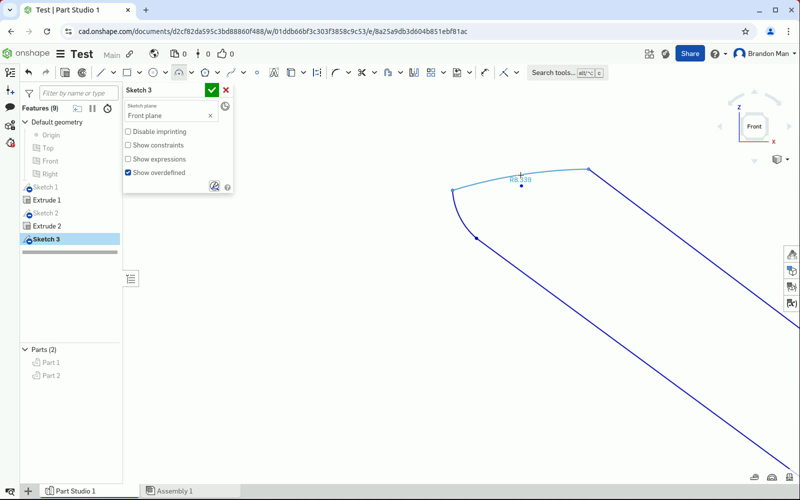
scroll(-6)
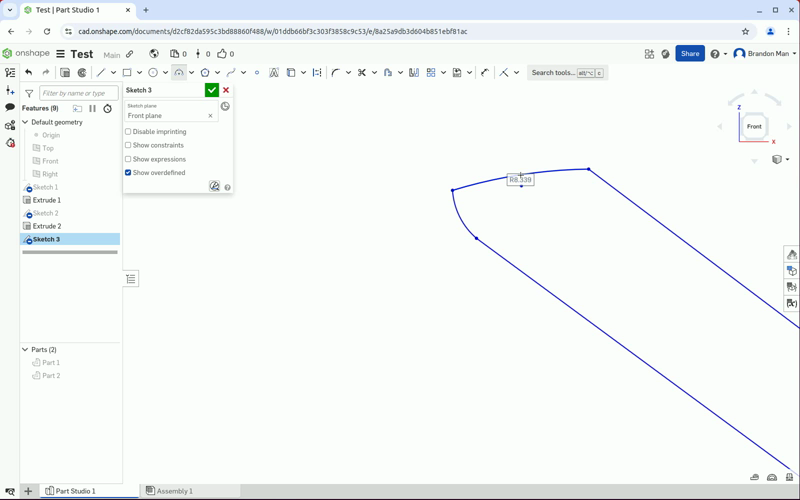
scroll(-6)
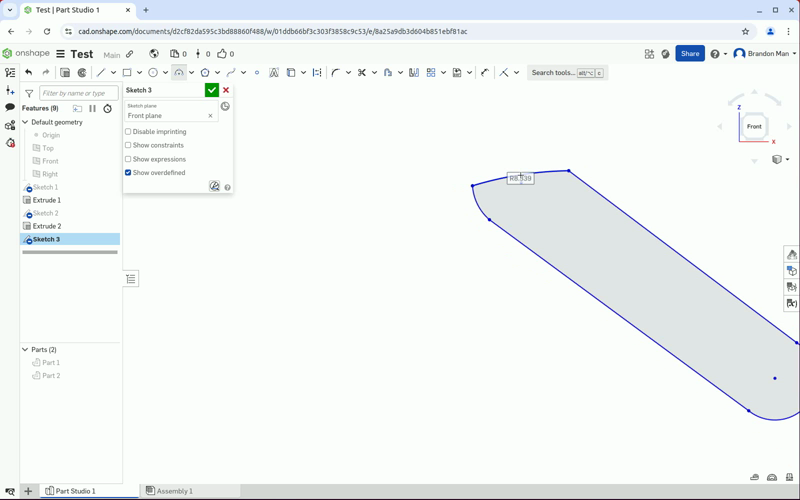
scroll(-6)
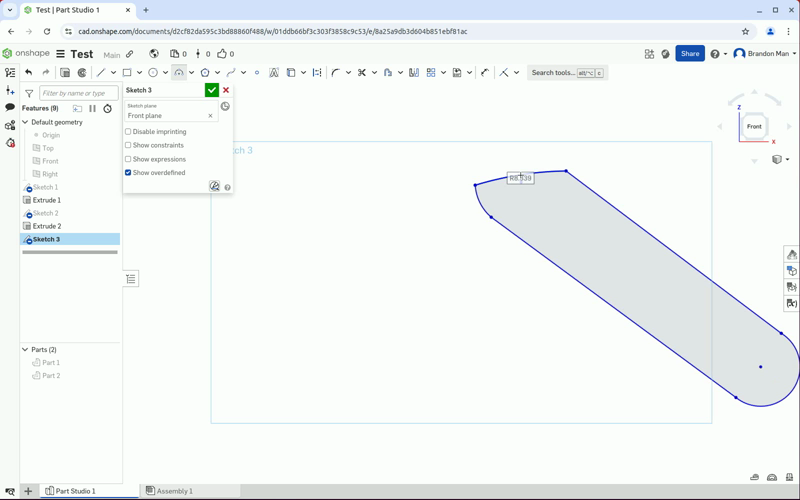
scroll(-6)
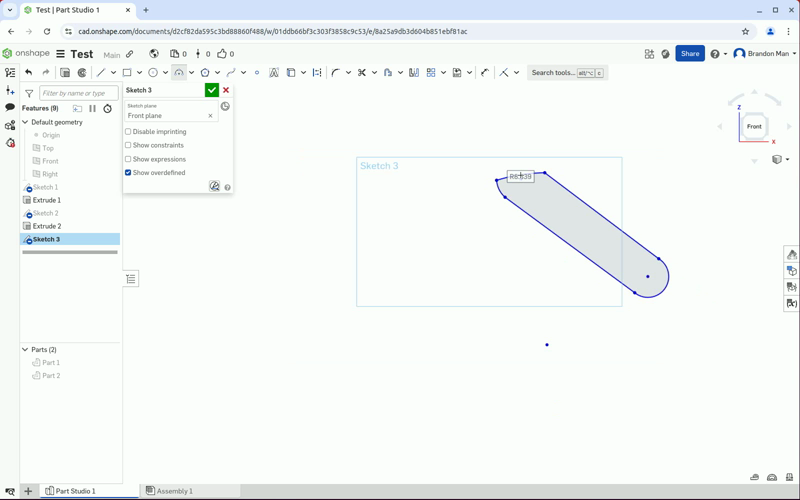
scroll(-6)
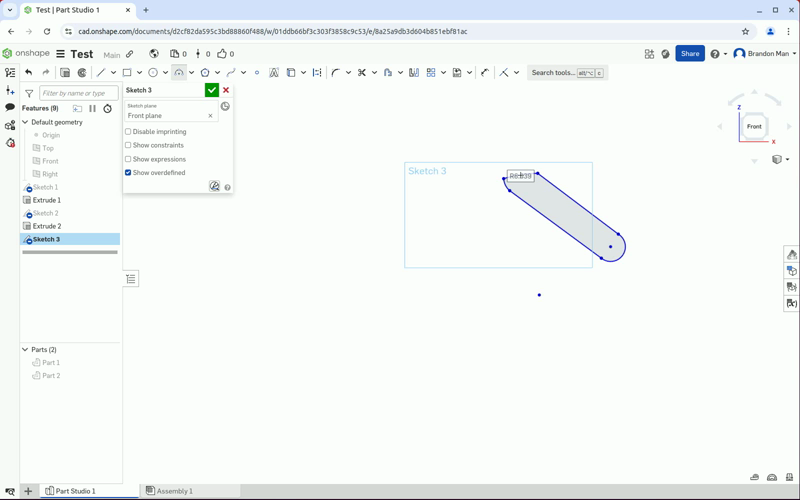
scroll(-6)
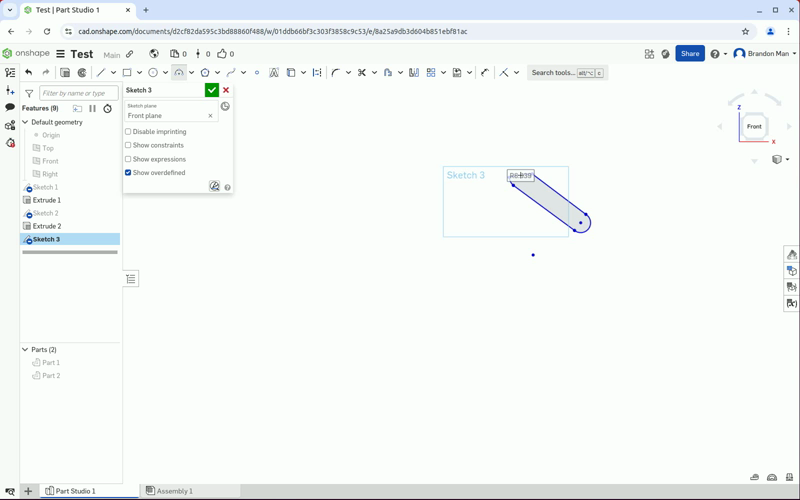
scroll(-6)
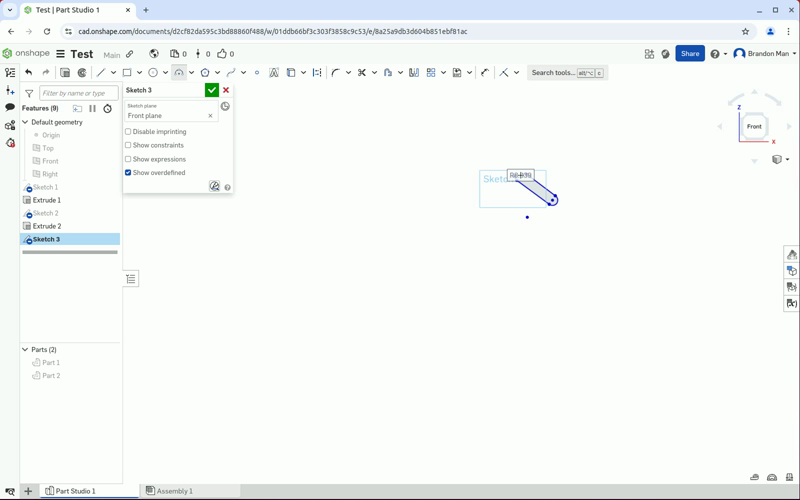
key_up(shift)
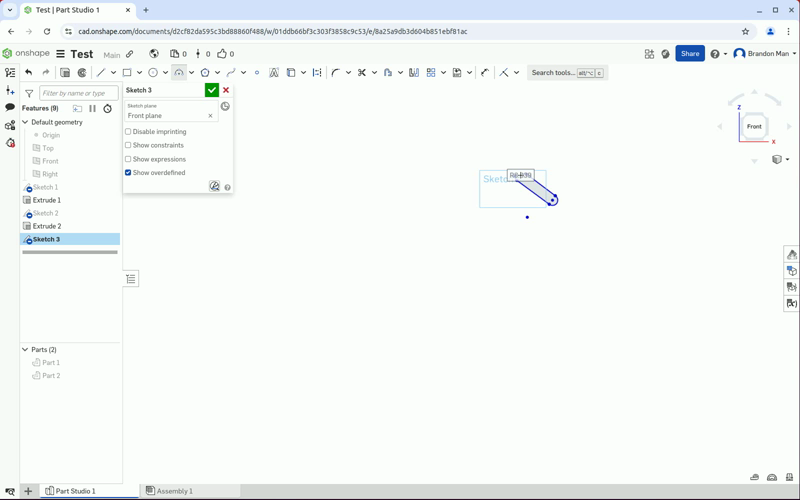
key(esc)
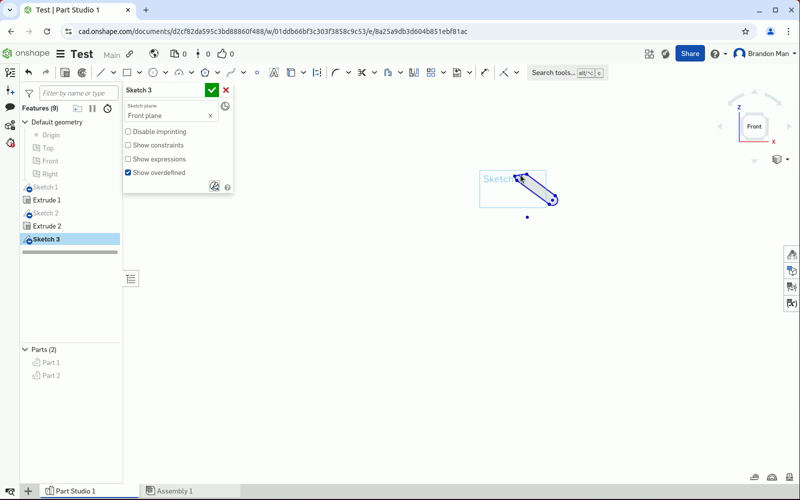
mouse_move(543, 188)
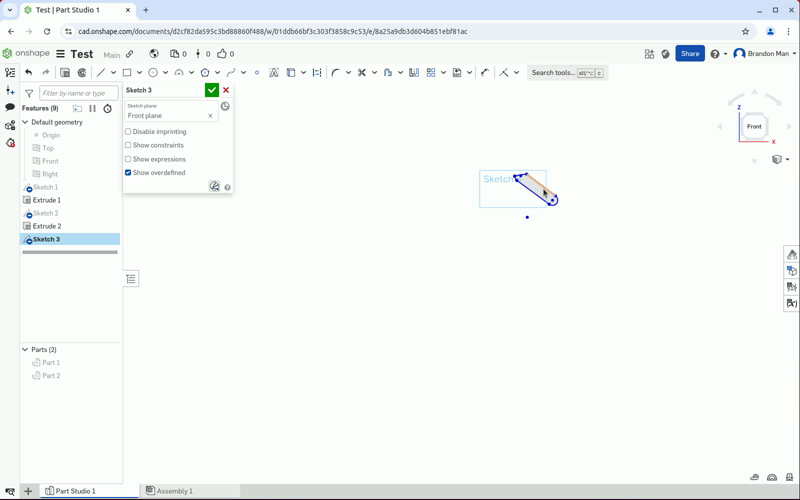
scroll(6)
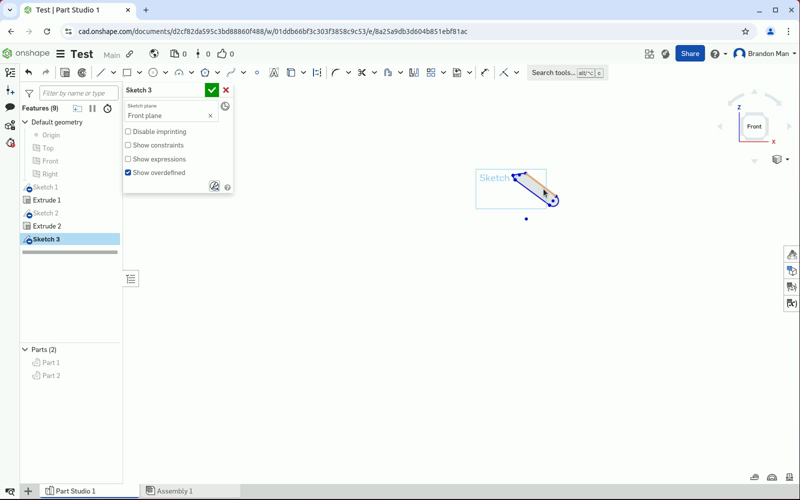
scroll(6)
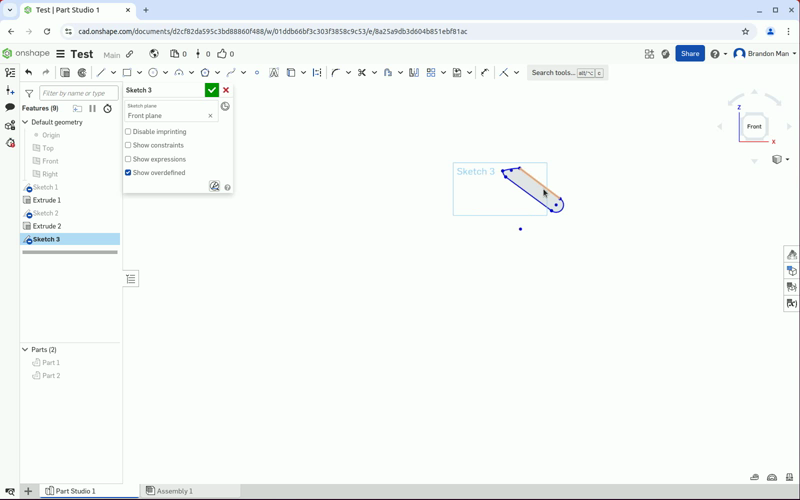
scroll(6)
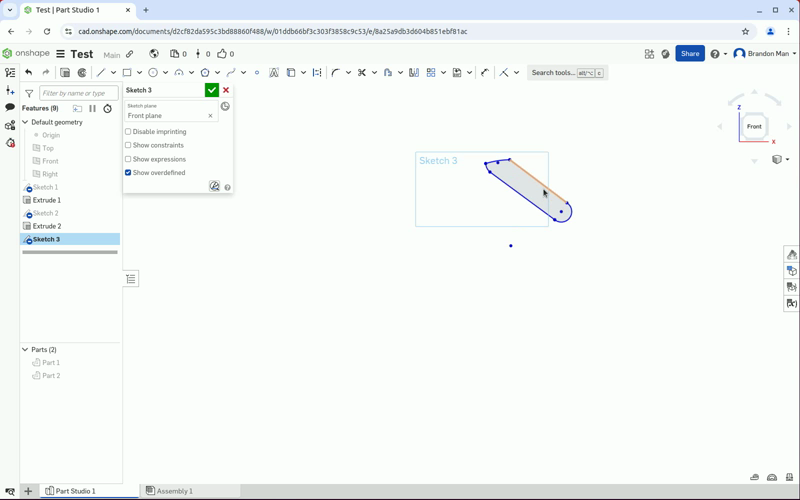
scroll(6)
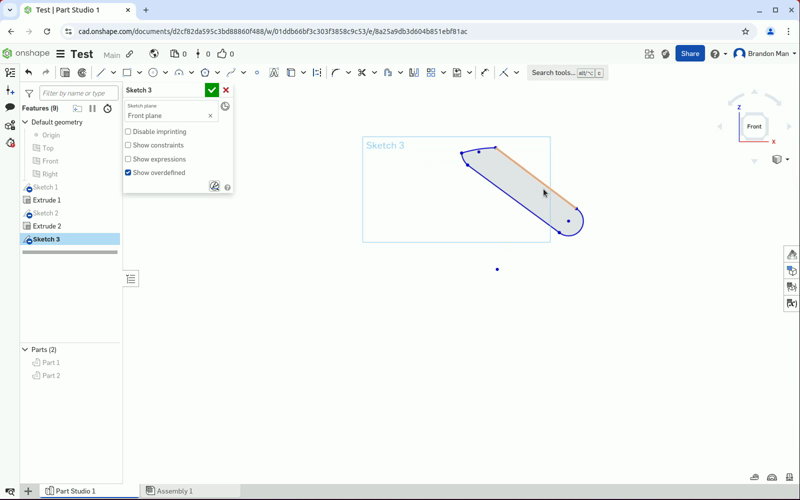
scroll(6)
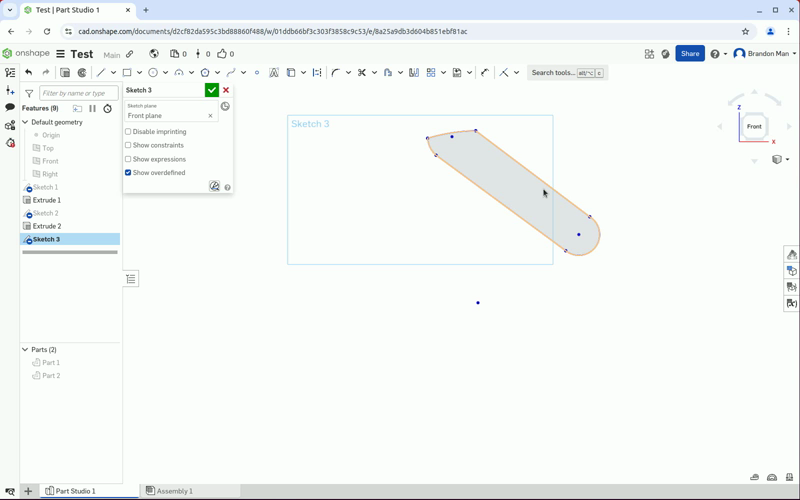
scroll(6)
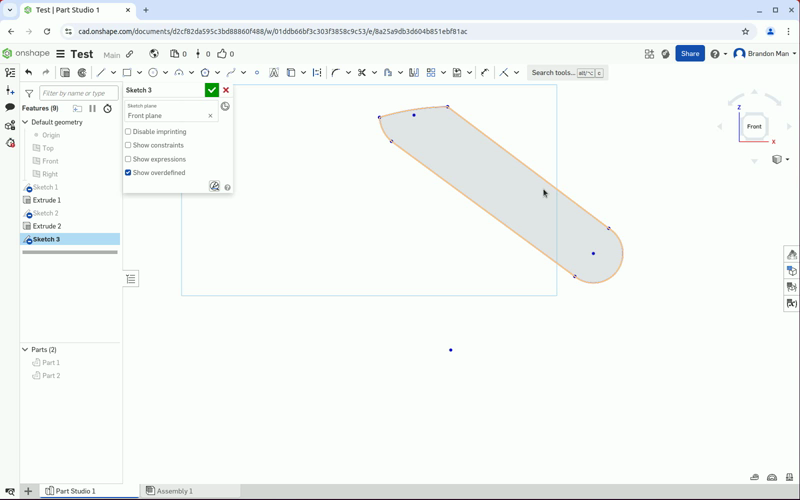
scroll(6)
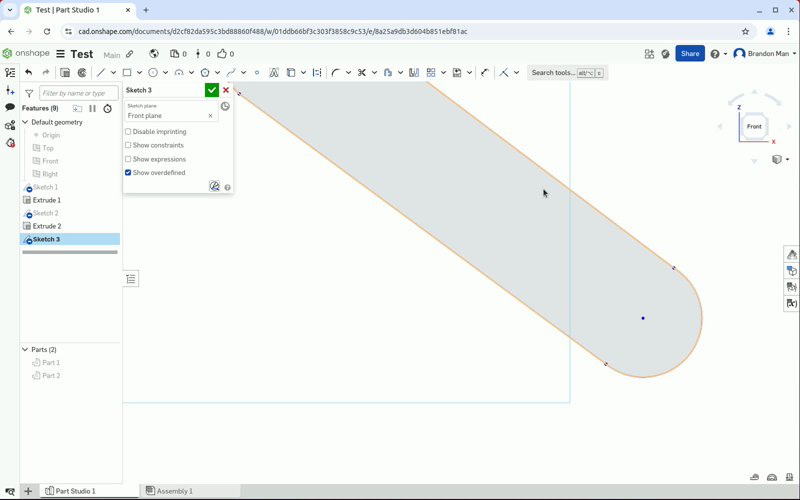
click(543, 188)
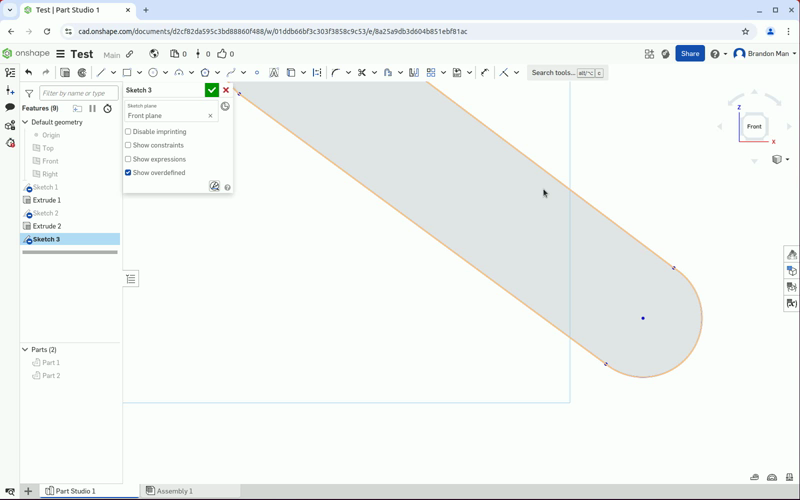
scroll(-6)
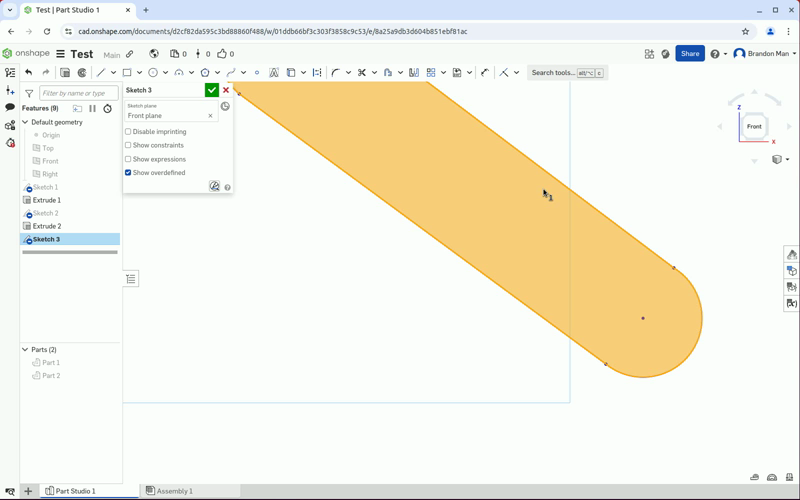
scroll(-6)
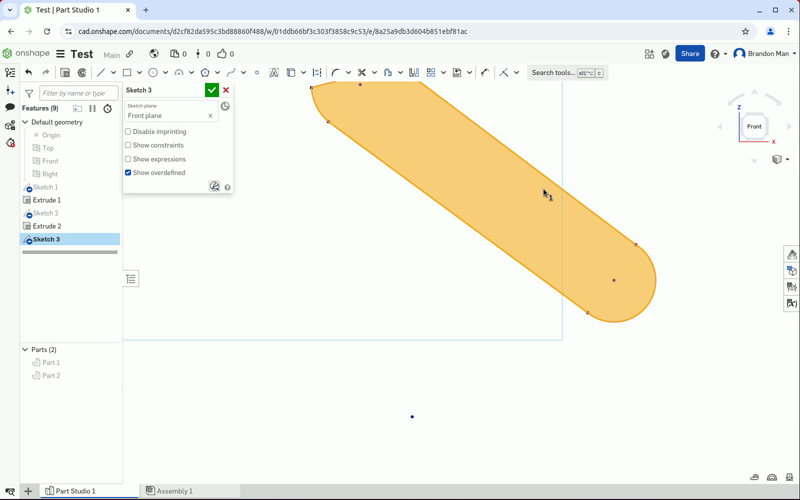
scroll(-6)
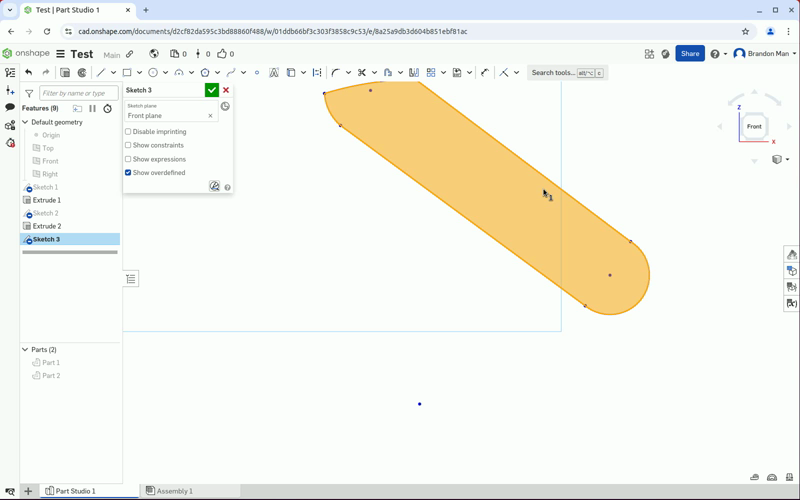
scroll(-6)
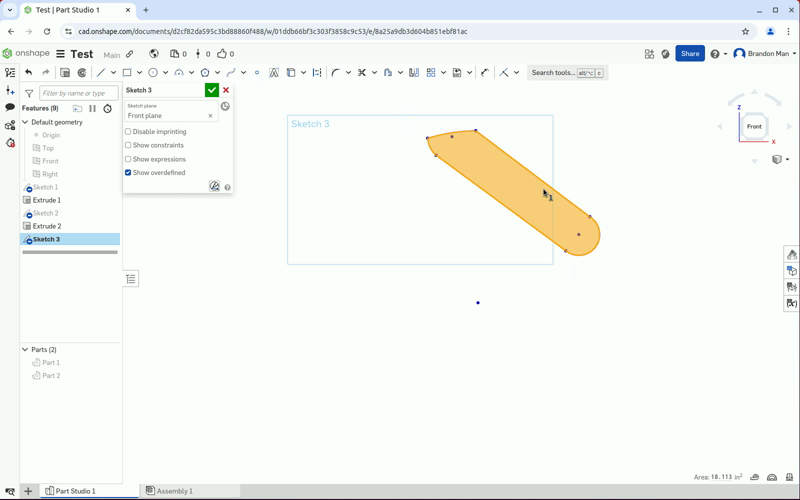
scroll(-6)
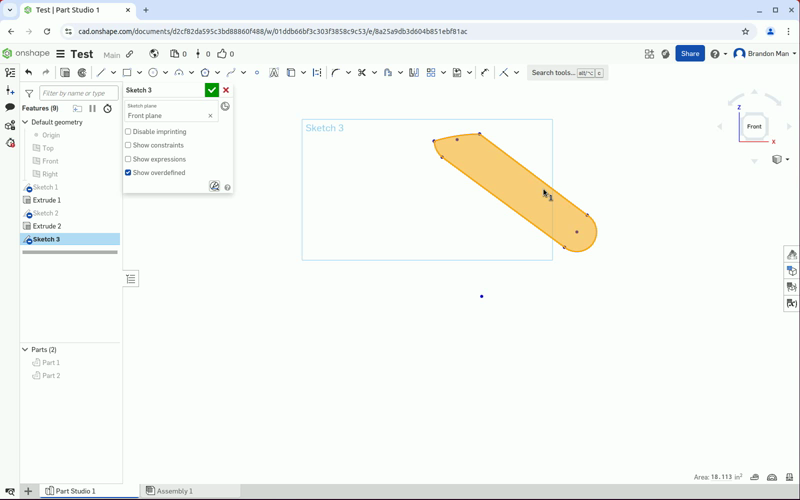
scroll(-6)
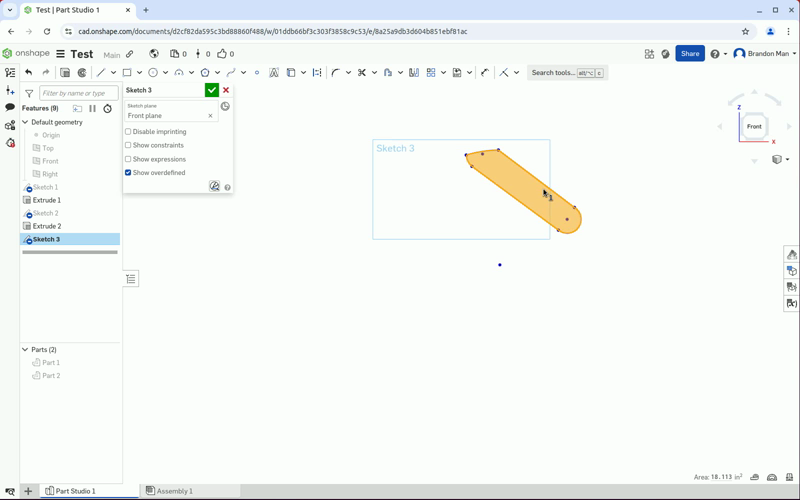
scroll(-6)
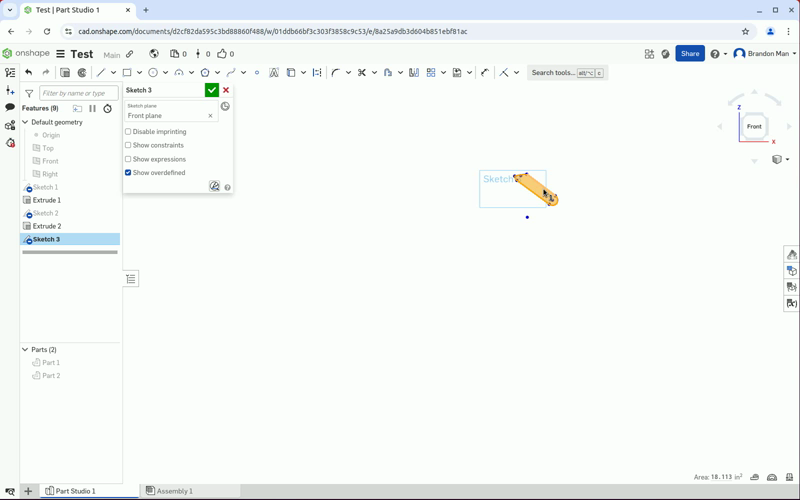
mouse_move(73, 352)
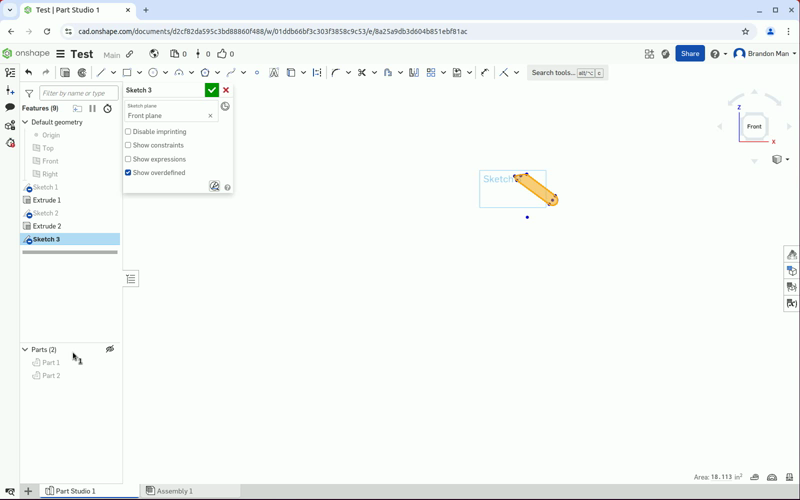
key(shift+y)
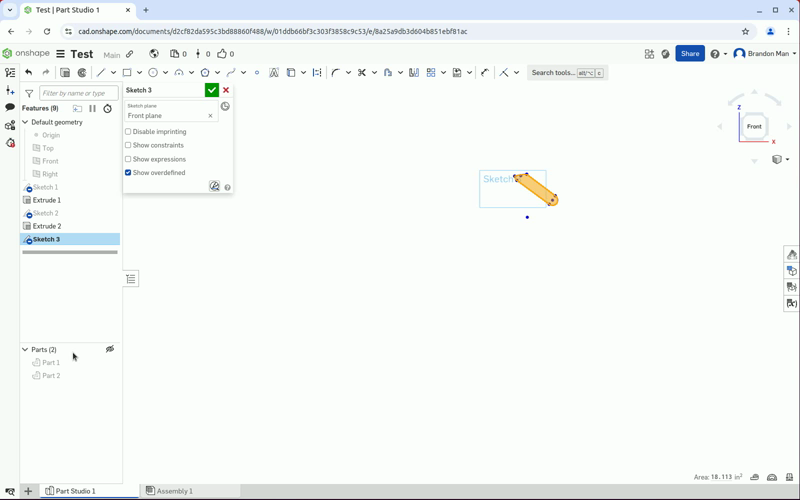
key(shift+e)
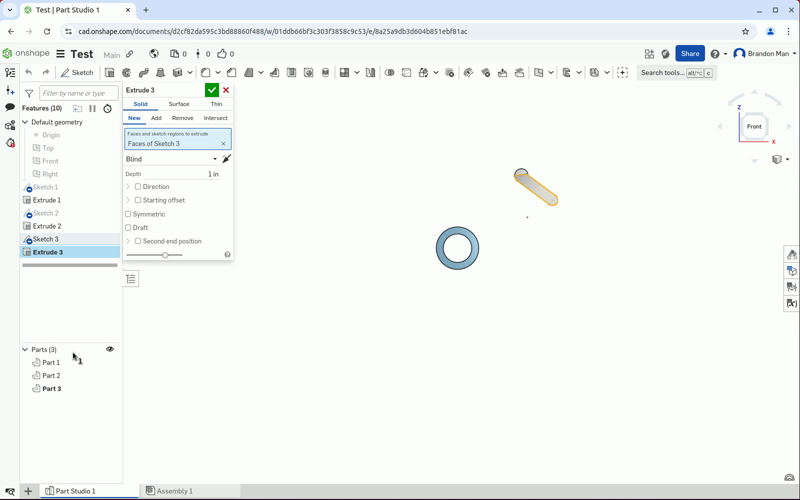
mouse_move(143, 106)
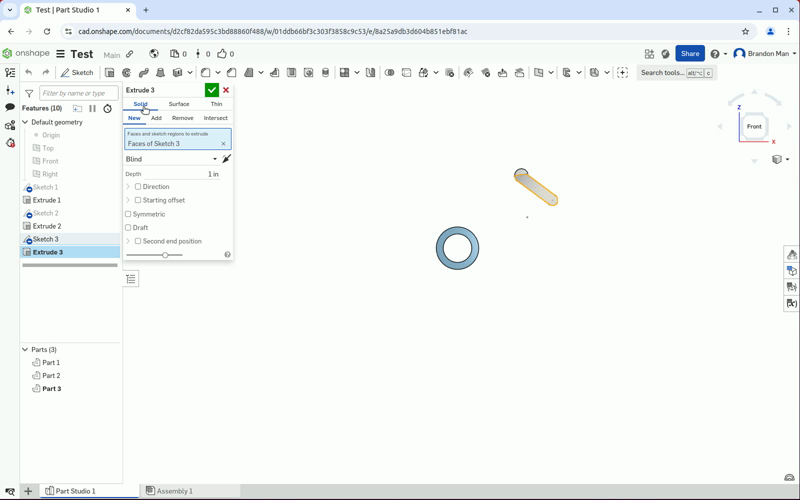
click(143, 106)
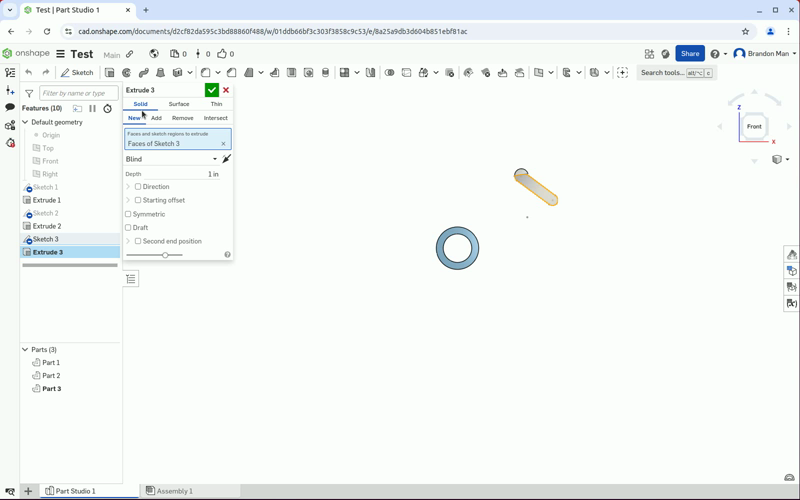
mouse_move(137, 120)
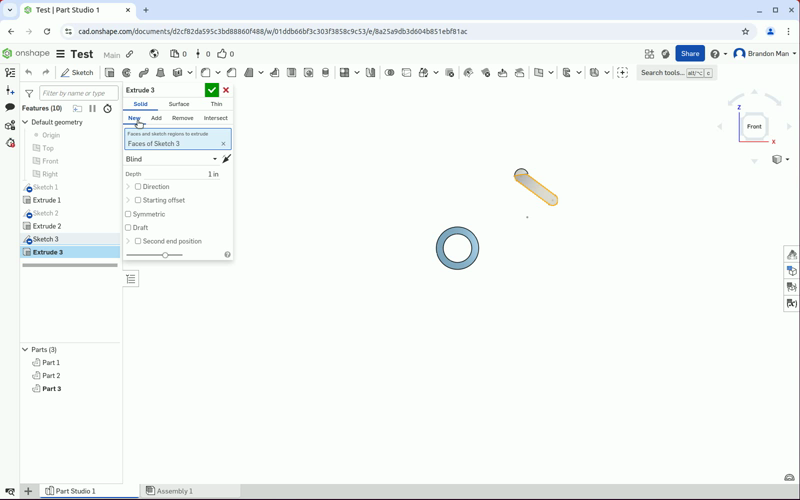
click(137, 120)
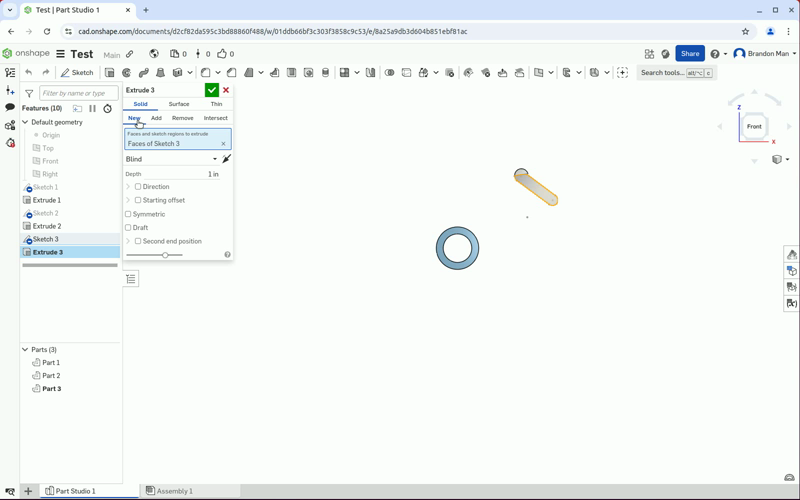
key(tab, 4)
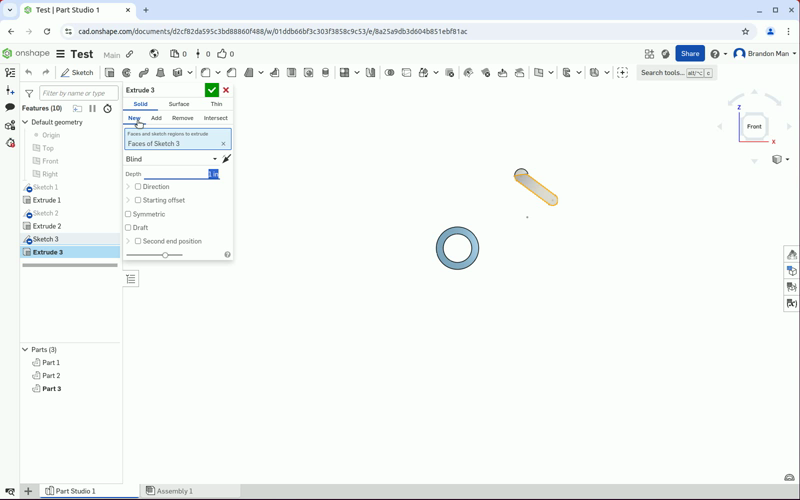
text(5.296)
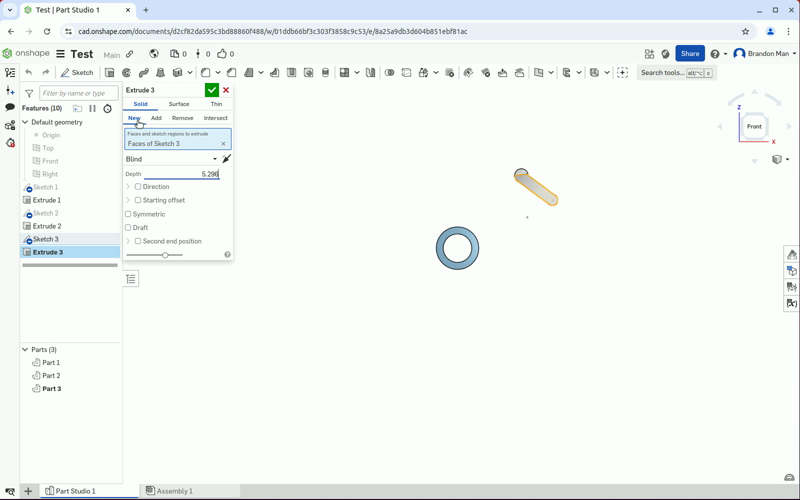
key(enter)
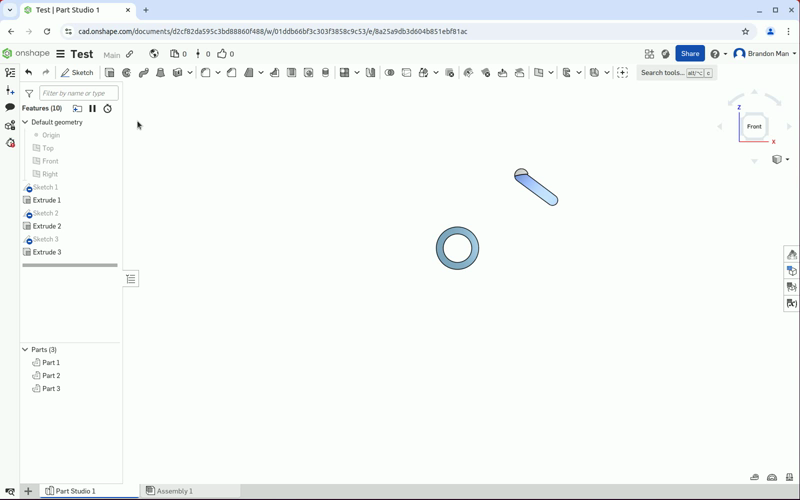
key(shift+h)
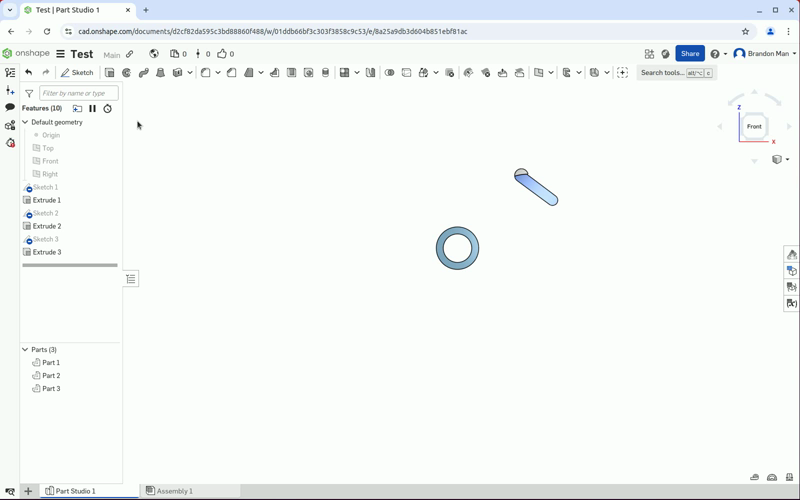
key(shift+h)
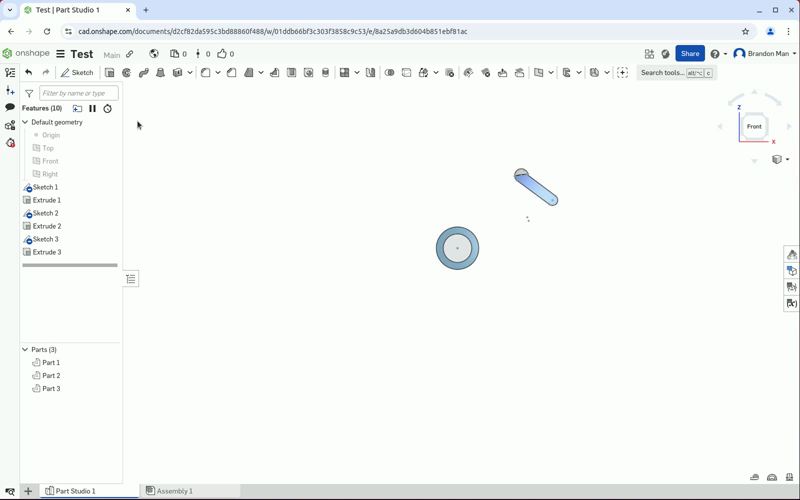
key(shift+7)
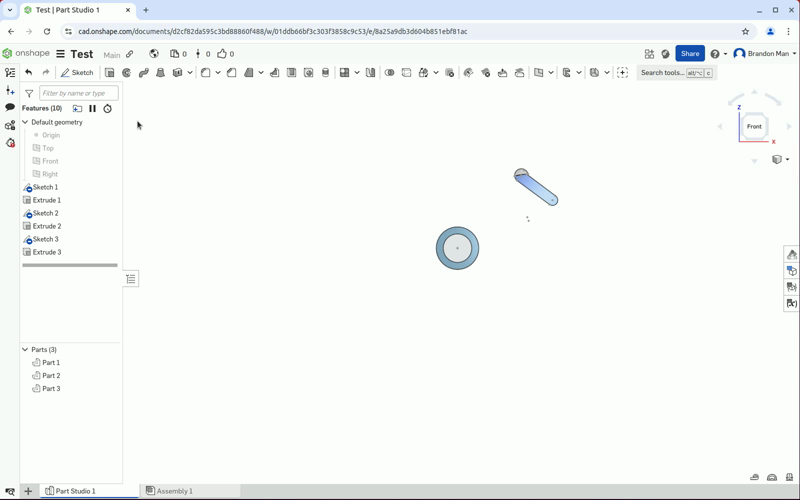
key(left, 2)
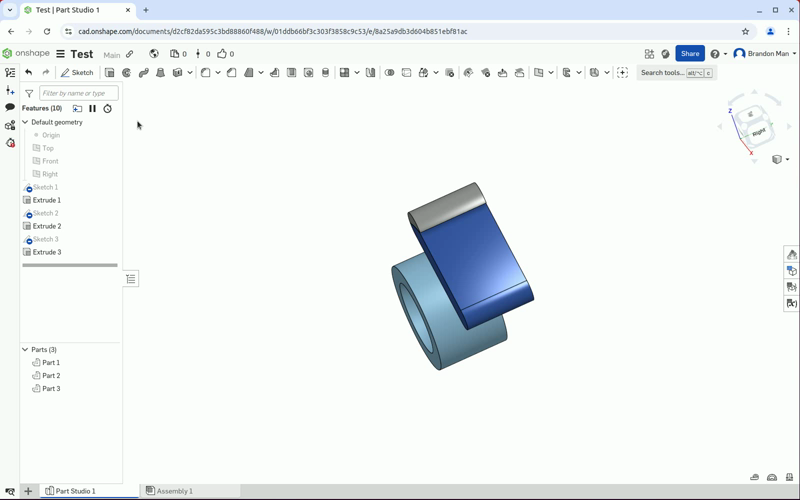
key(down, 2)
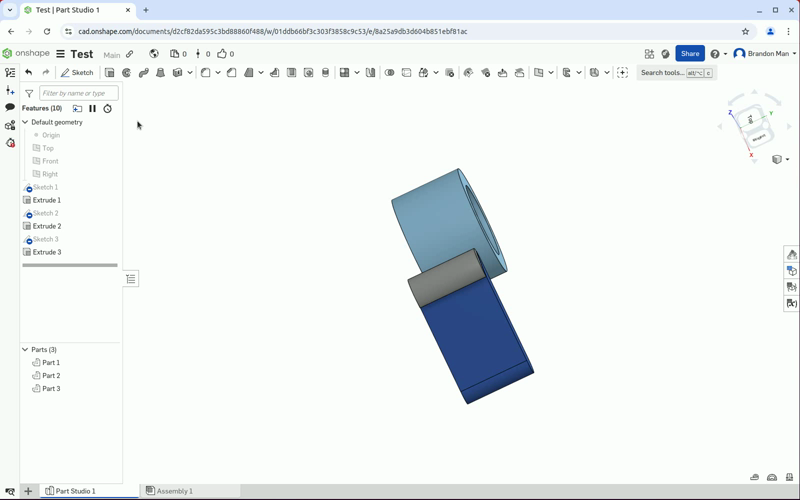
key(up, 2)
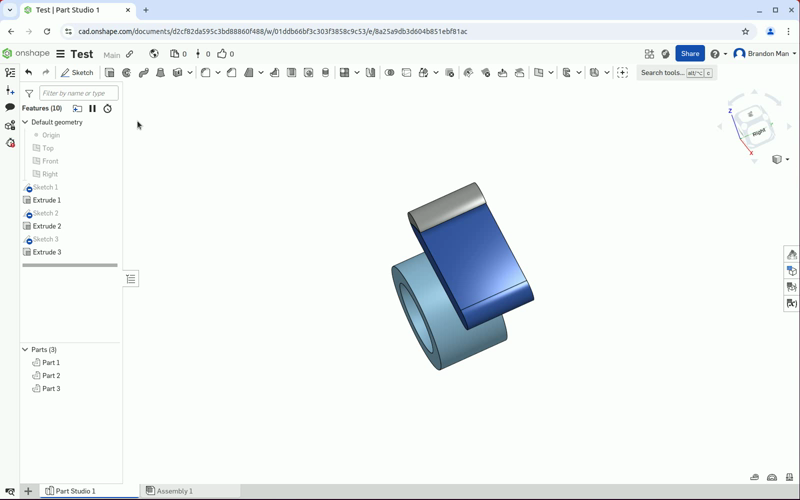
key(right, 2)
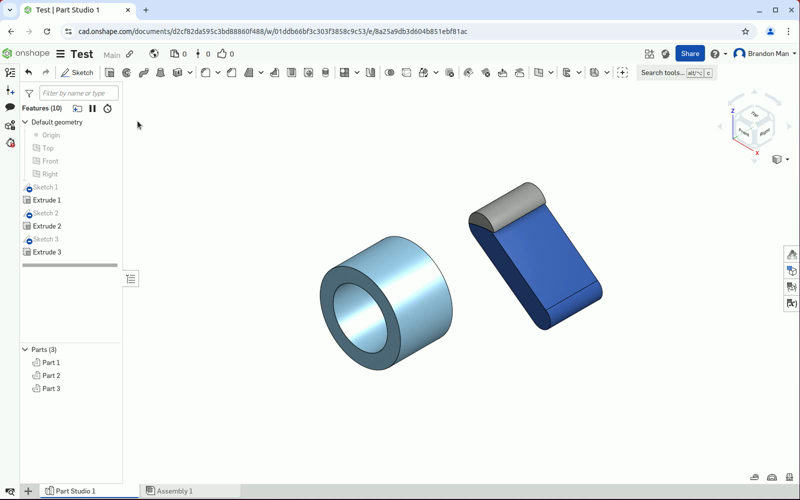
mouse_move(73, 189)
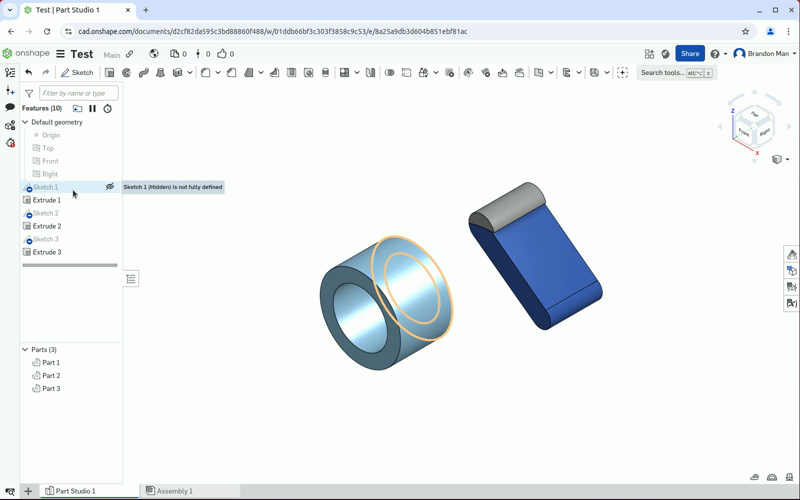
click(73, 189)